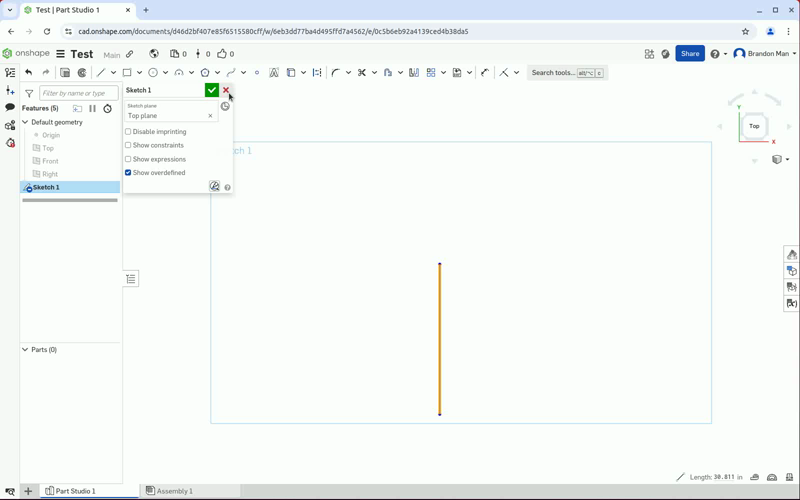
key(shift+h)
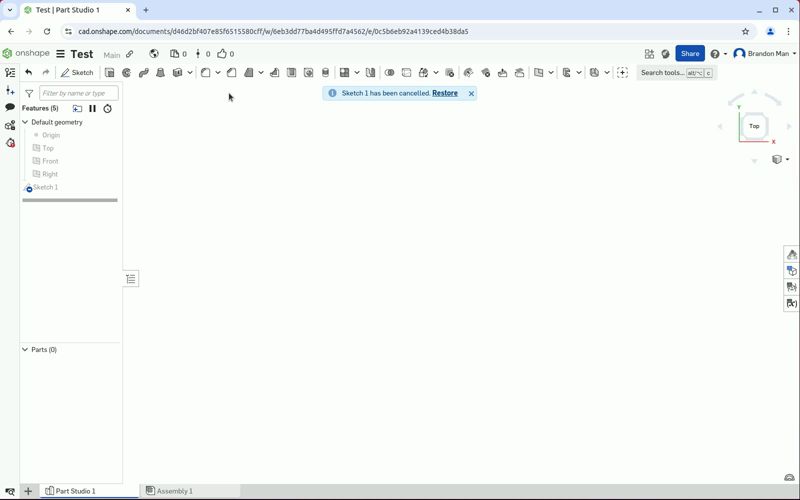
mouse_move(73, 352)
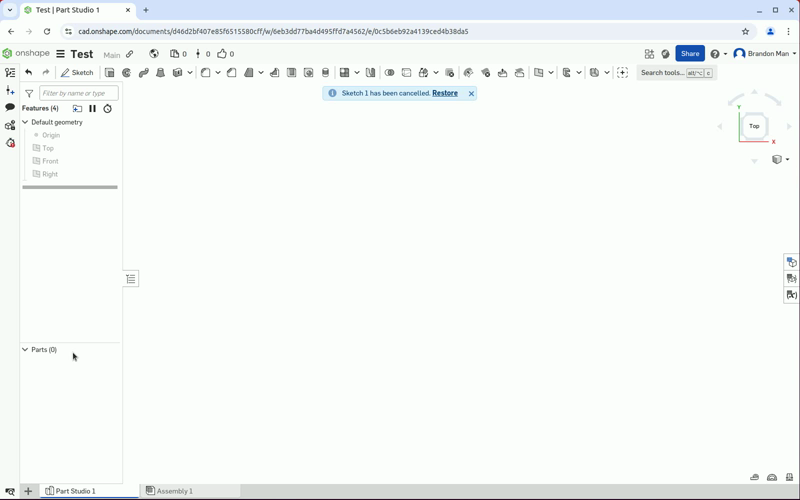
key(y)
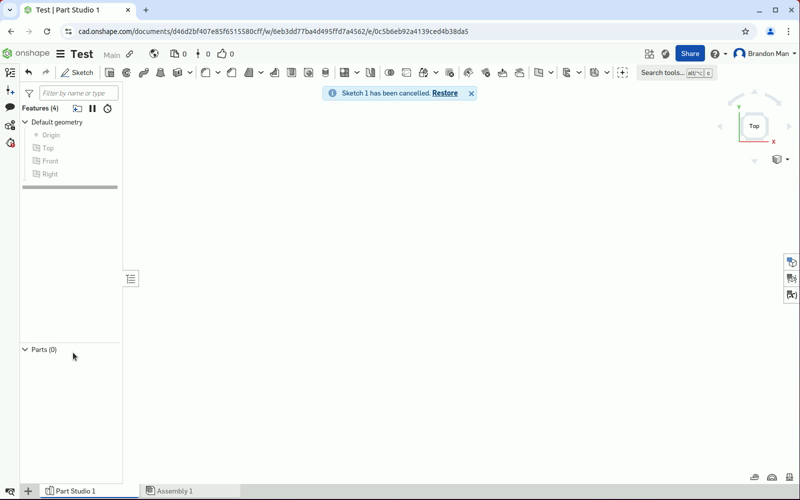
key(shift+p)
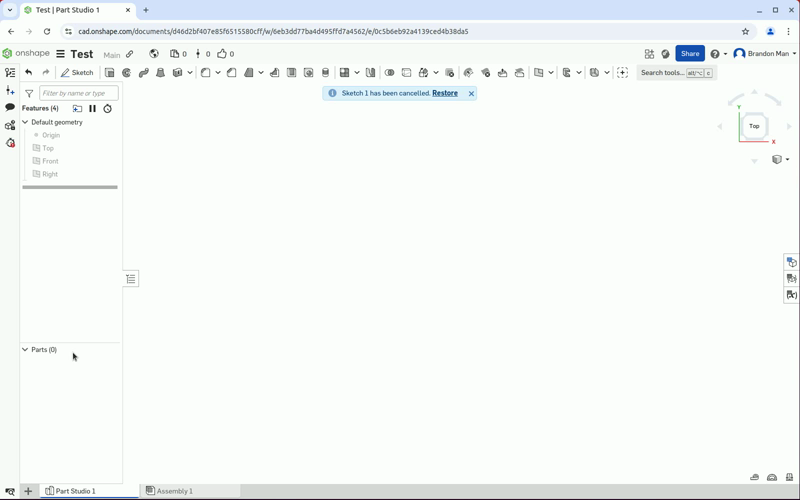
key(space)
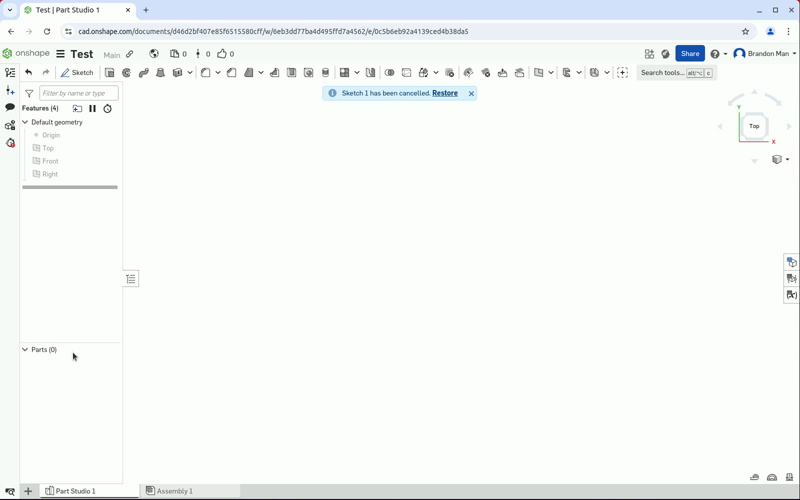
key_down(shift)
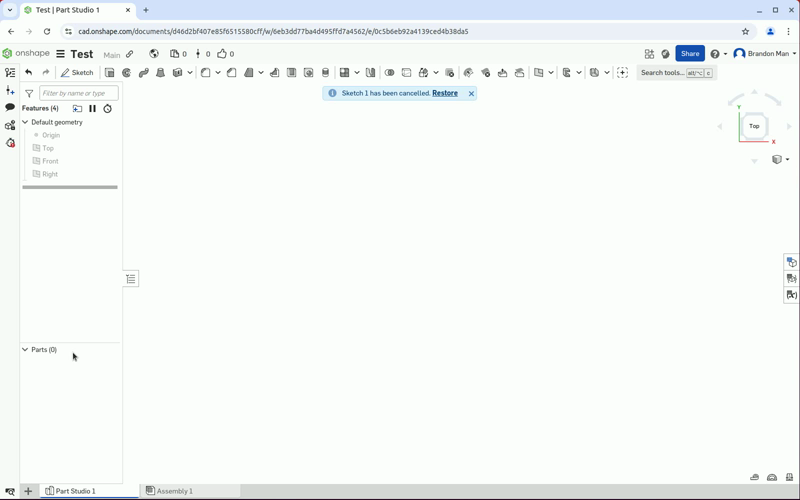
key(up)
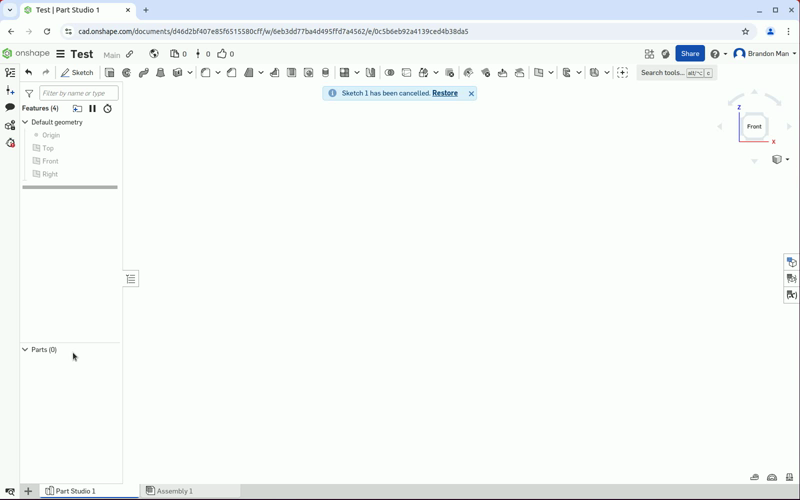
key_up(shift)
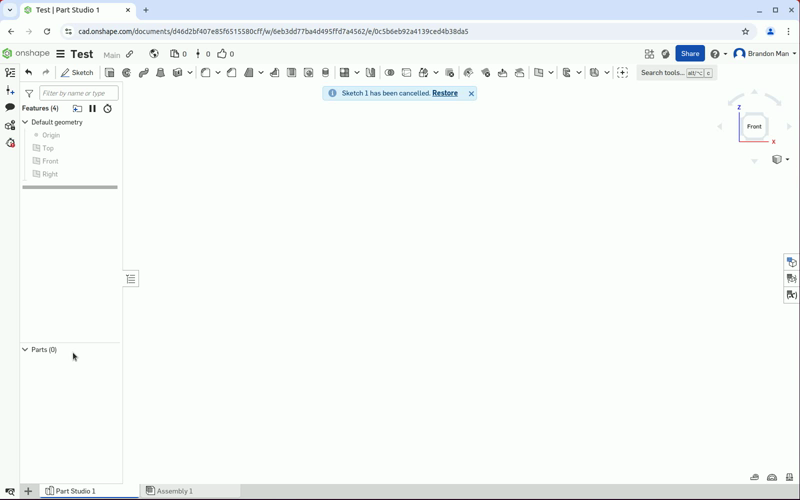
mouse_move(73, 352)
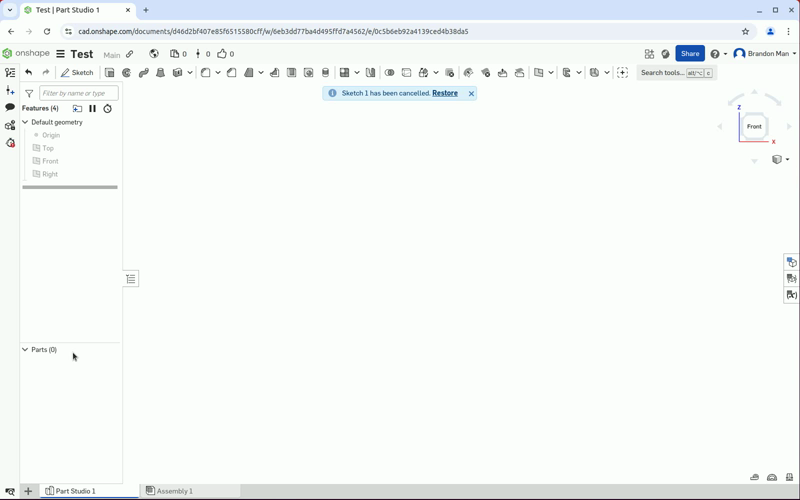
key(shift+y)
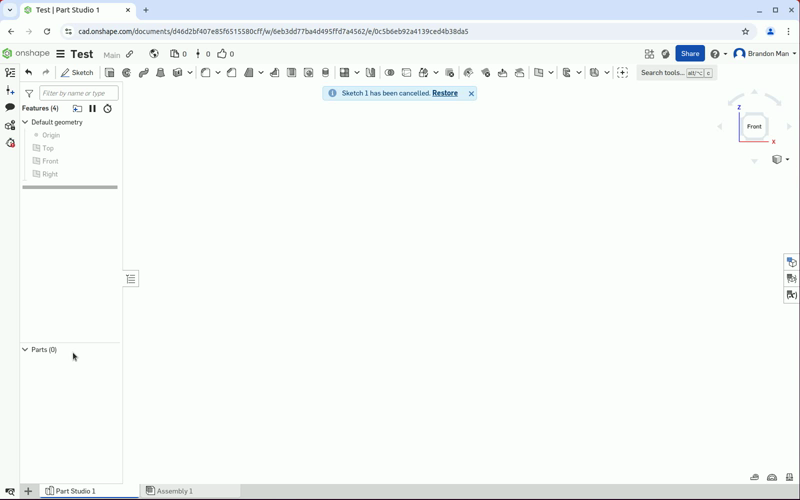
key(shift+s)
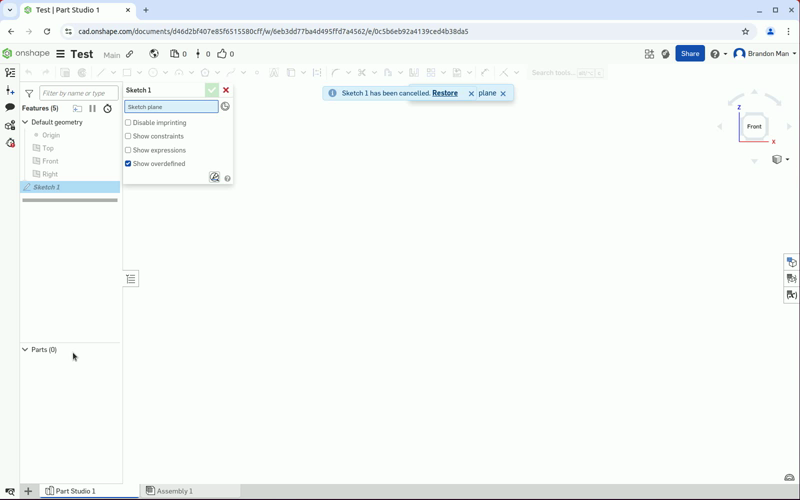
mouse_move(73, 163)
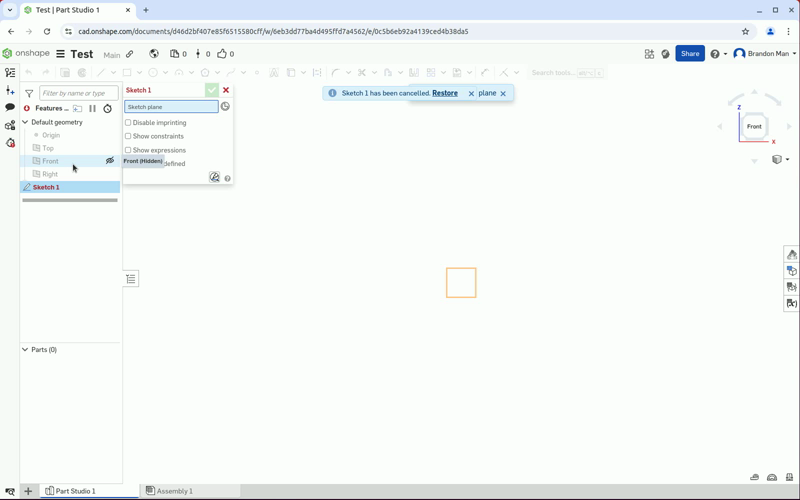
click(73, 163)
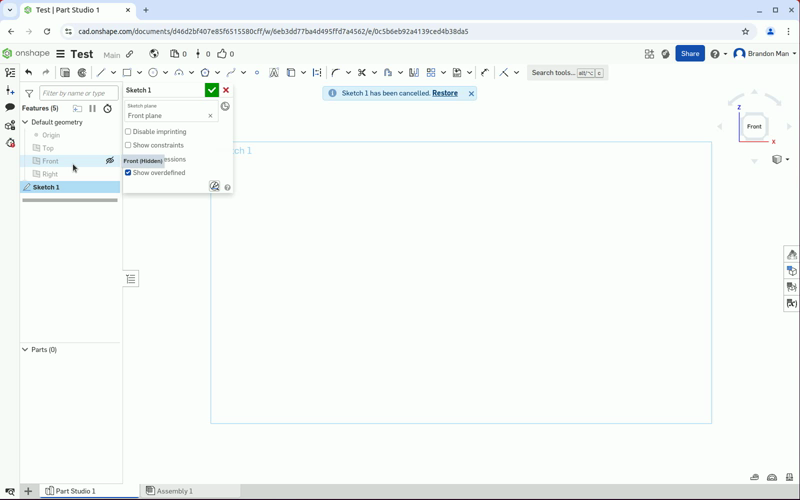
mouse_move(73, 352)
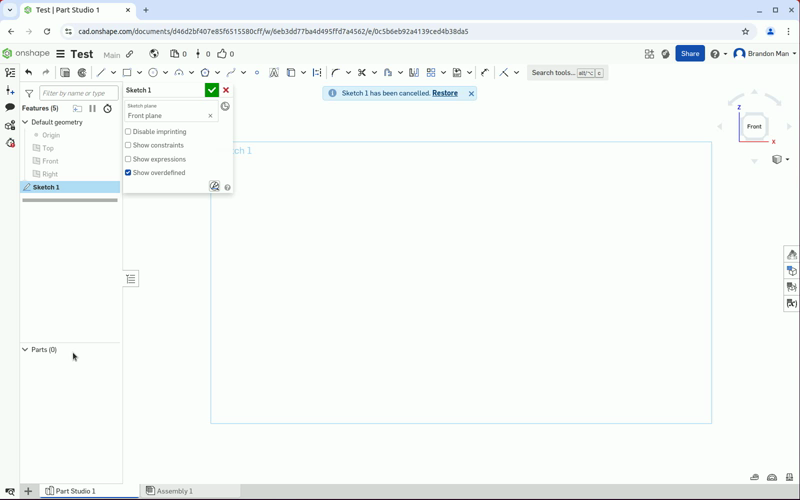
key(y)
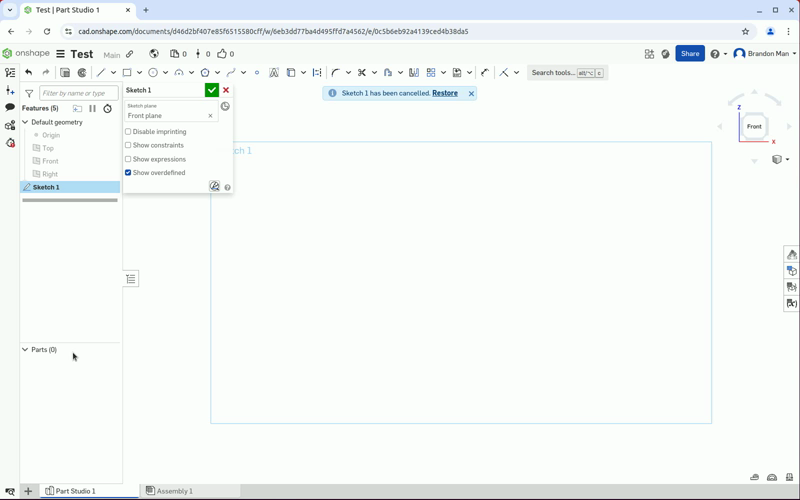
key(l)
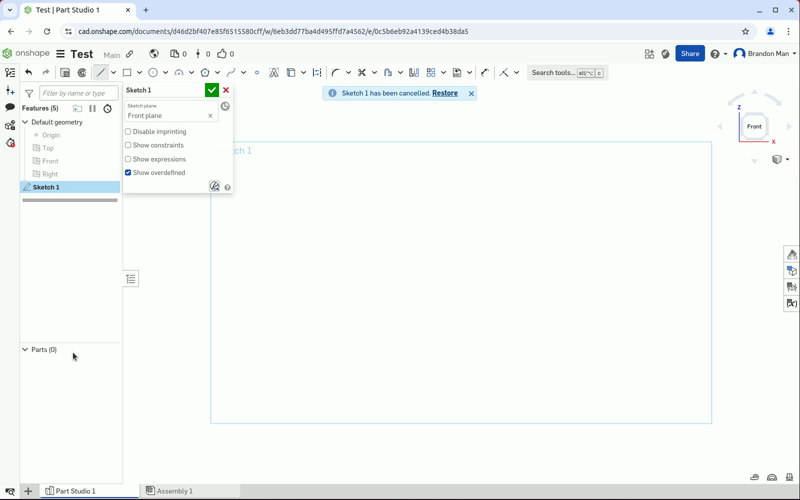
key_down(shift)
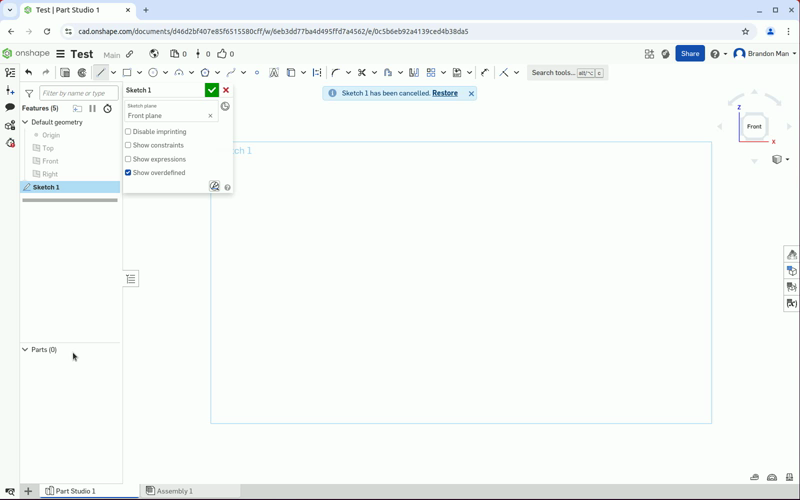
mouse_move(460, 282)
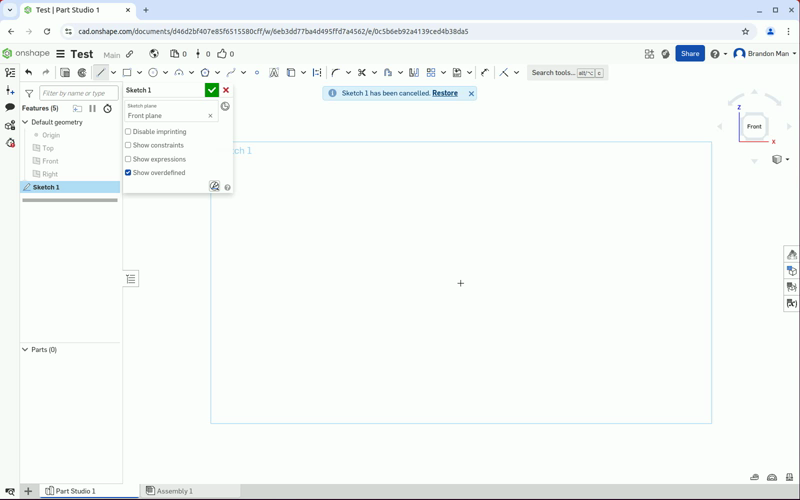
click(460, 282)
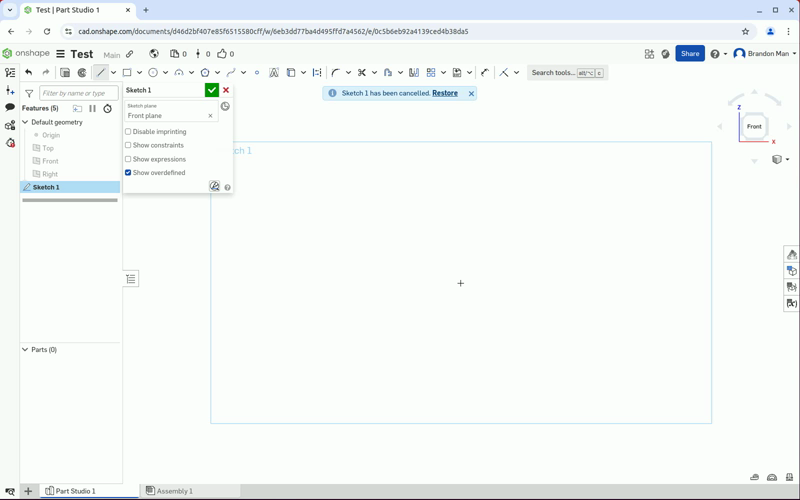
key_up(shift)
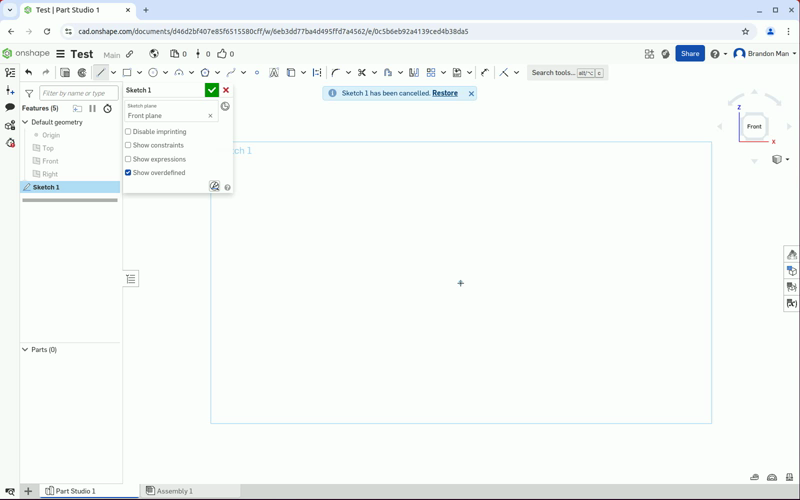
key_down(shift)
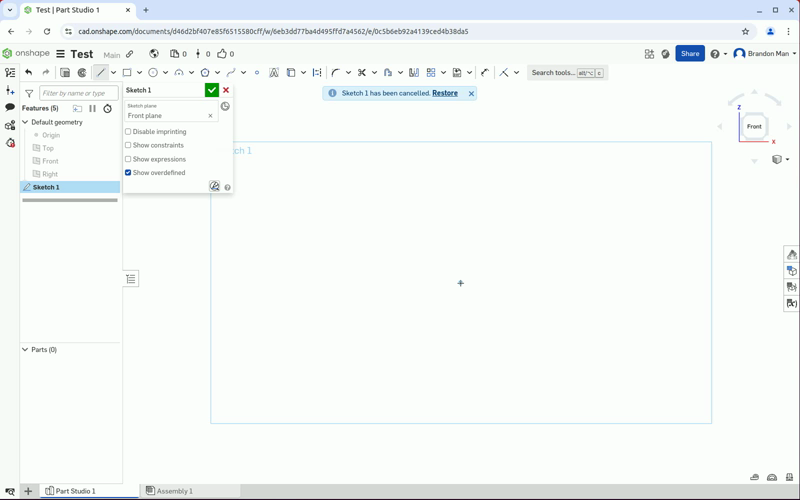
mouse_move(573, 282)
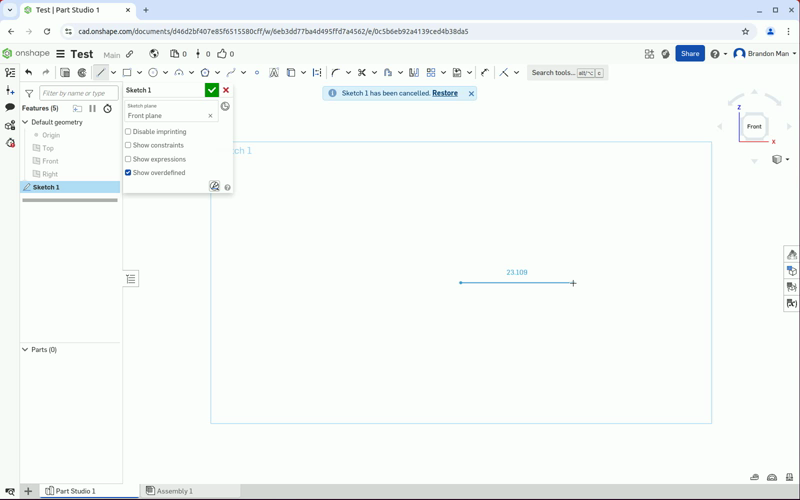
click(573, 282)
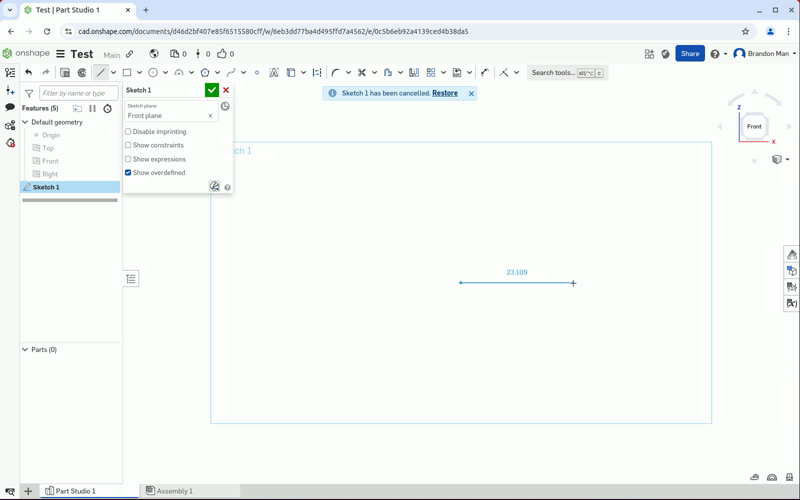
key_up(shift)
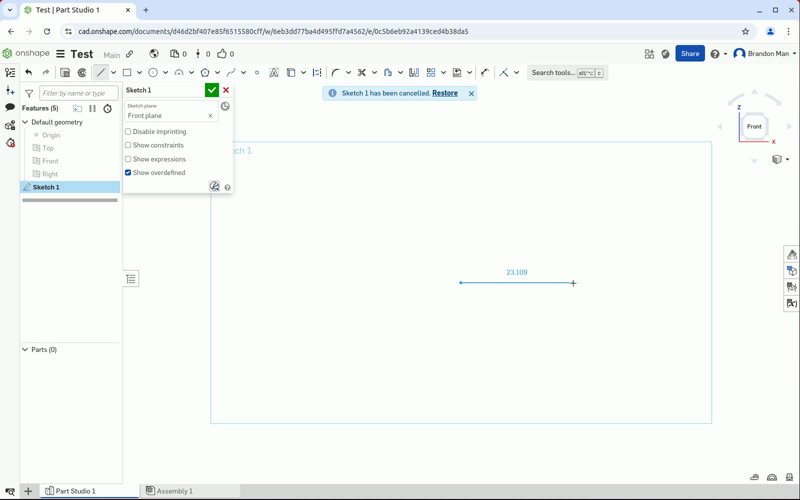
key_down(shift)
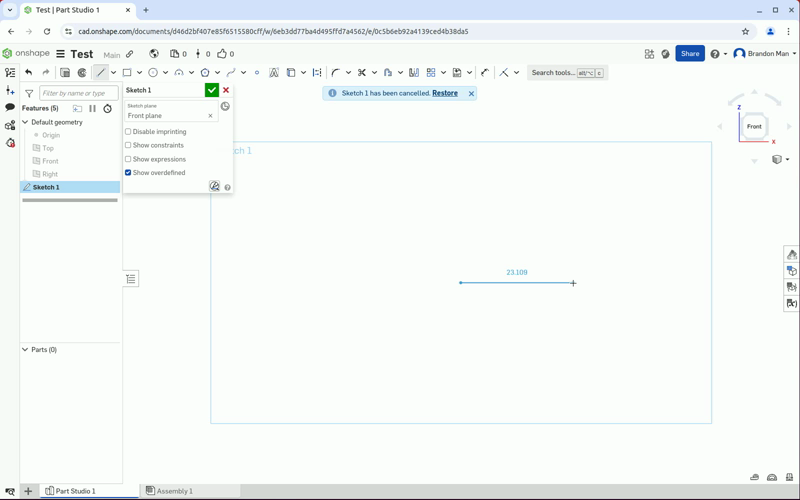
mouse_move(589, 282)
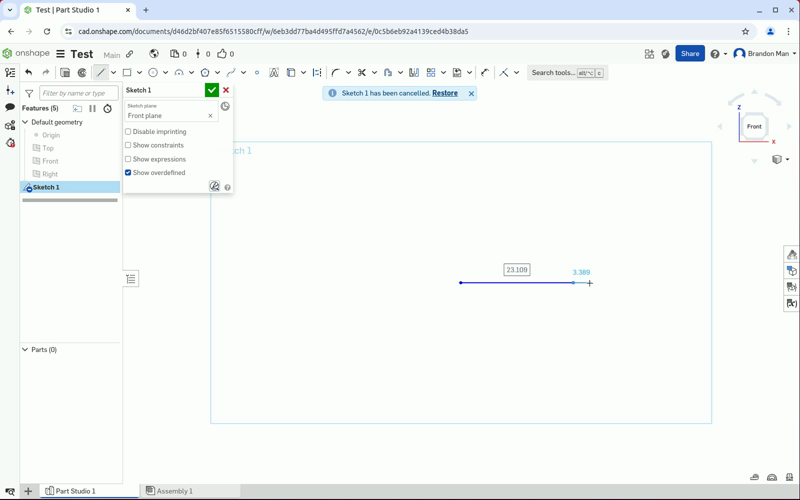
mouse_move(573, 245)
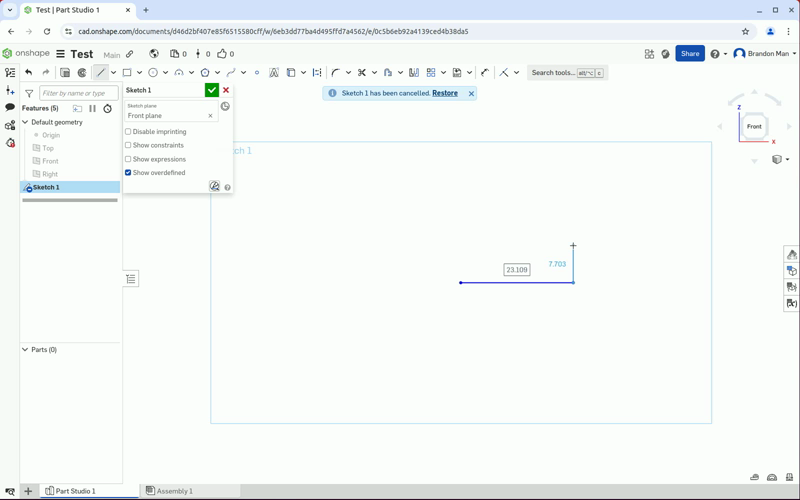
click(573, 245)
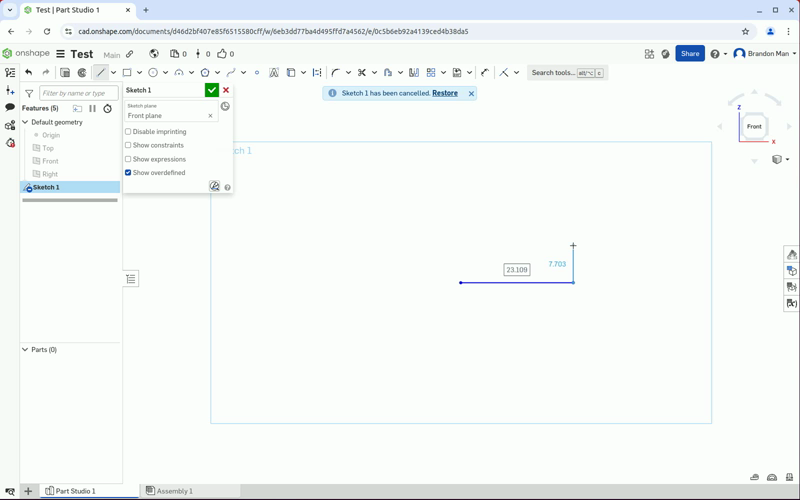
key_up(shift)
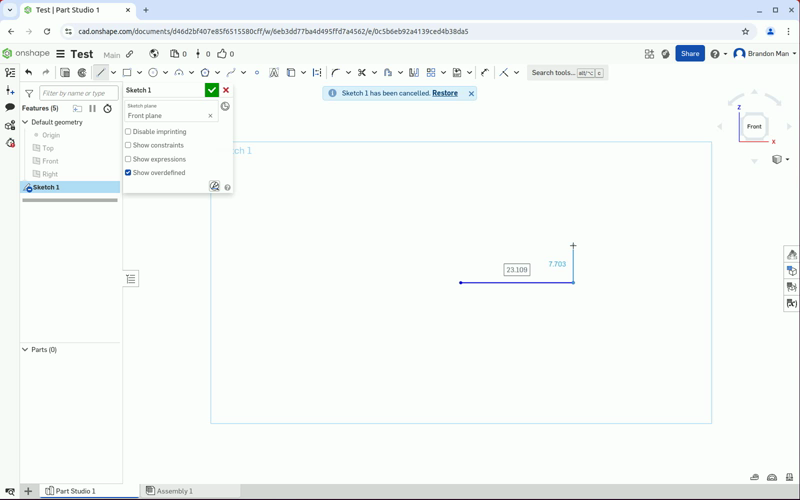
key_down(shift)
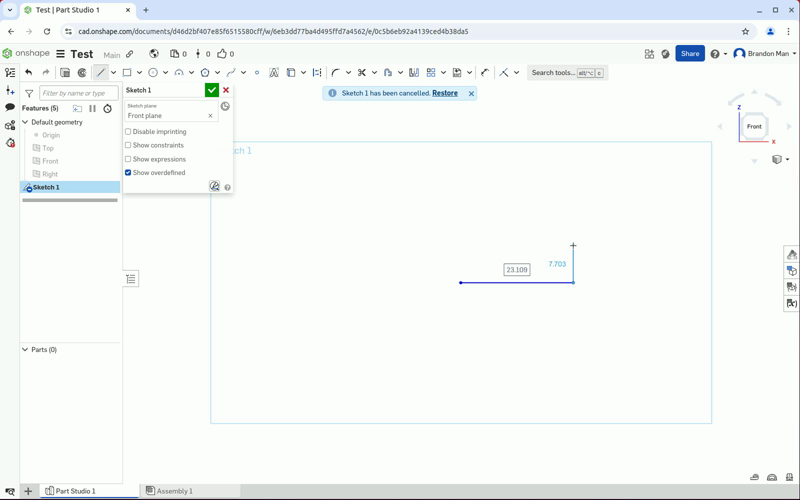
mouse_move(491, 223)
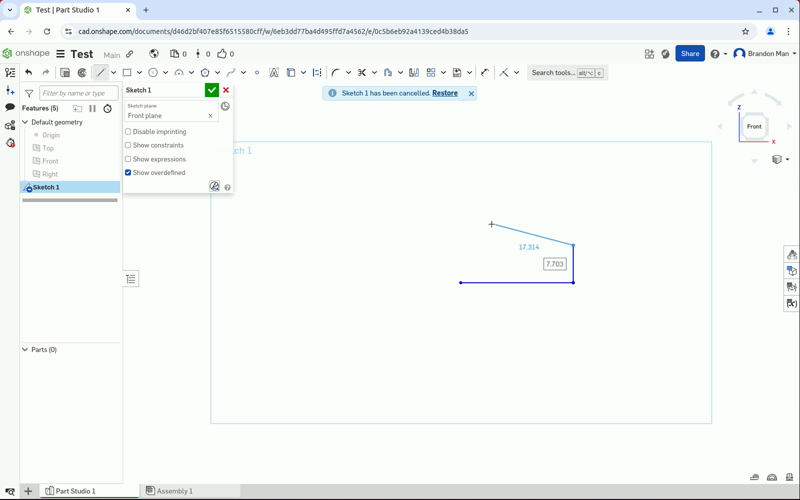
click(491, 223)
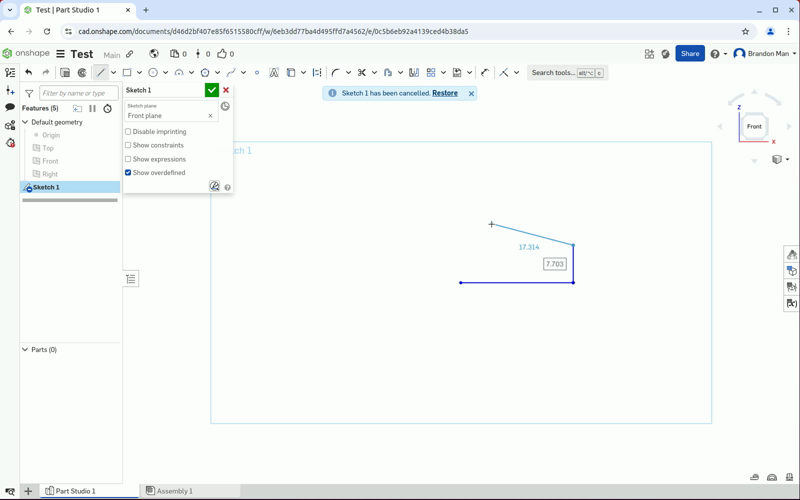
key_up(shift)
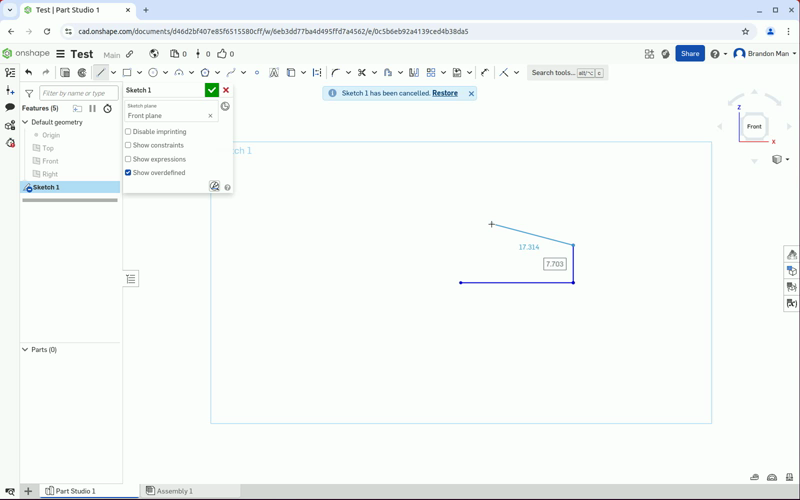
key_down(shift)
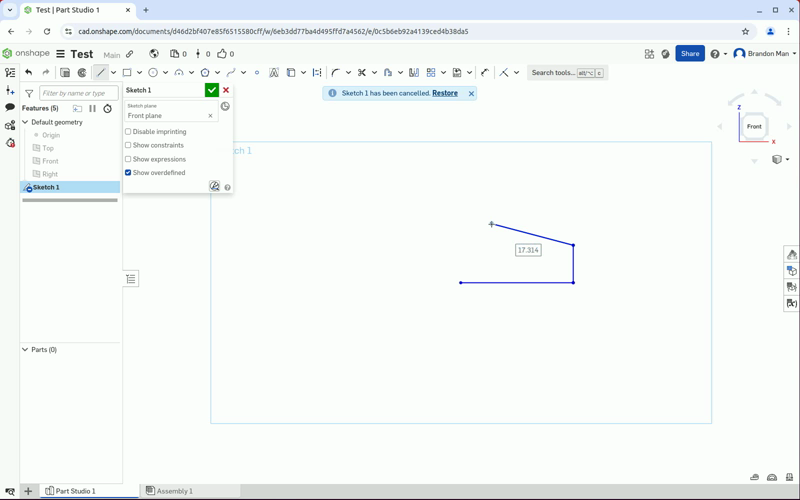
mouse_move(521, 223)
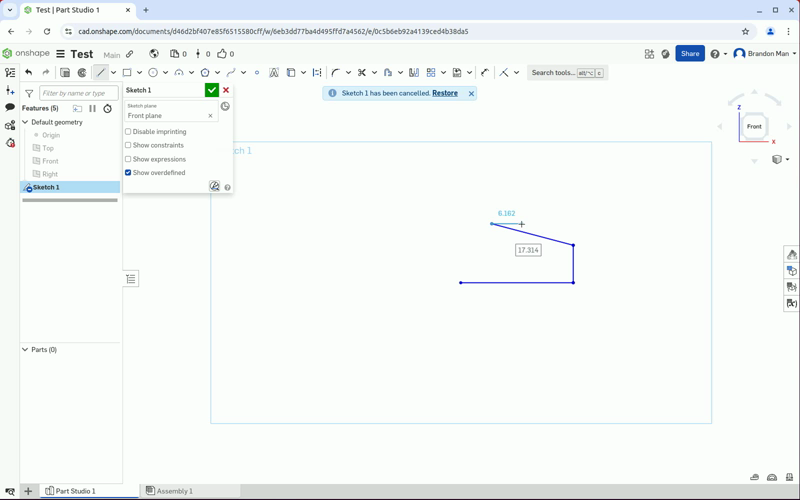
mouse_move(460, 223)
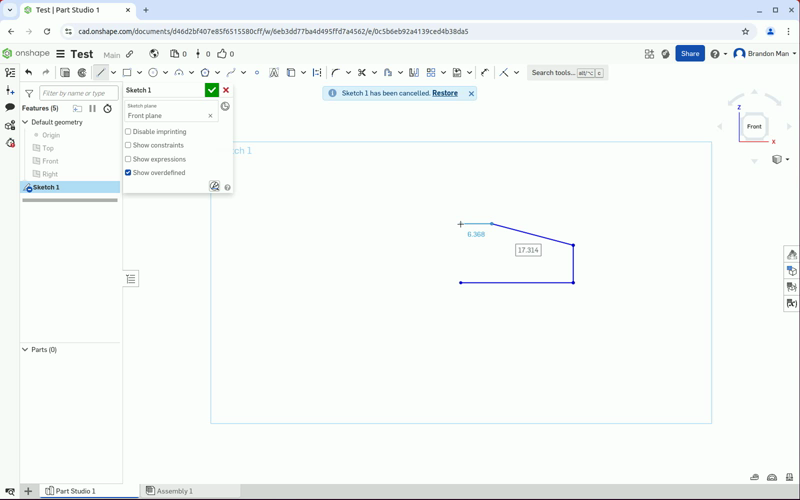
click(460, 223)
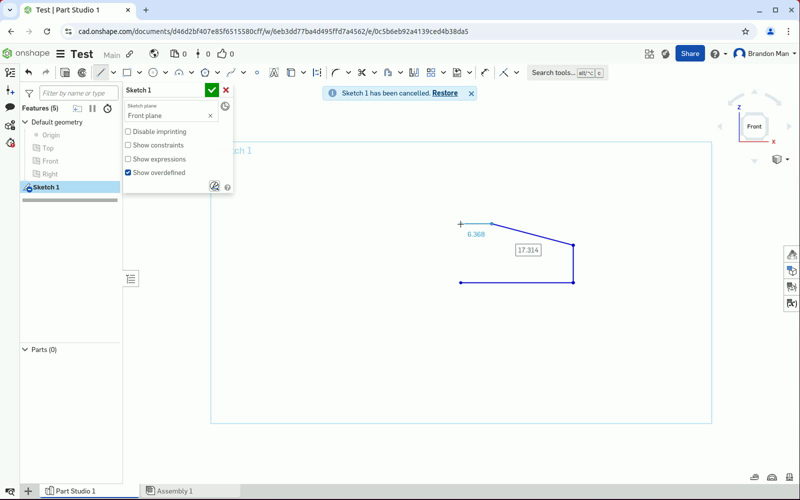
key_up(shift)
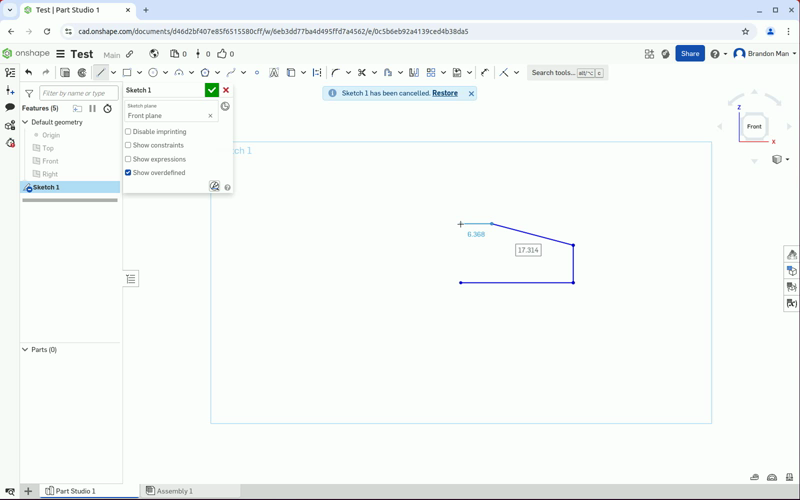
mouse_move(490, 223)
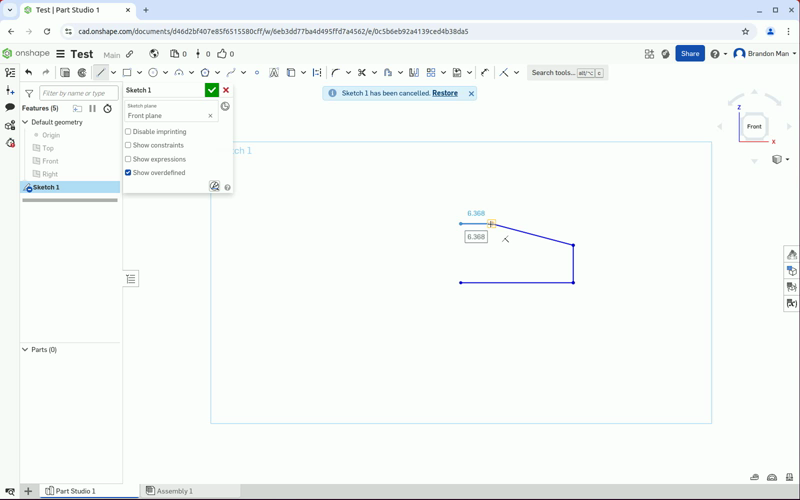
key_down(shift)
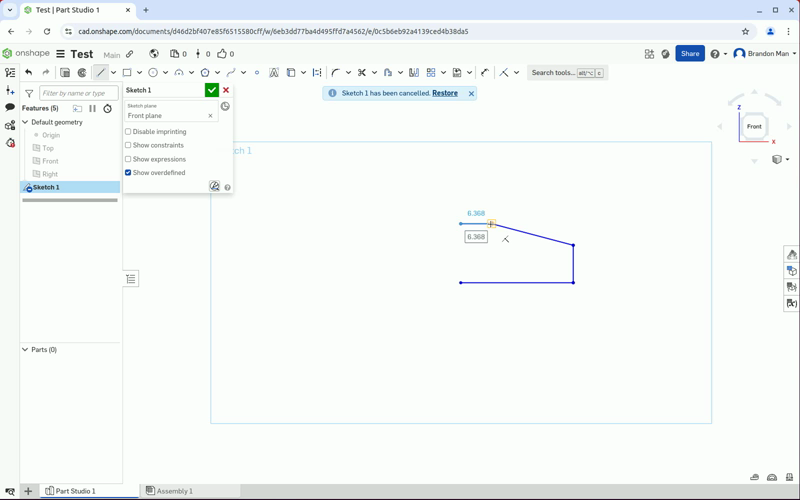
mouse_move(460, 282)
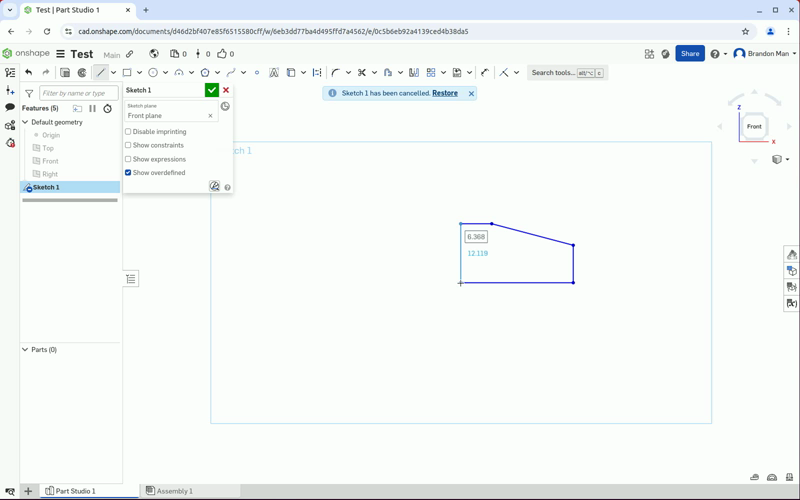
key_up(shift)
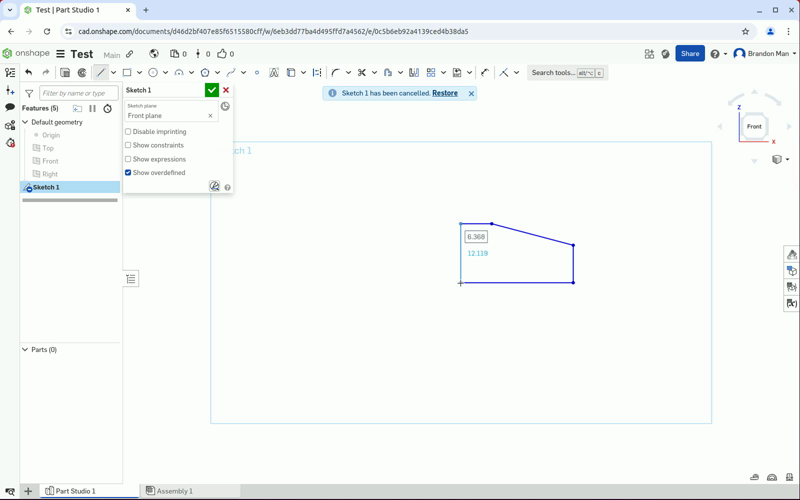
click(460, 282)
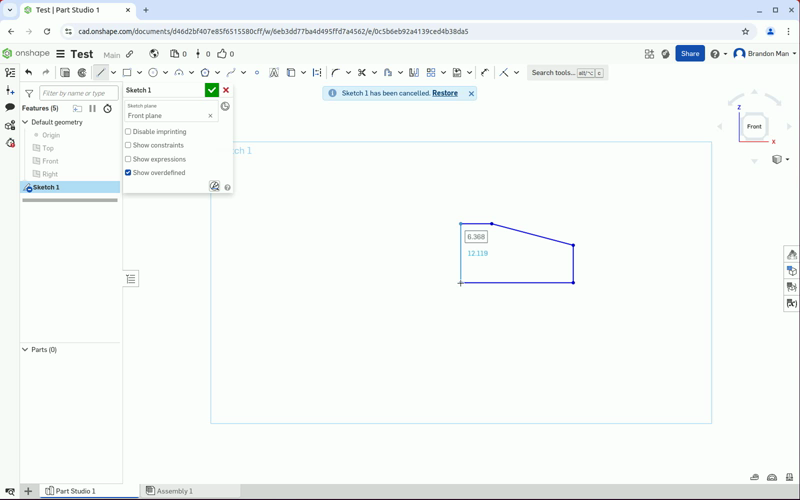
key(esc)
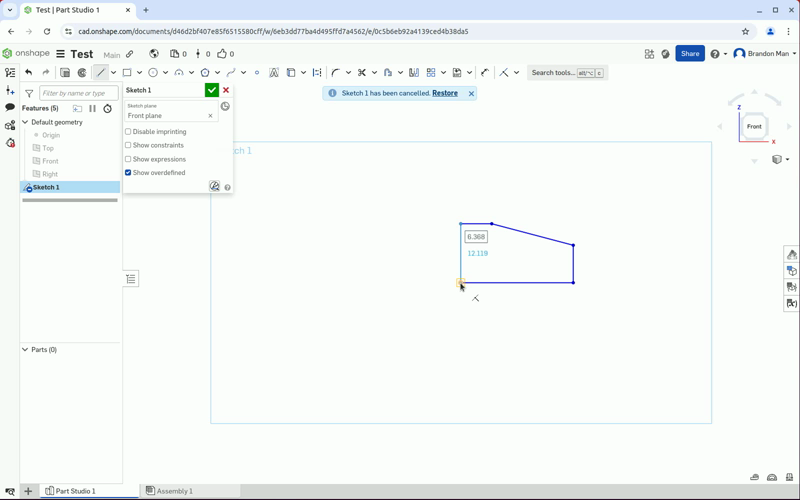
mouse_move(529, 271)
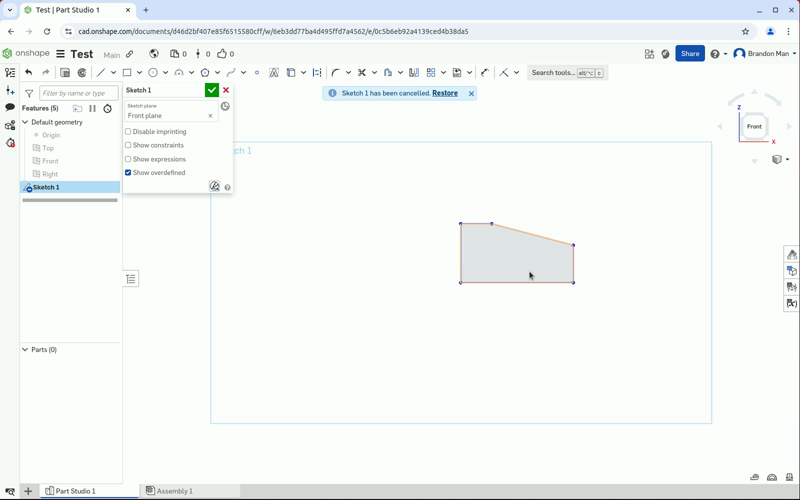
click(529, 271)
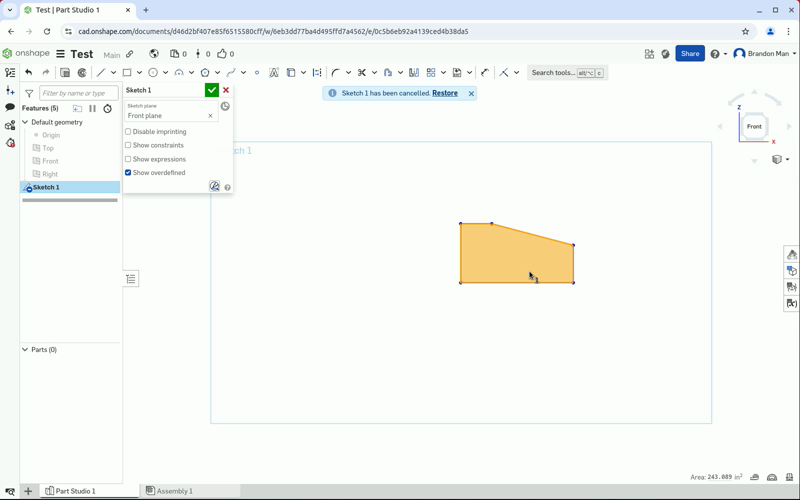
mouse_move(73, 352)
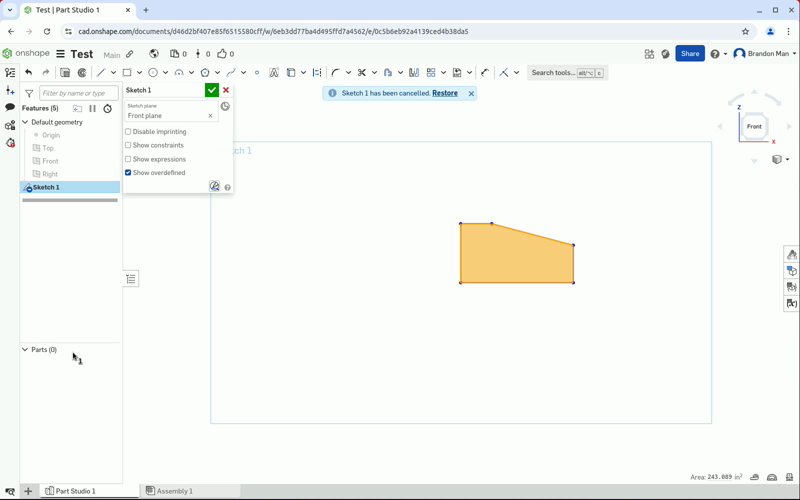
key(shift+y)
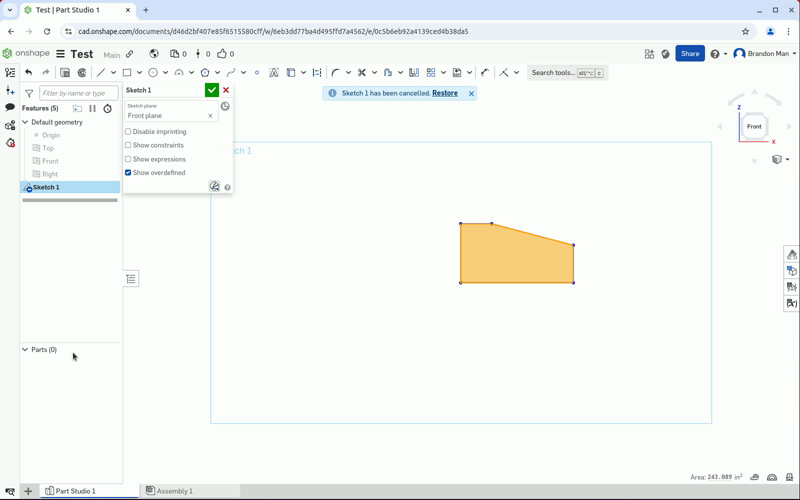
key(shift+e)
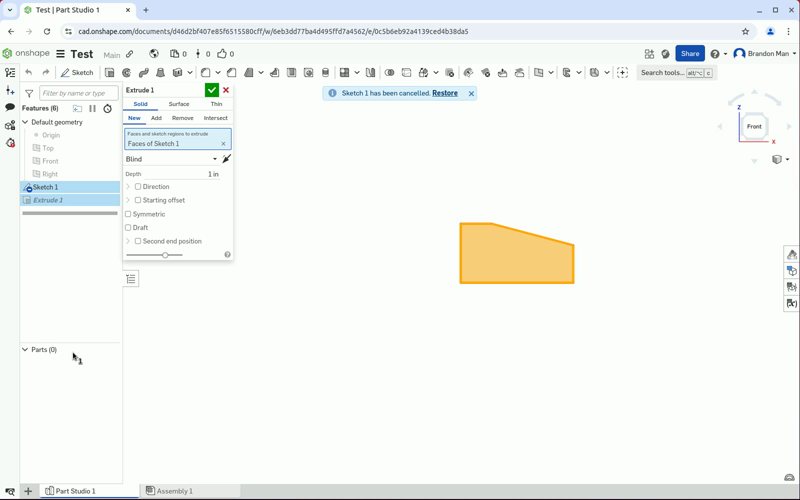
mouse_move(143, 106)
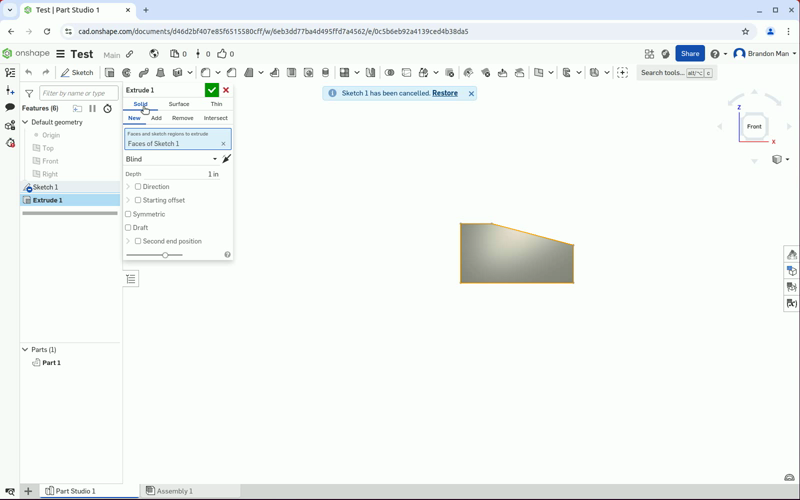
click(143, 106)
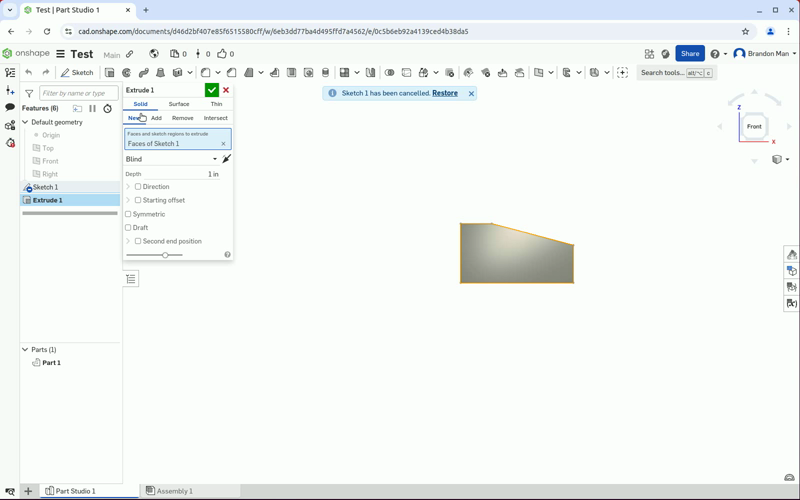
mouse_move(137, 120)
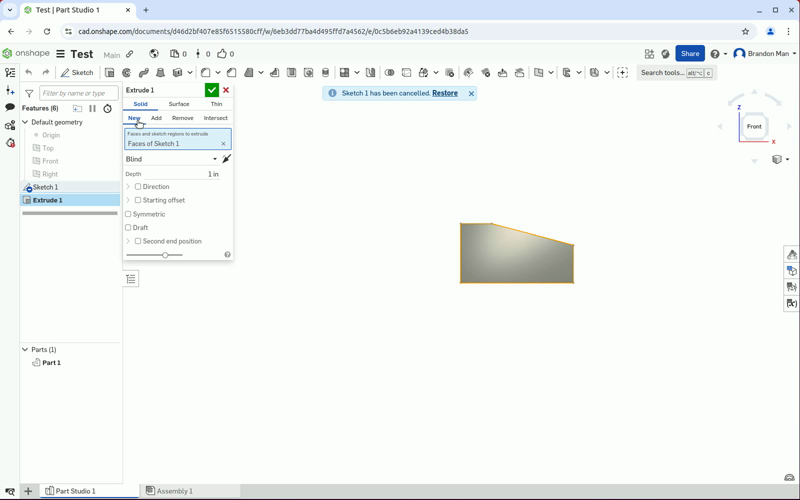
click(137, 120)
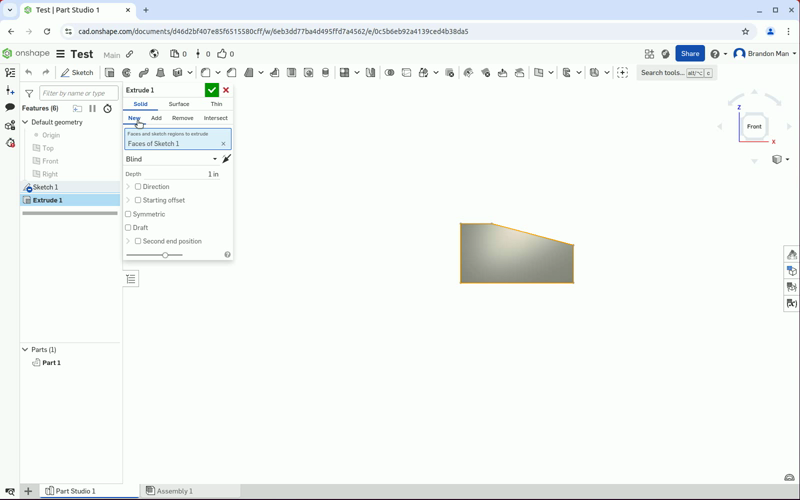
key(tab, 4)
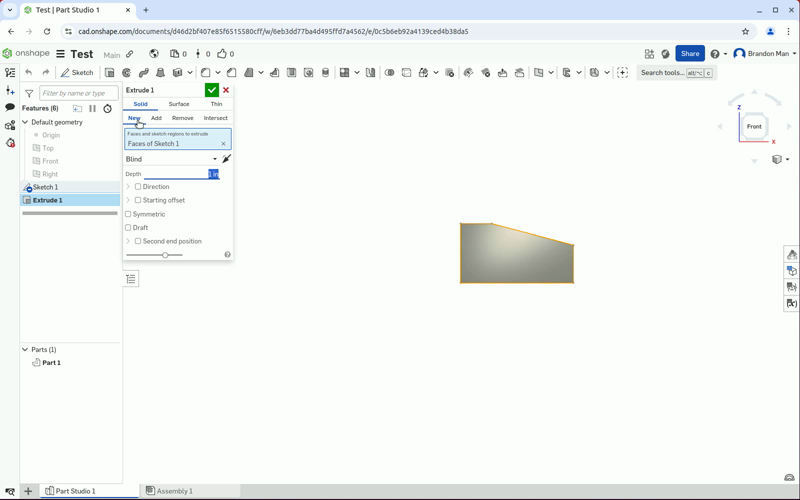
text(-2.166)
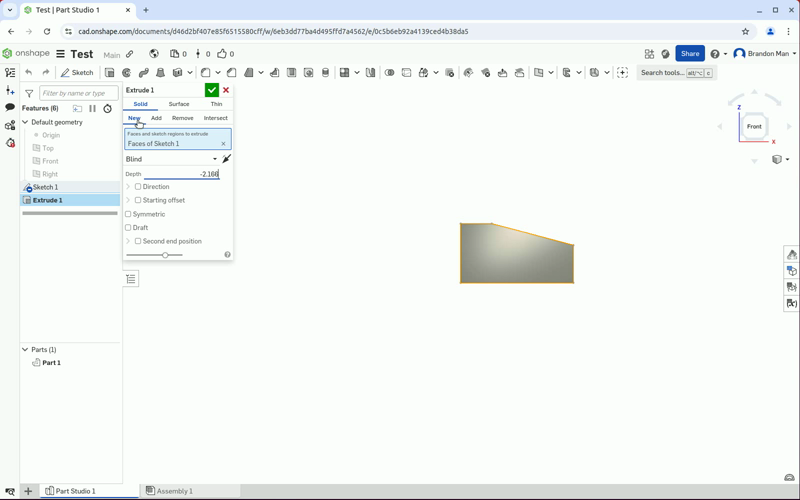
key(enter)
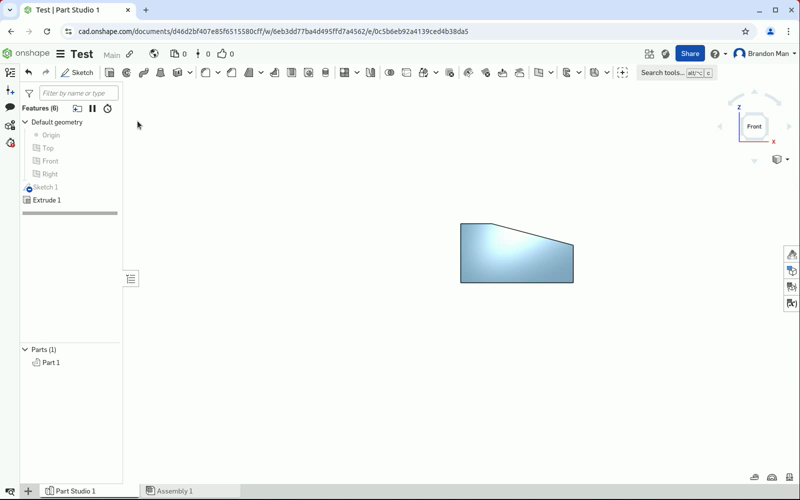
key(shift+h)
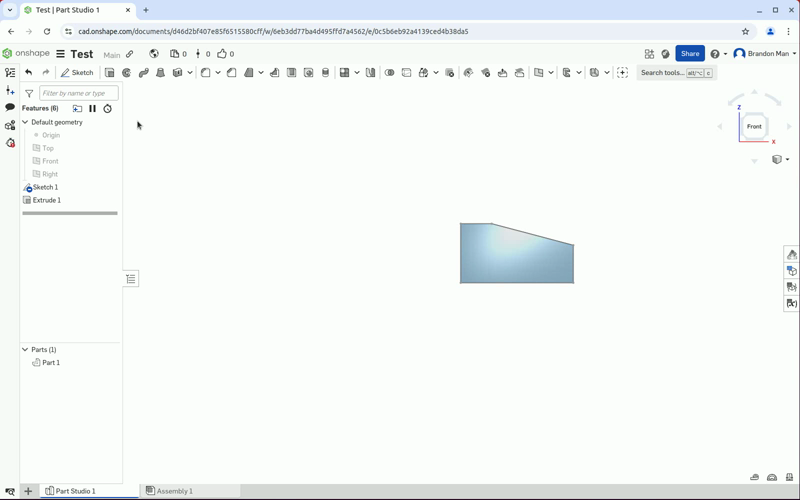
key(shift+h)
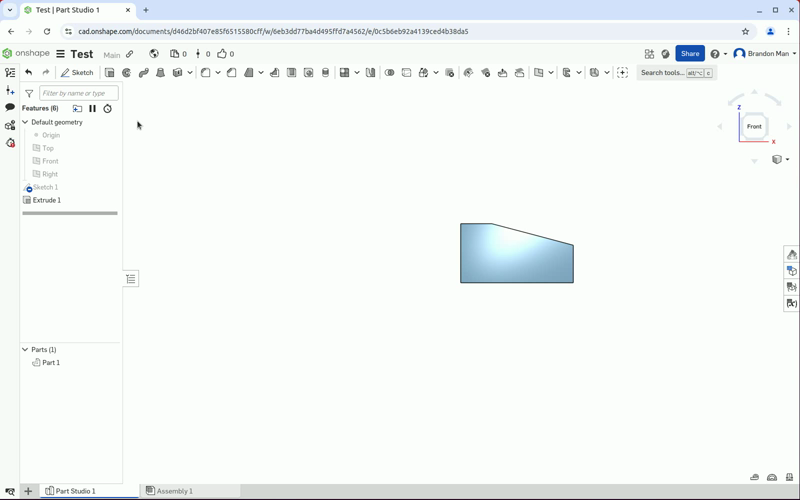
mouse_move(73, 189)
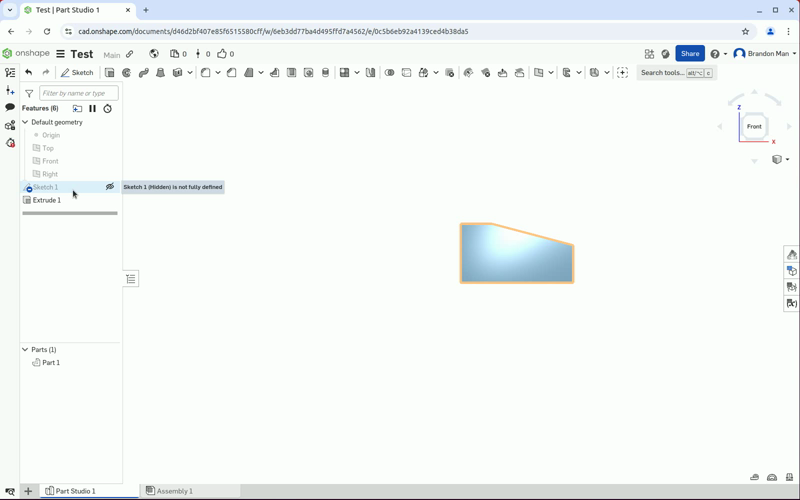
click(73, 189)
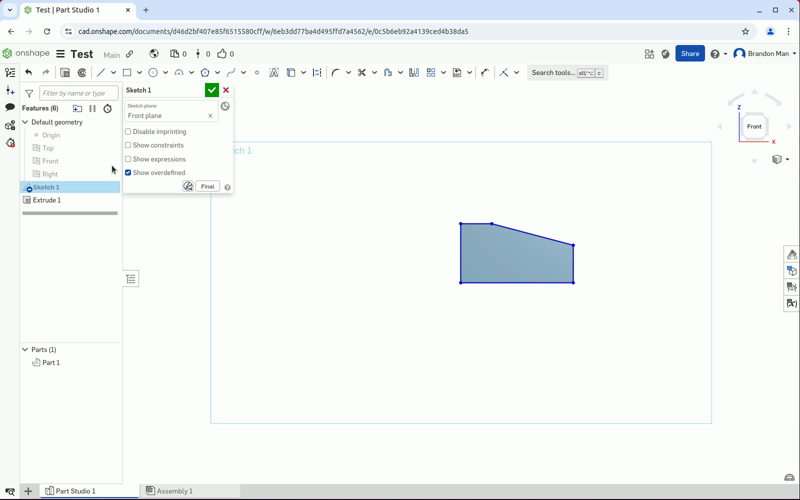
mouse_move(229, 92)
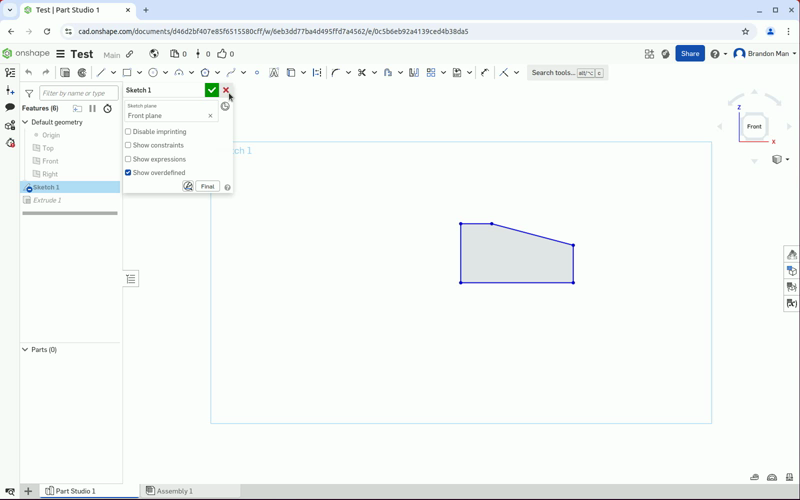
click(229, 92)
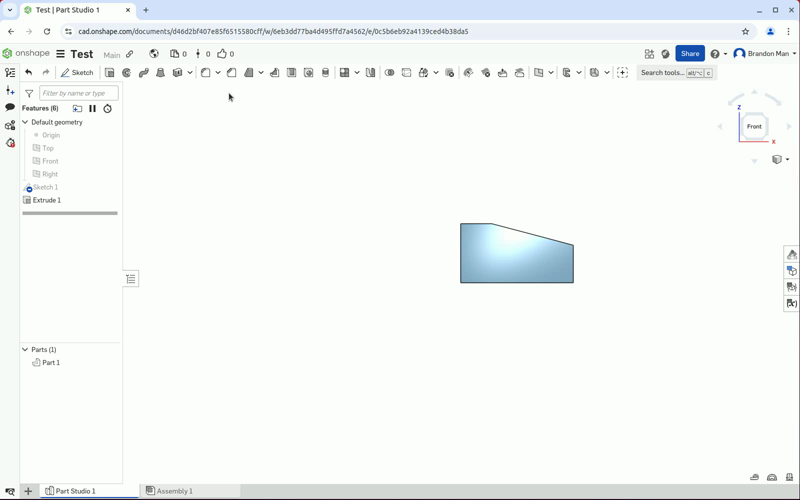
mouse_move(73, 352)
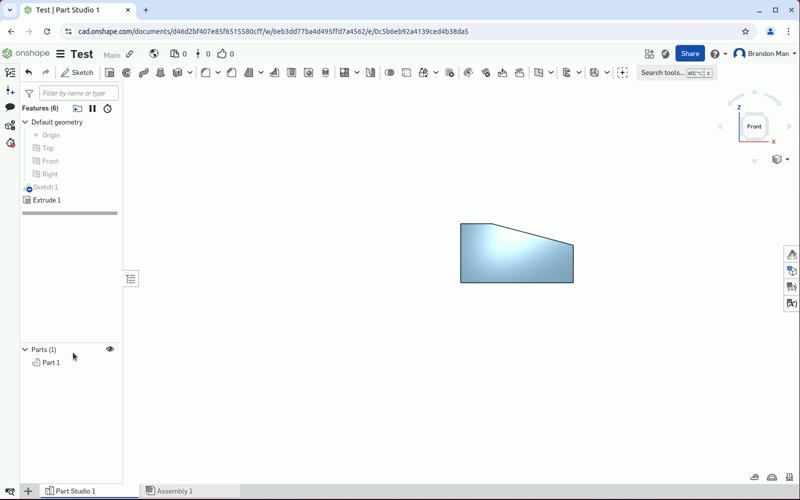
key(y)
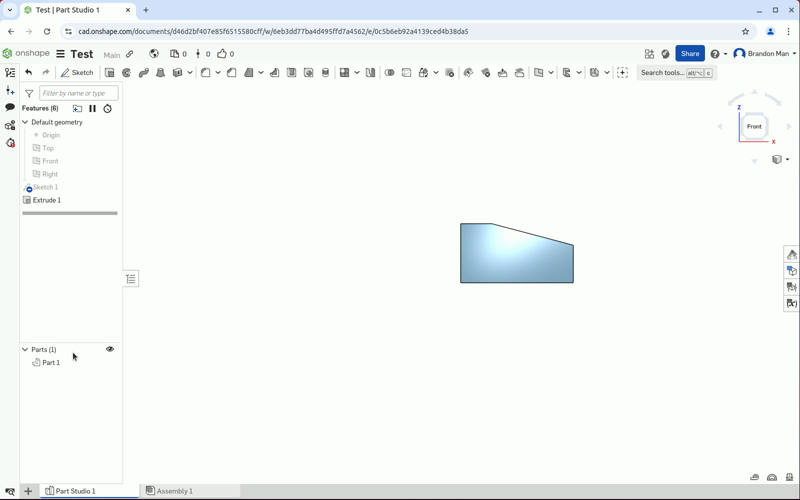
key(shift+p)
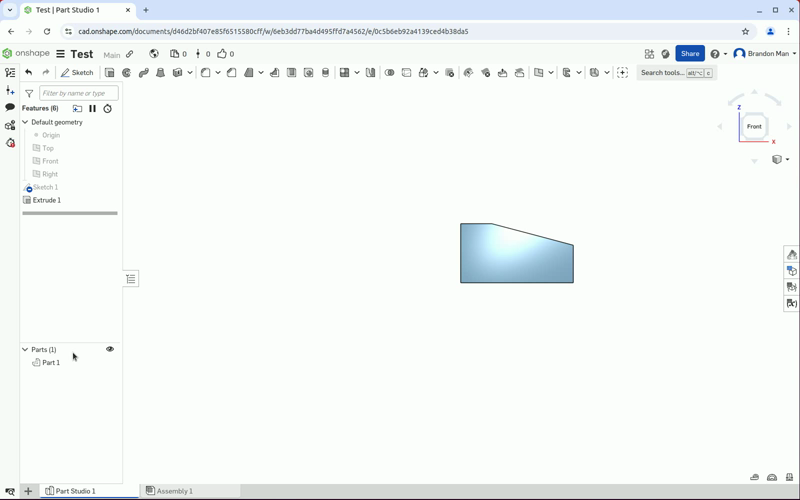
key(space)
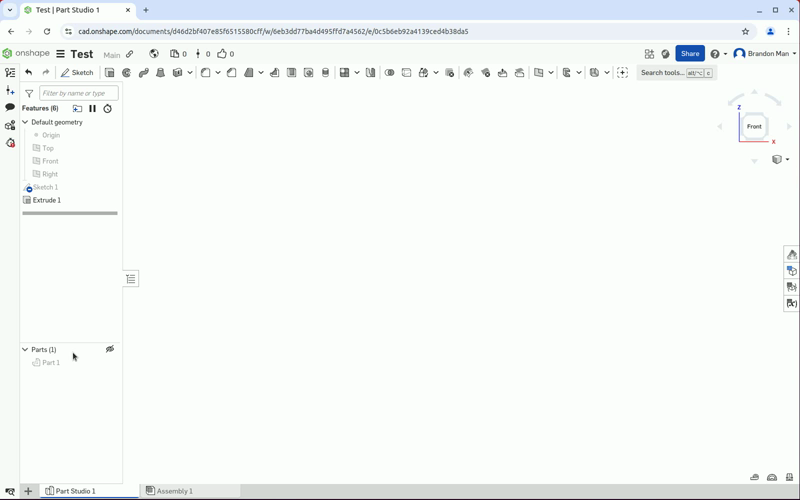
key_down(shift)
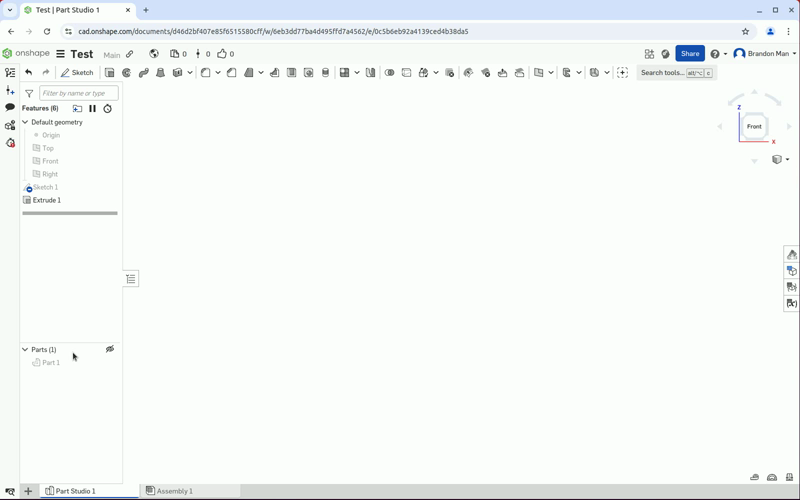
key(left)
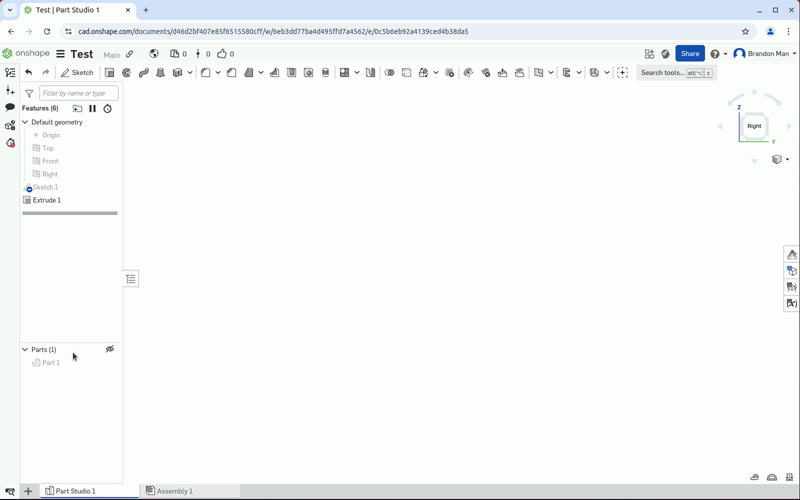
key_up(shift)
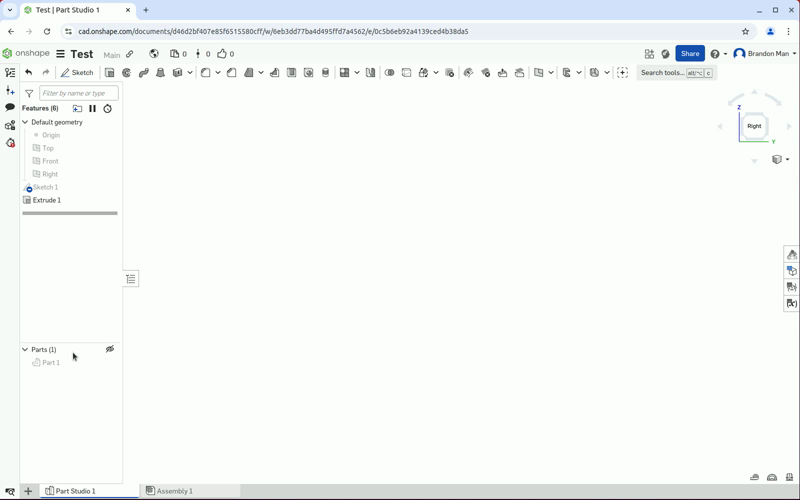
mouse_move(73, 352)
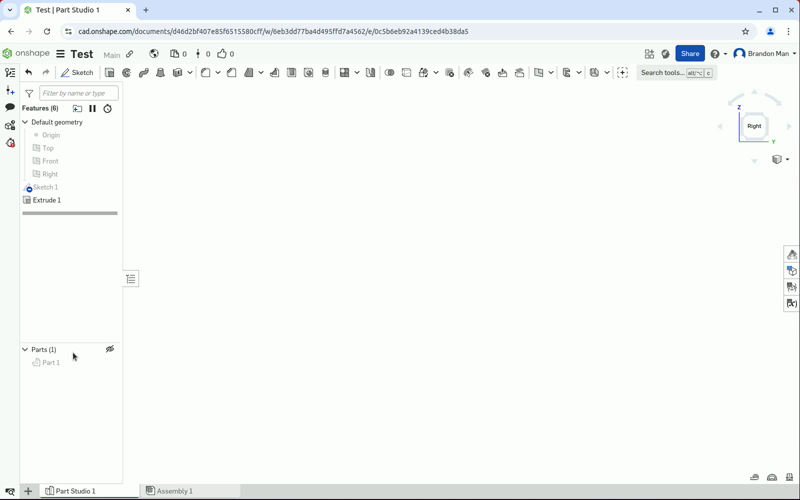
key(shift+y)
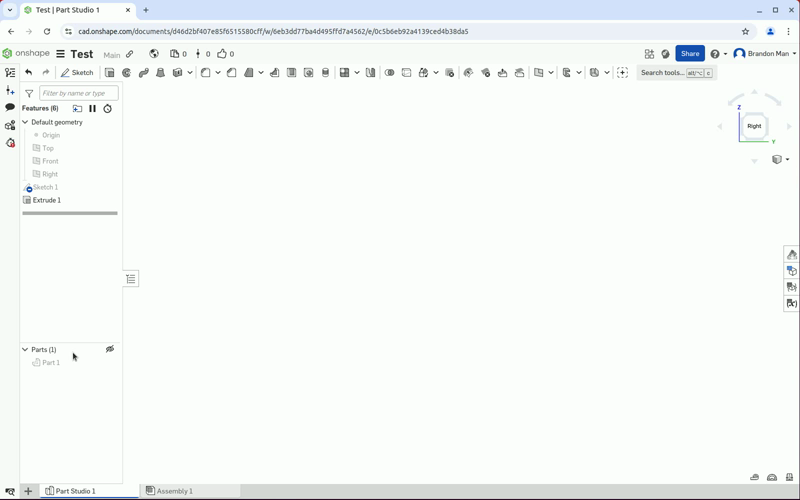
key(shift+s)
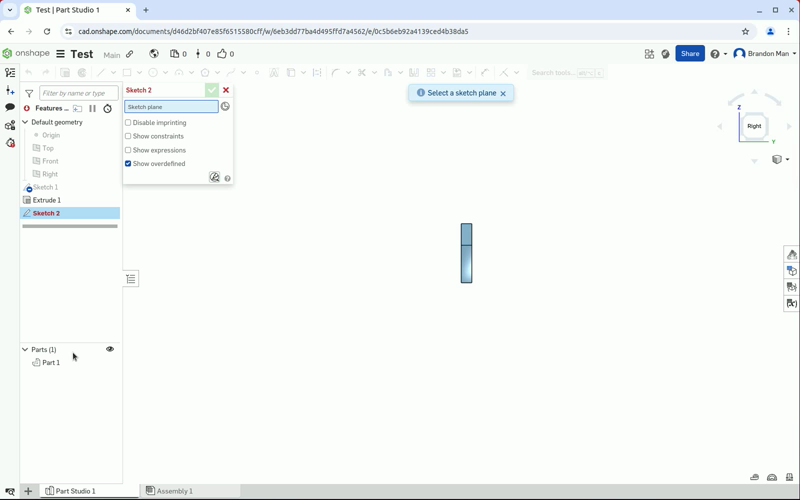
mouse_move(73, 176)
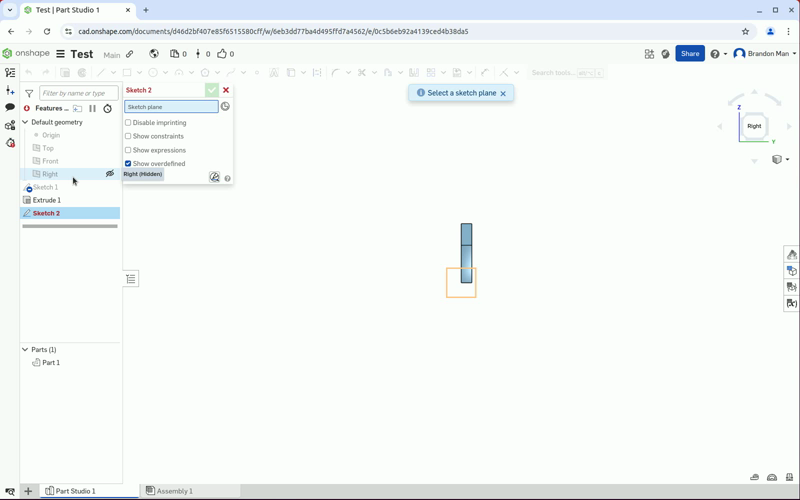
click(73, 176)
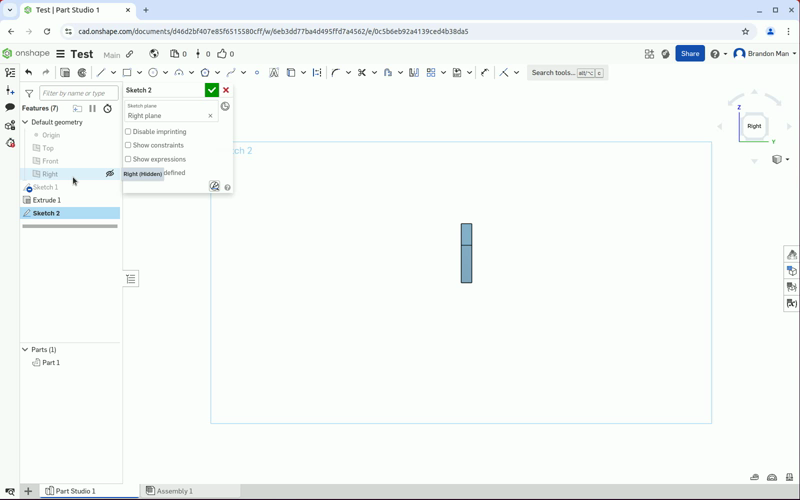
mouse_move(73, 352)
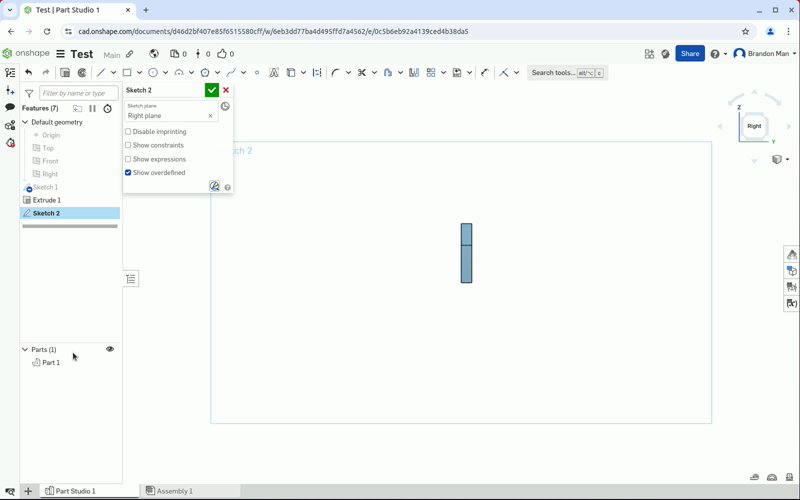
key(y)
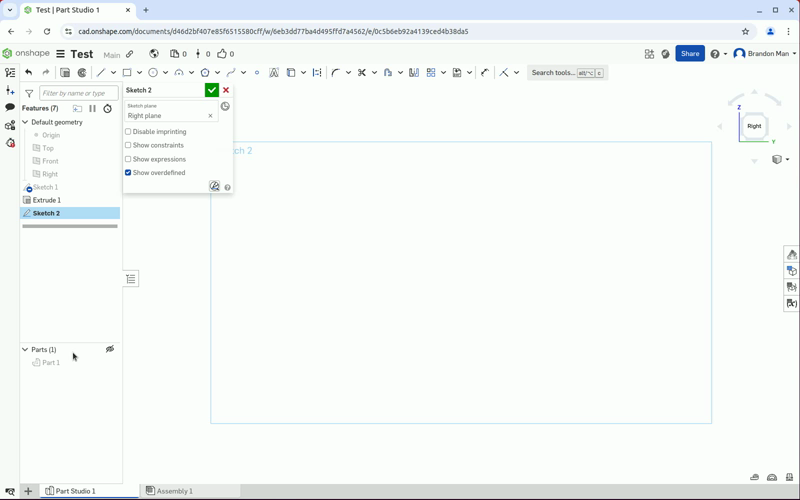
key(l)
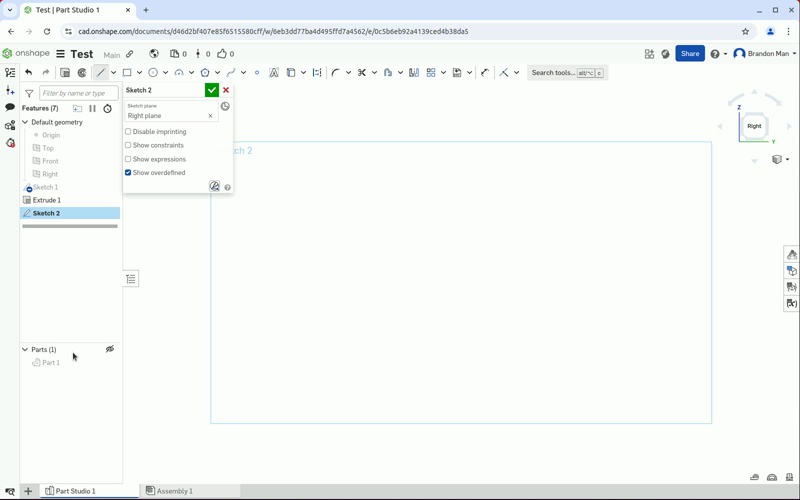
key_down(shift)
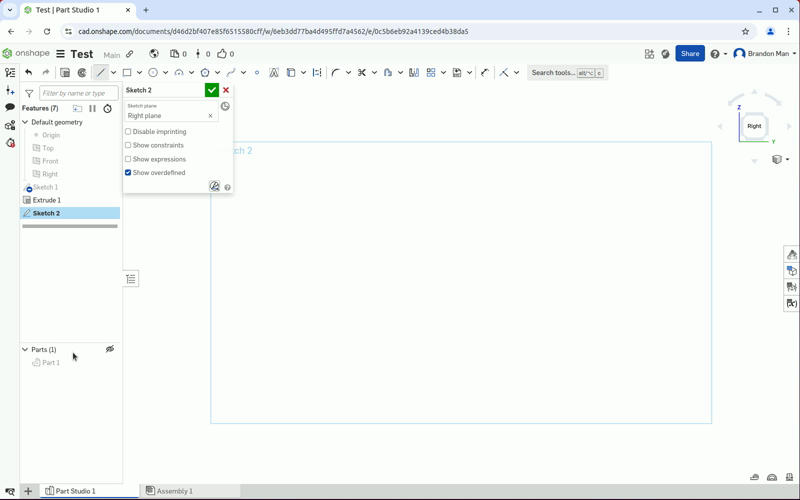
mouse_move(427, 282)
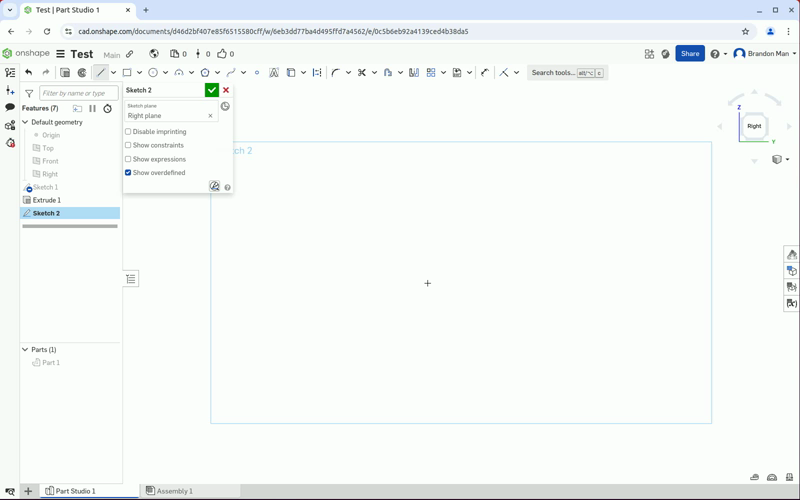
click(427, 282)
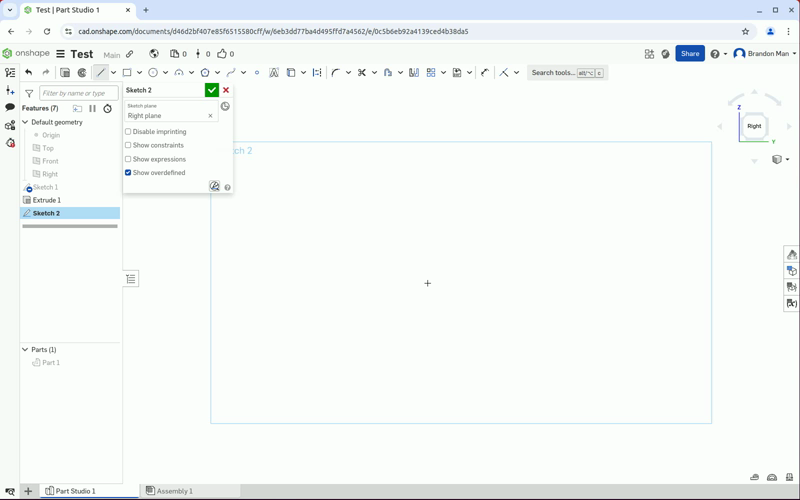
key_up(shift)
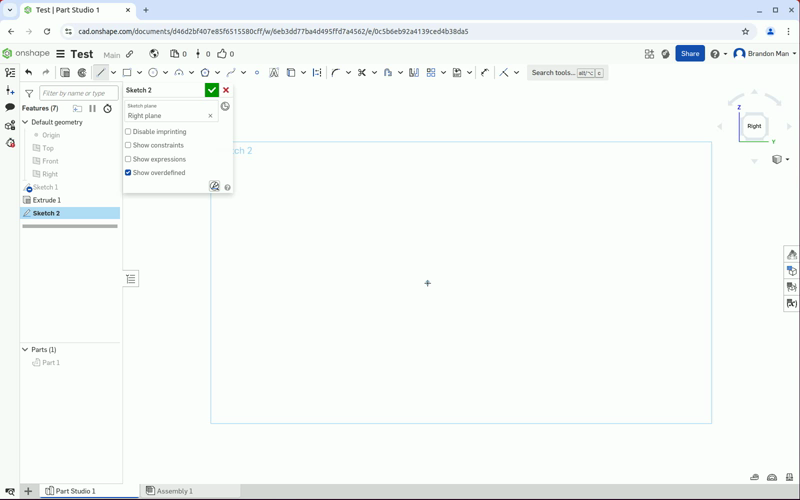
key_down(shift)
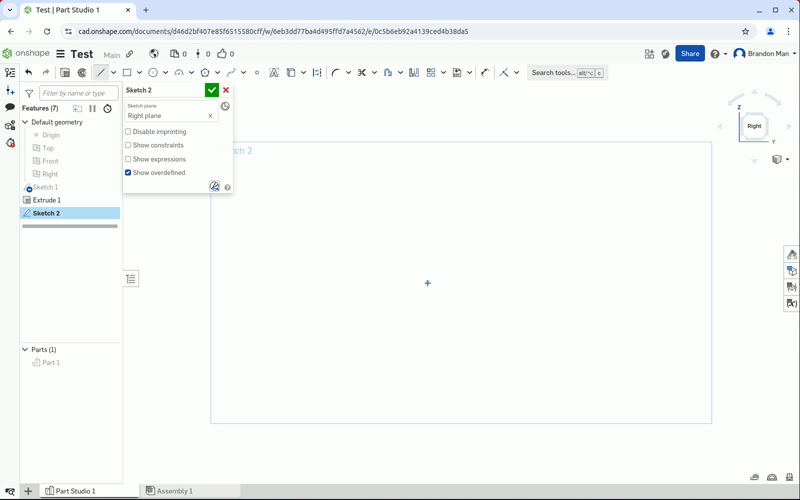
mouse_move(457, 282)
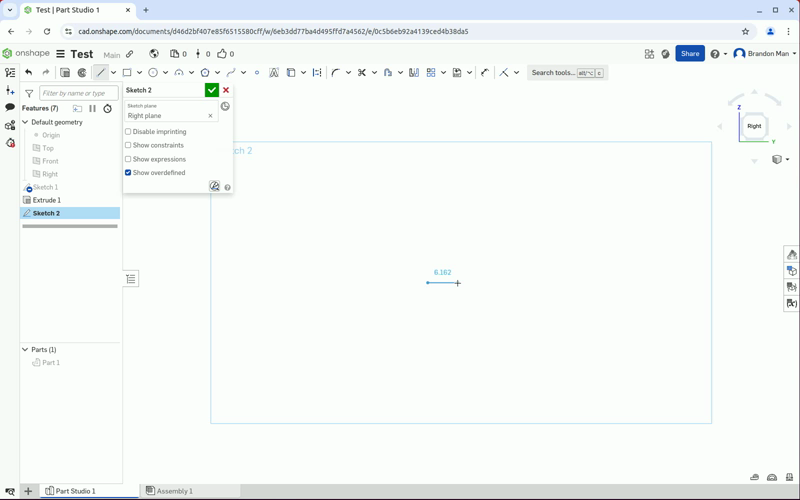
mouse_move(461, 282)
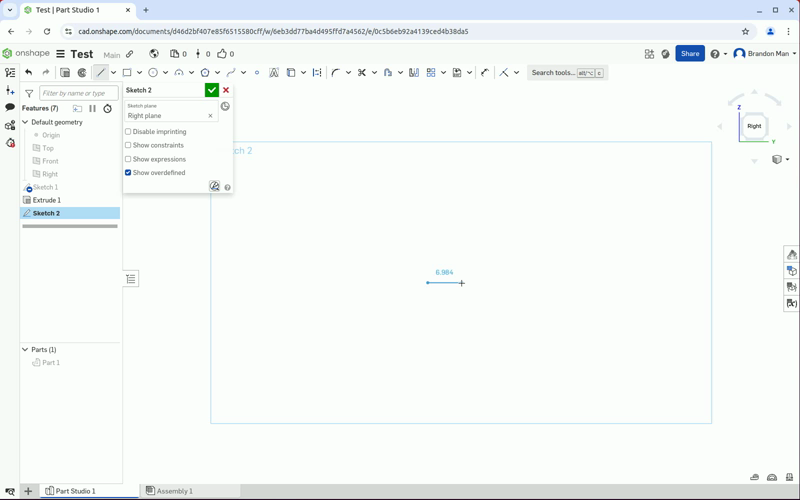
click(461, 282)
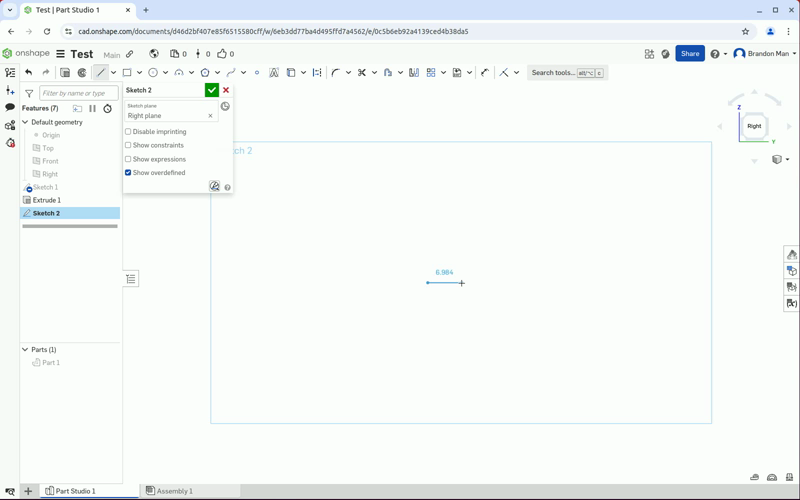
key_up(shift)
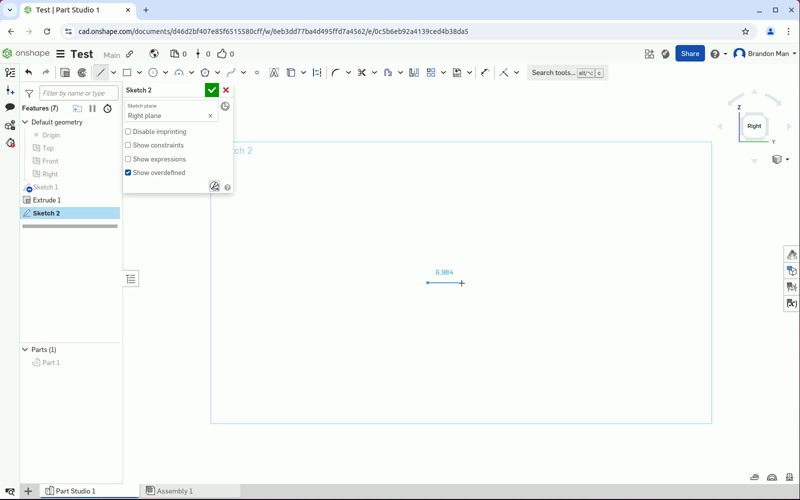
key_down(shift)
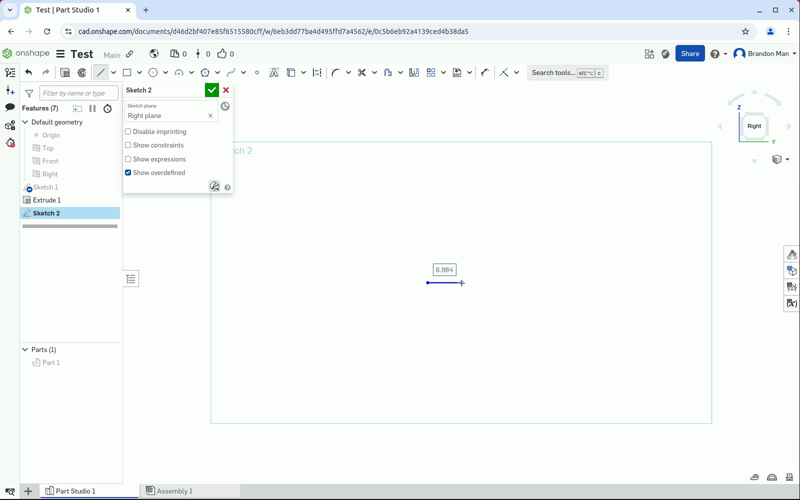
mouse_move(491, 282)
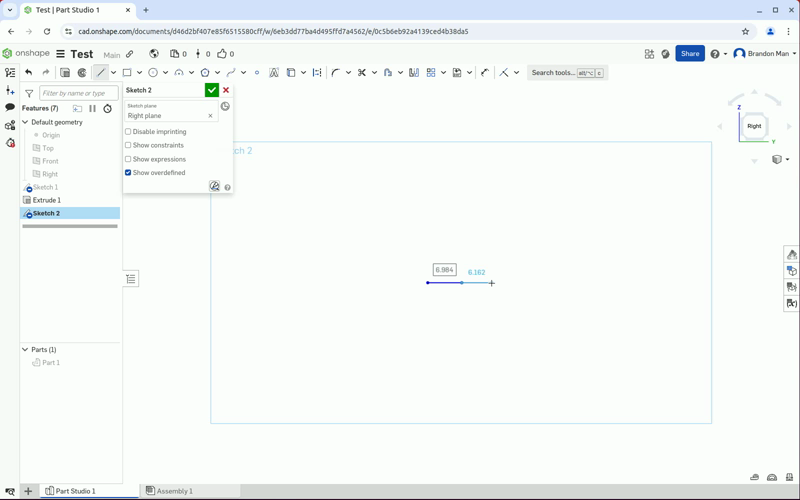
mouse_move(461, 231)
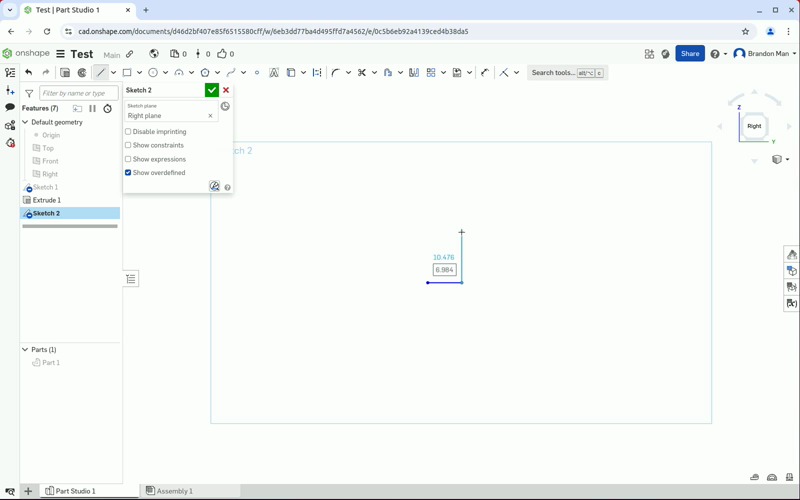
click(461, 231)
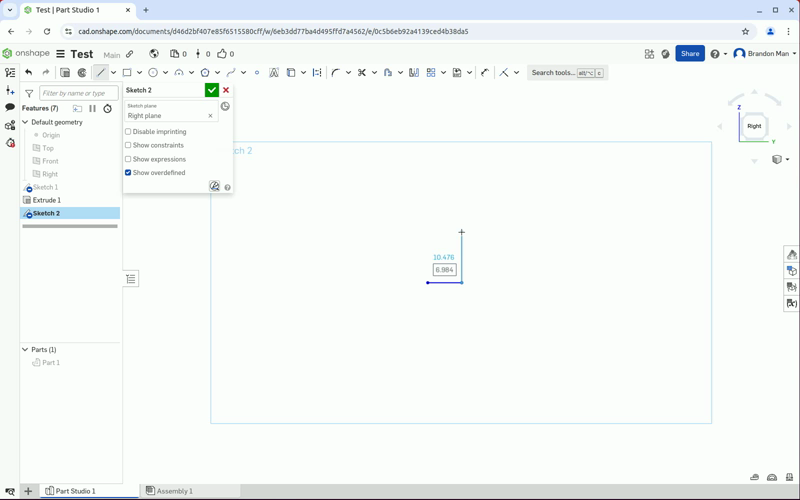
key_up(shift)
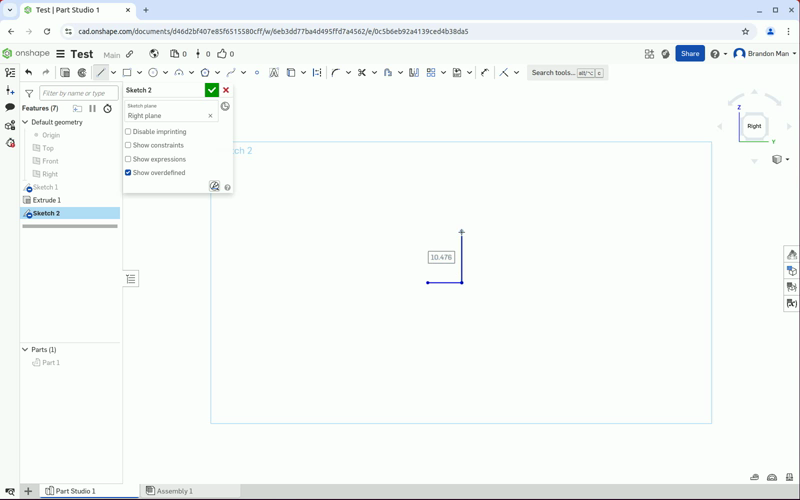
key_down(shift)
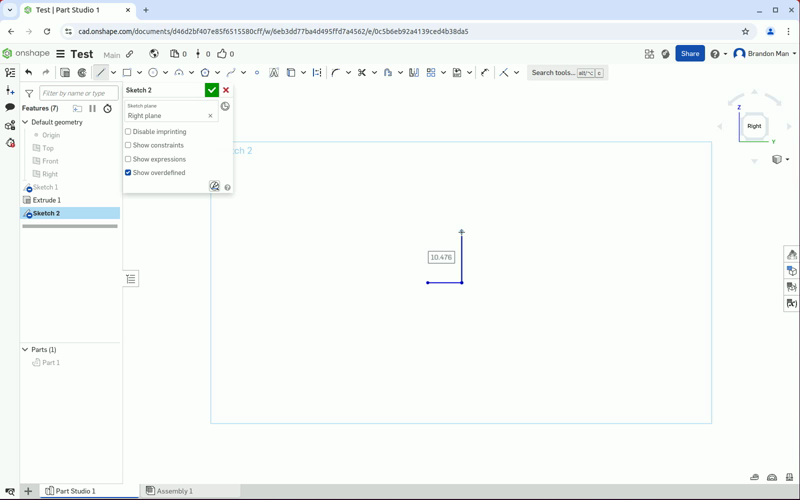
mouse_move(491, 231)
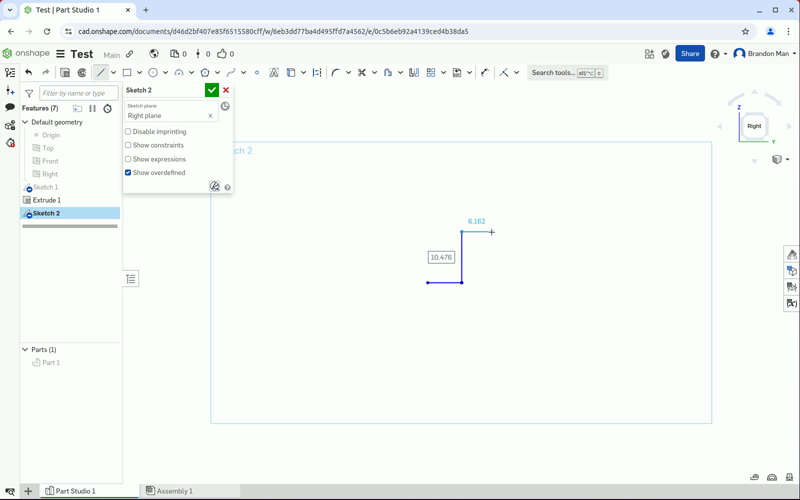
mouse_move(444, 231)
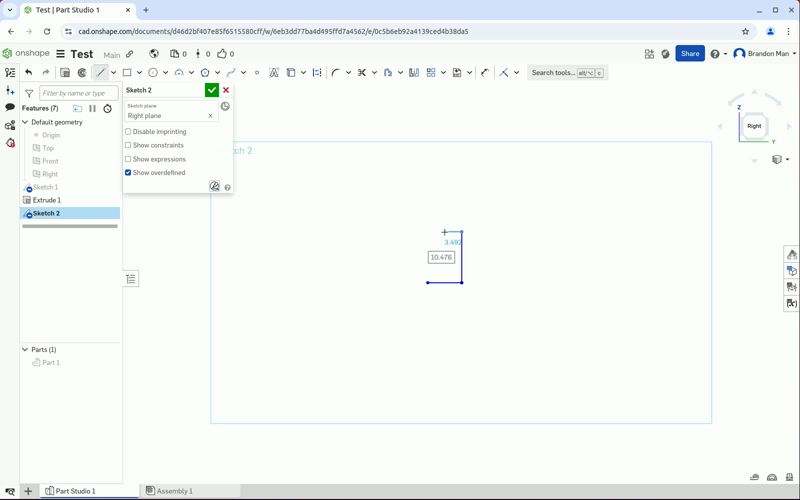
click(444, 231)
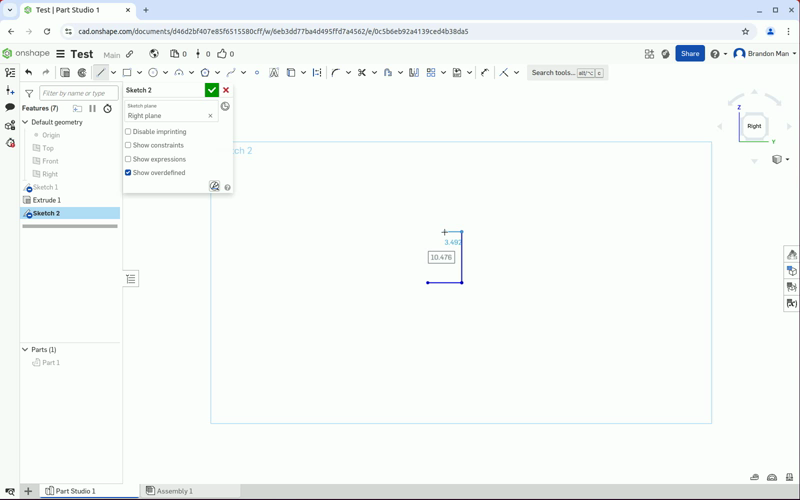
key_up(shift)
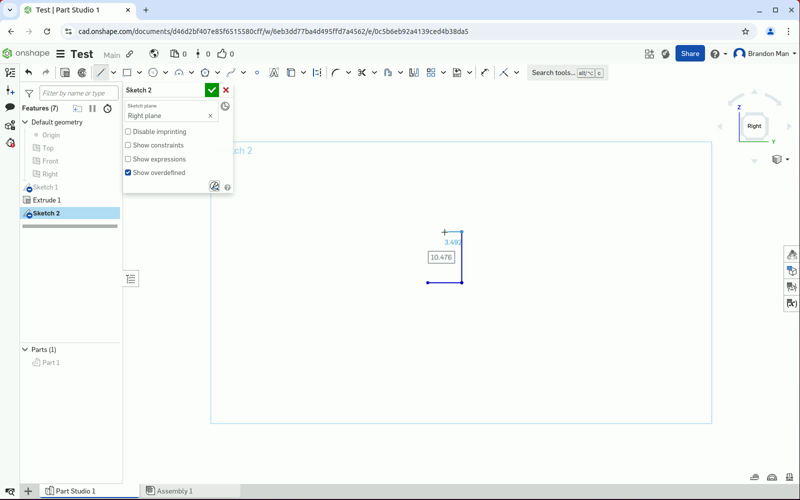
key_down(shift)
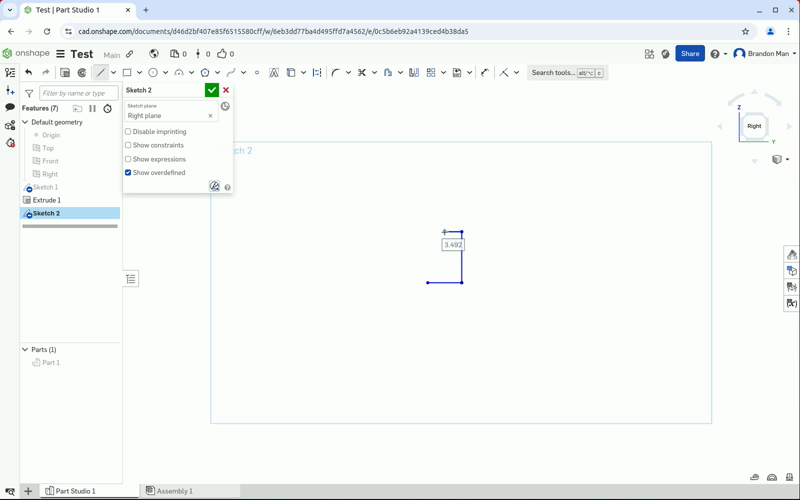
mouse_move(474, 231)
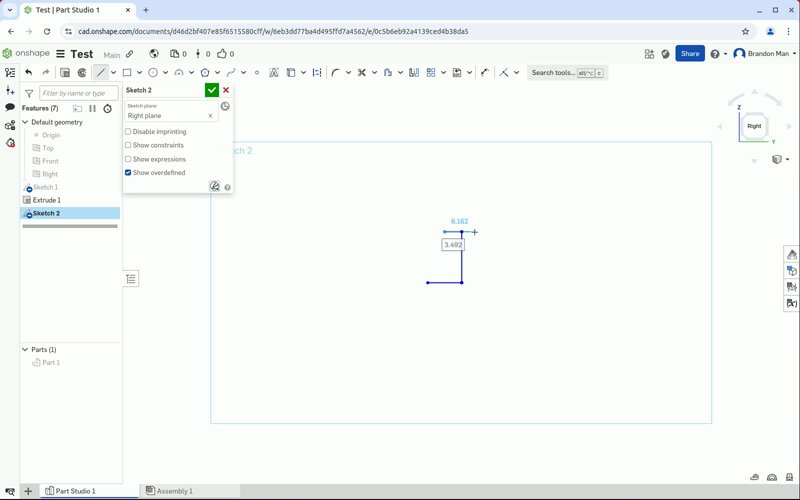
mouse_move(427, 261)
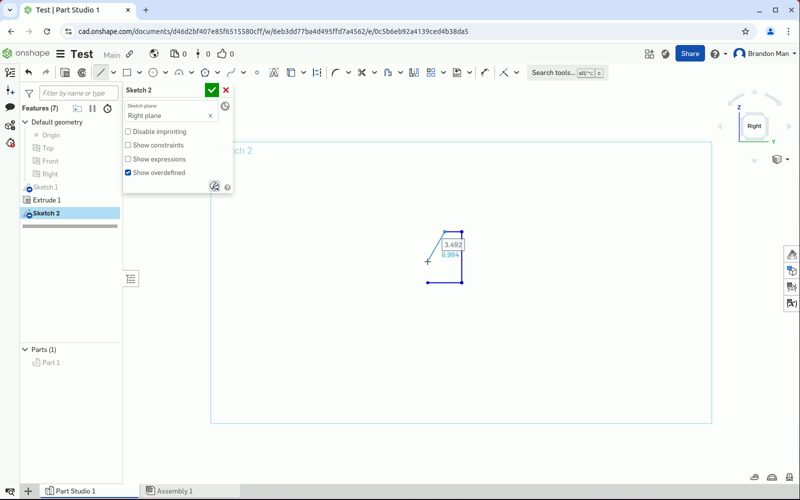
click(427, 261)
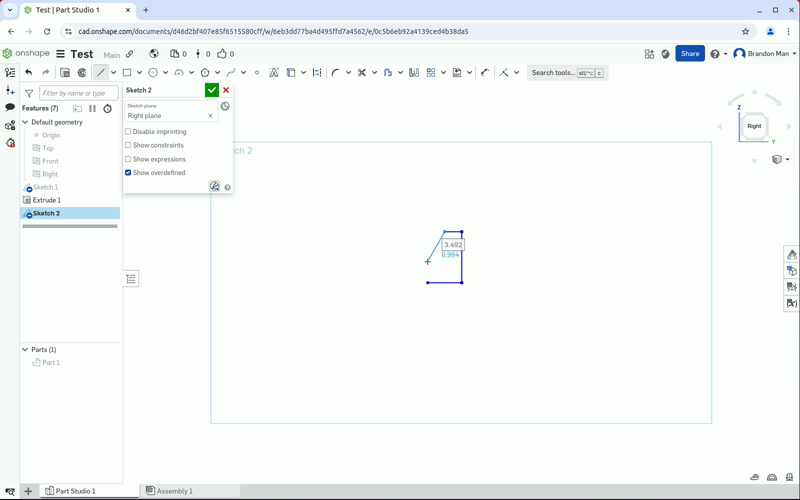
key_up(shift)
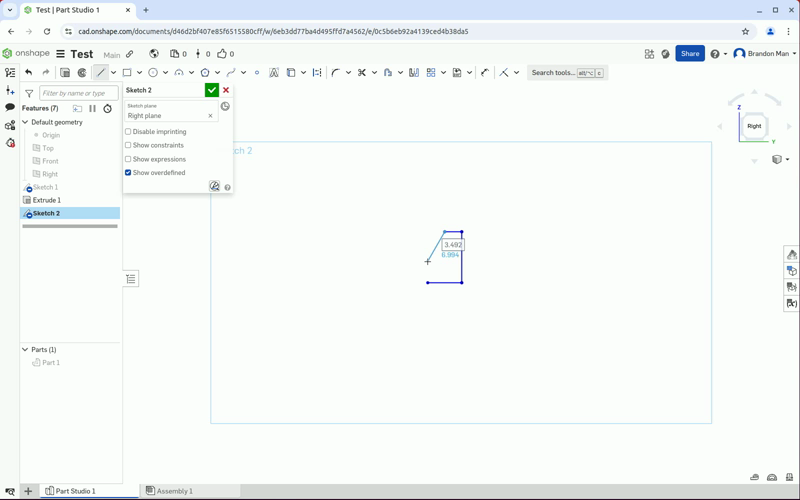
mouse_move(457, 261)
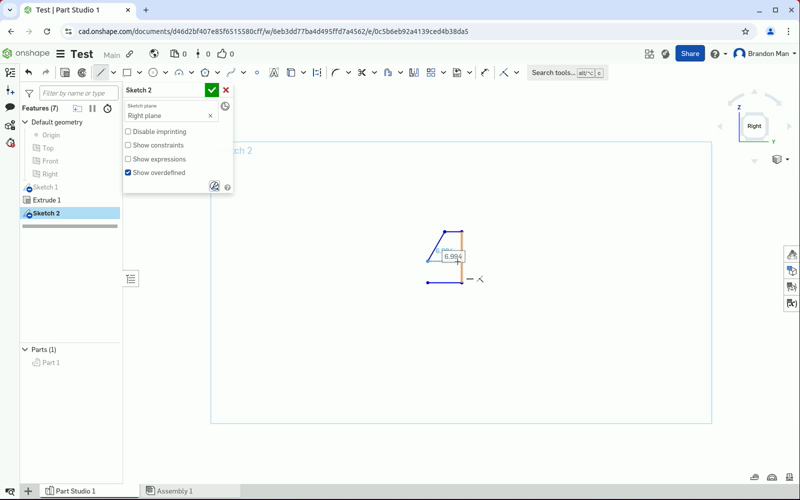
key_down(shift)
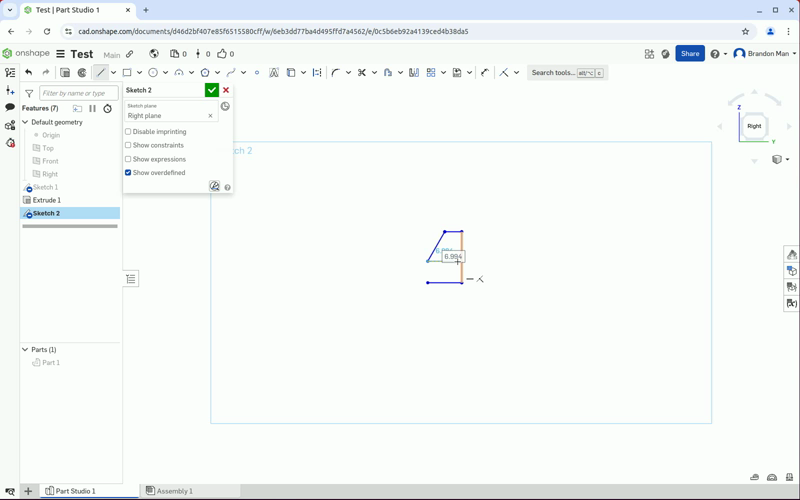
mouse_move(427, 282)
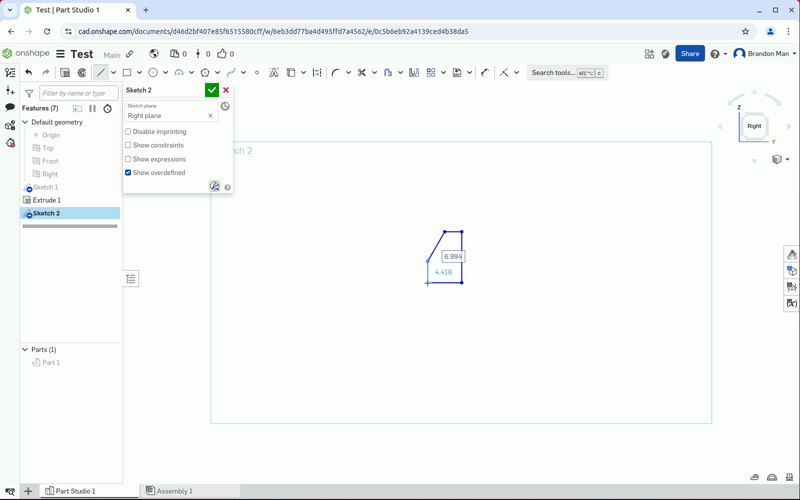
key_up(shift)
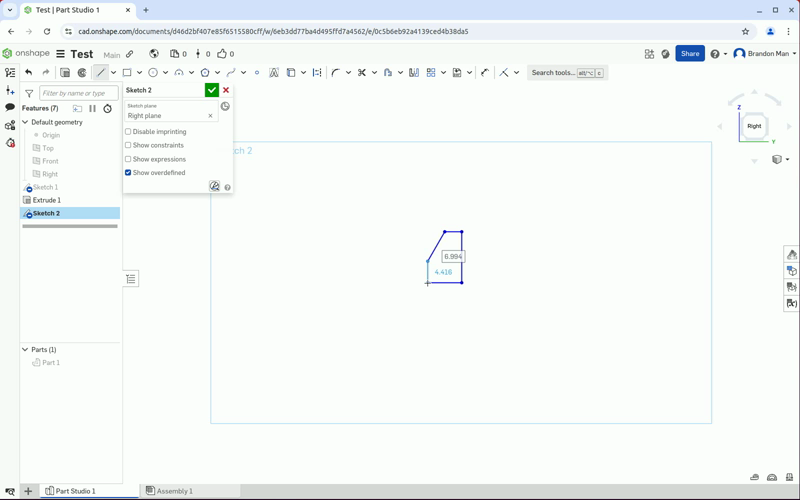
click(427, 282)
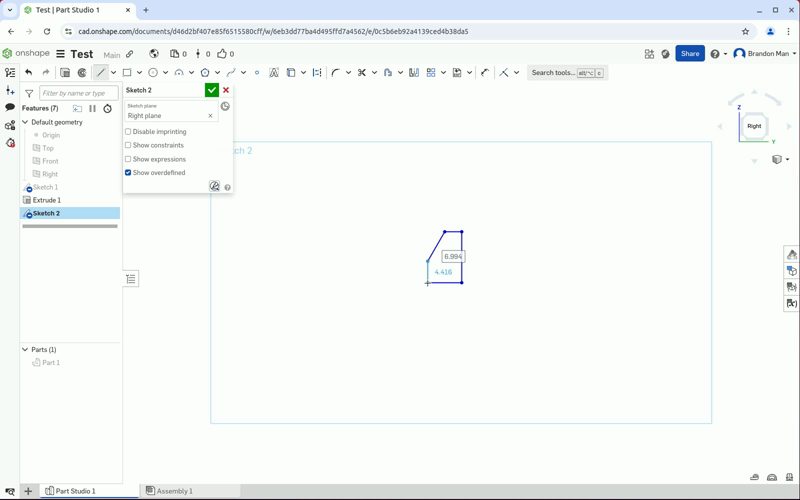
key(esc)
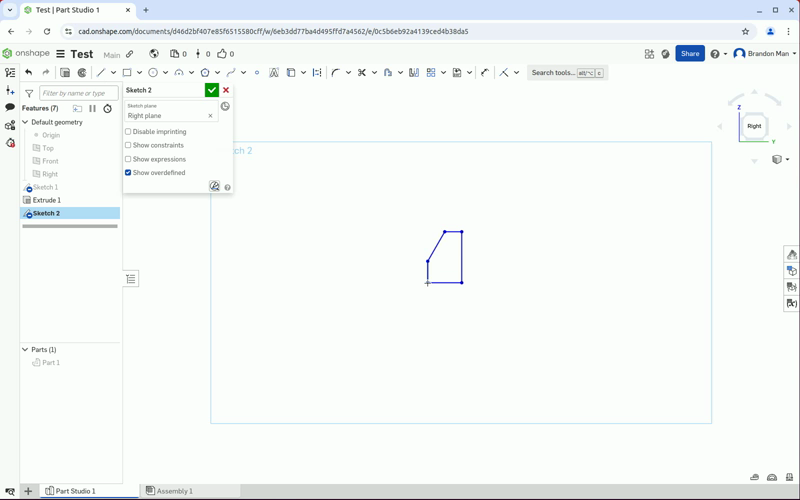
mouse_move(439, 281)
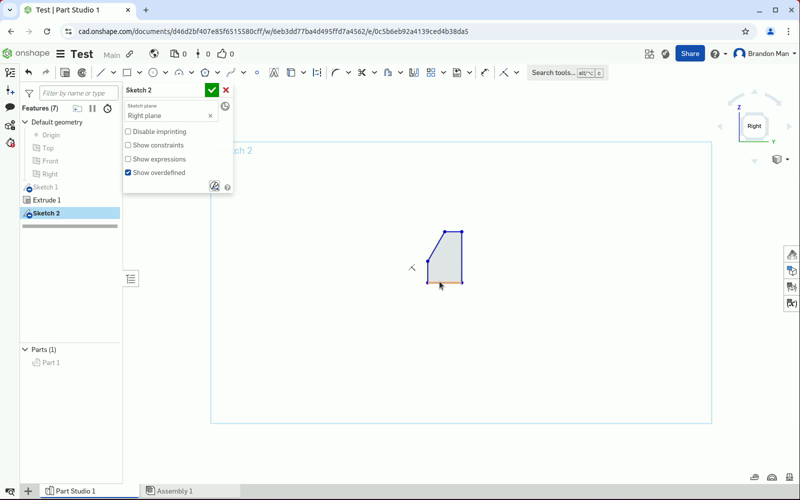
scroll(6)
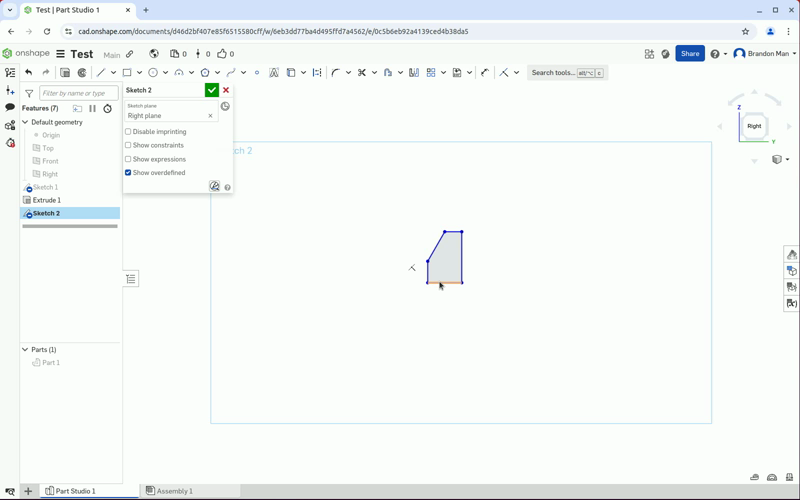
scroll(6)
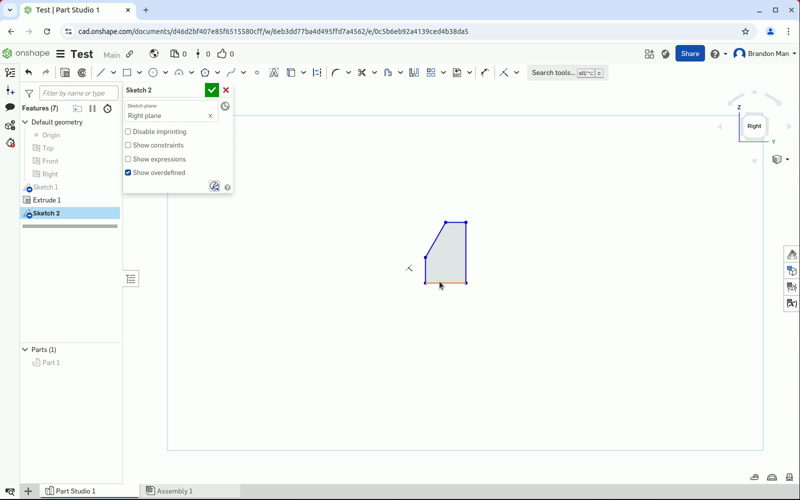
scroll(6)
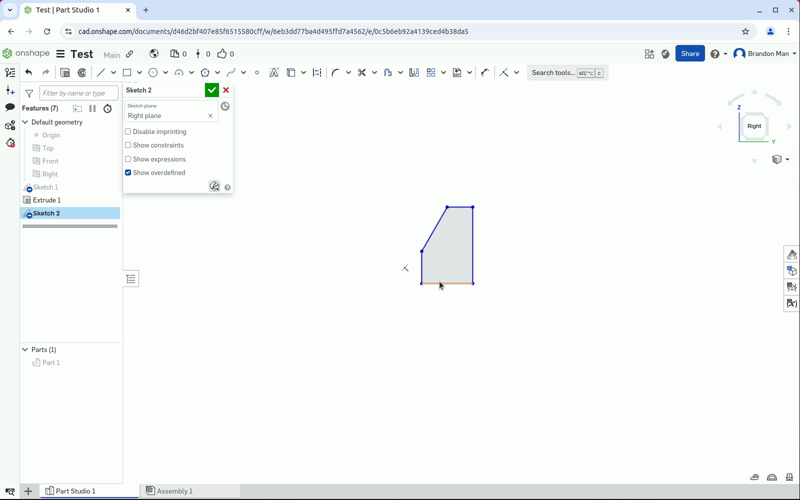
scroll(6)
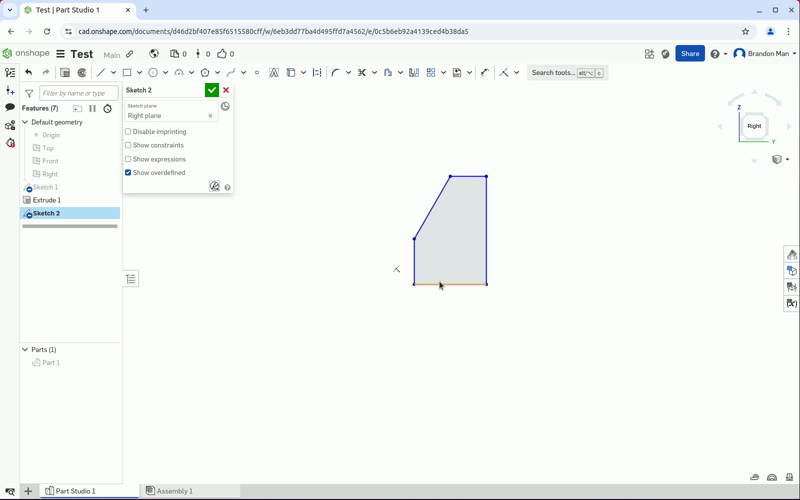
scroll(6)
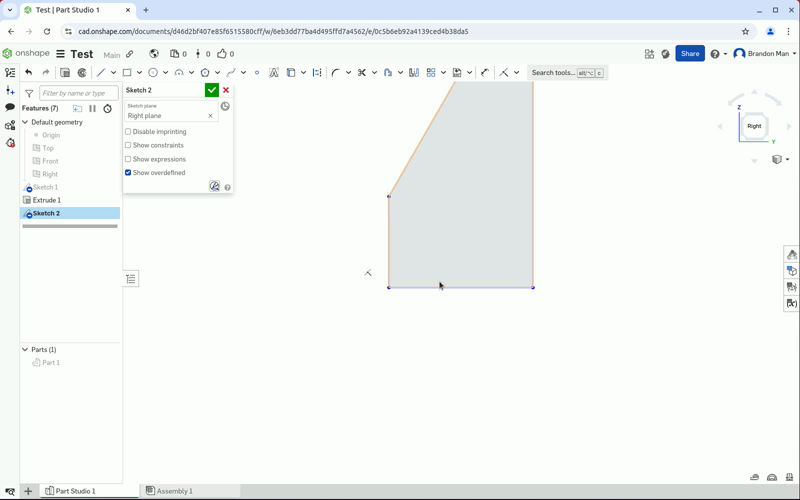
scroll(6)
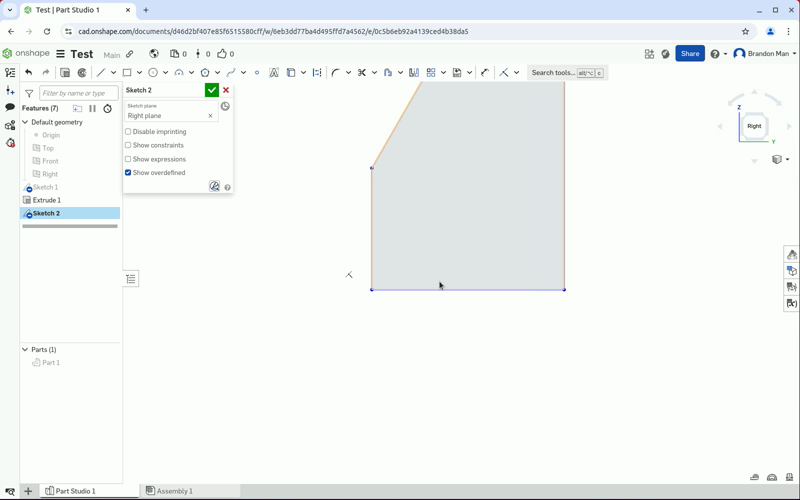
scroll(6)
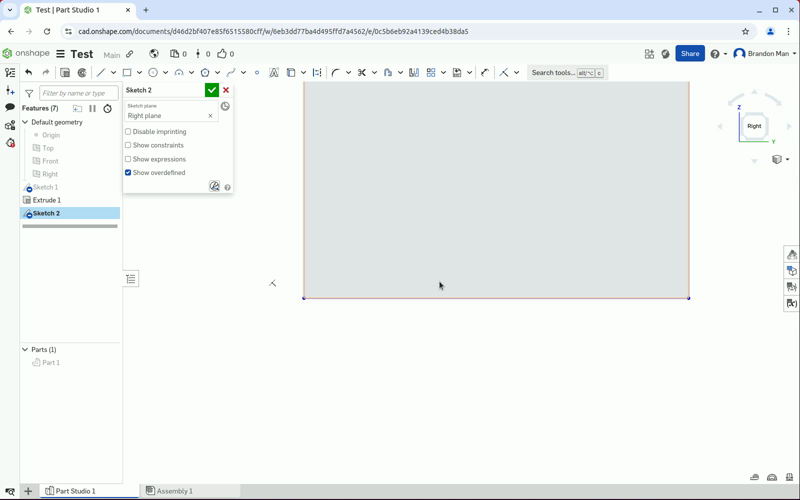
click(439, 281)
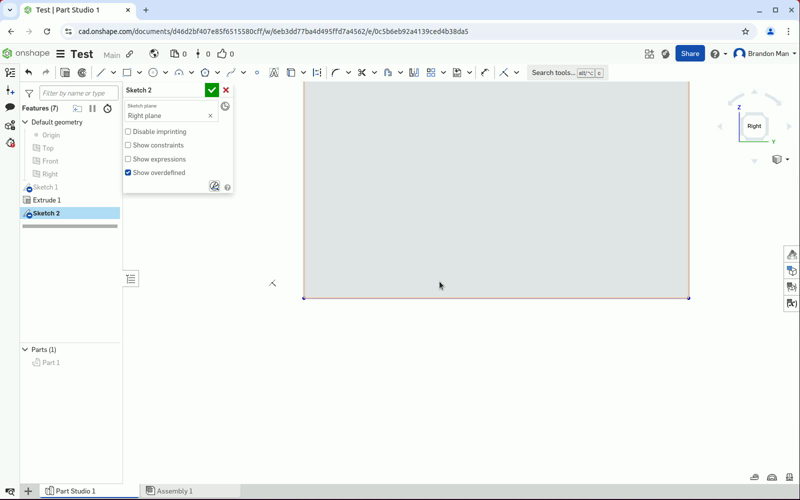
scroll(-6)
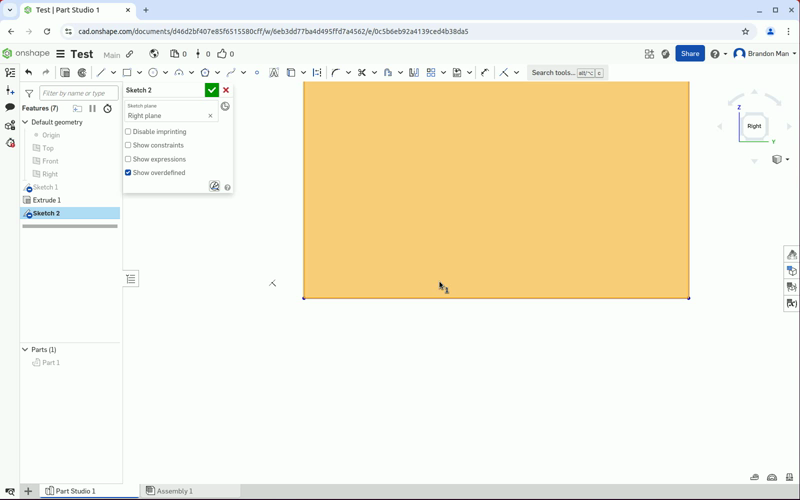
scroll(-6)
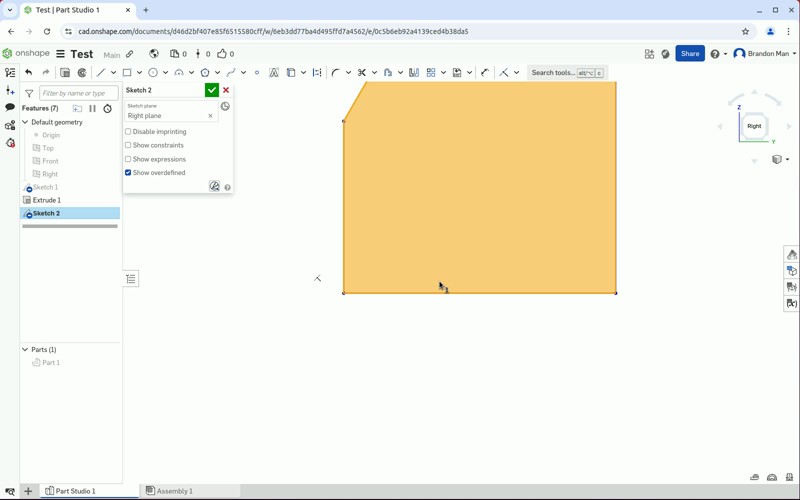
scroll(-6)
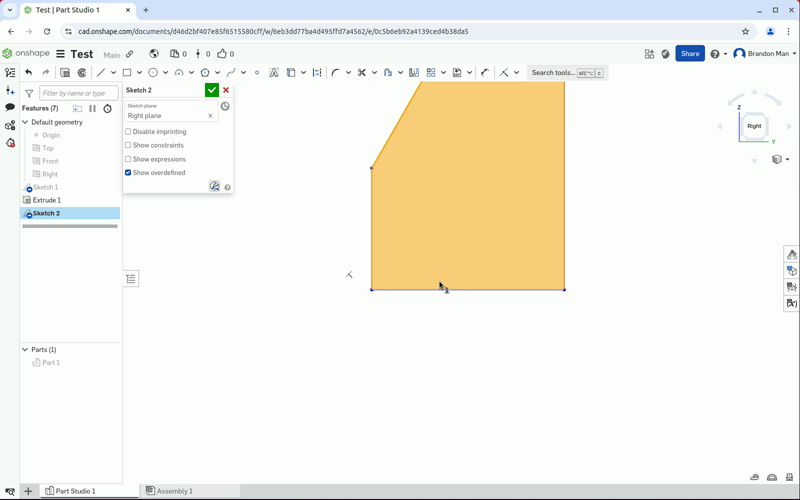
scroll(-6)
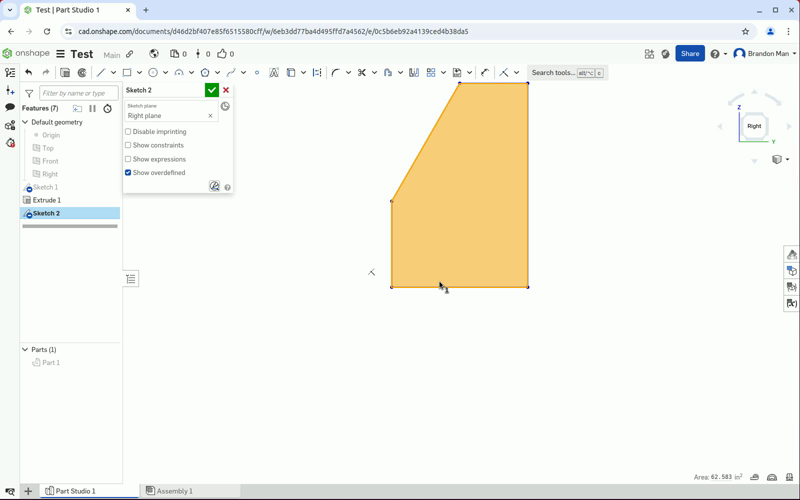
scroll(-6)
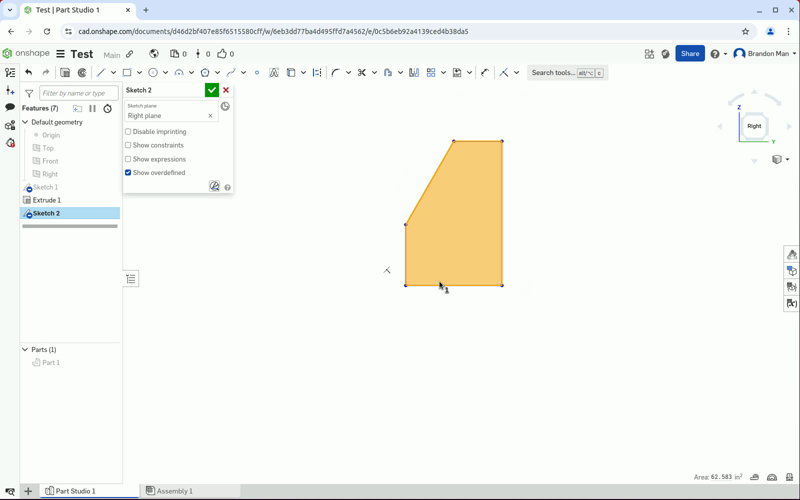
scroll(-6)
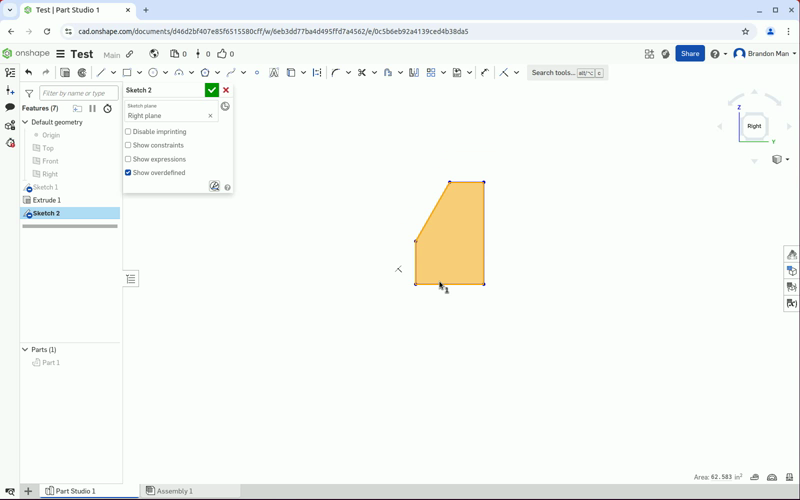
scroll(-6)
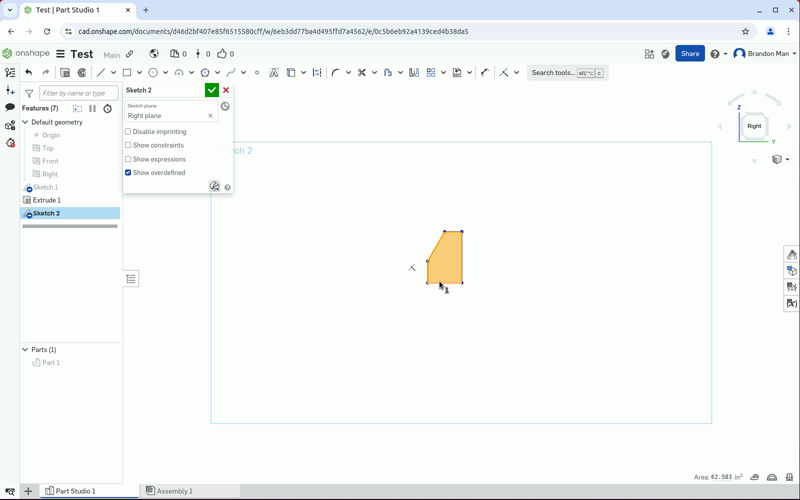
mouse_move(73, 352)
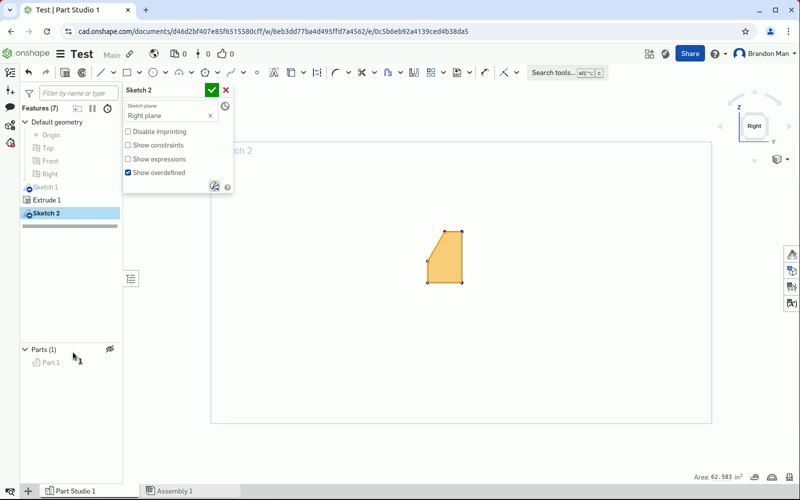
key(shift+y)
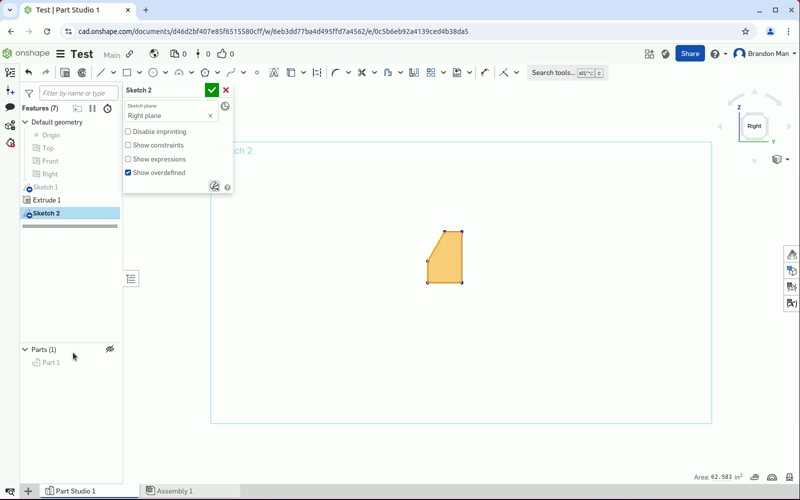
key(shift+e)
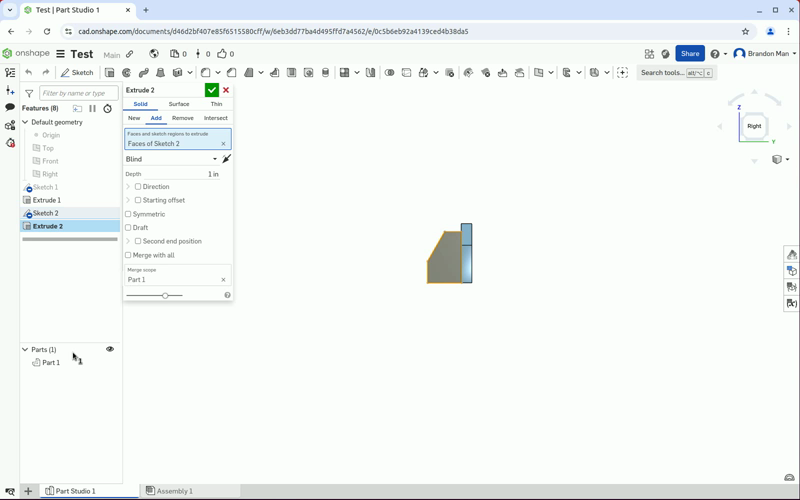
mouse_move(143, 106)
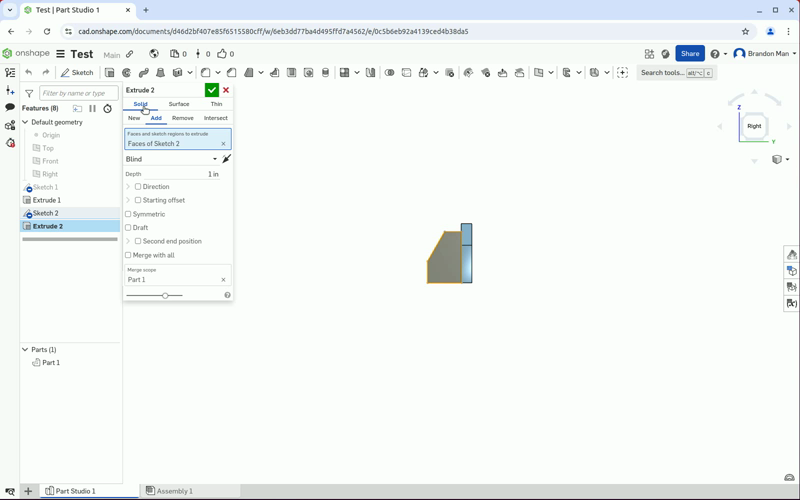
click(143, 106)
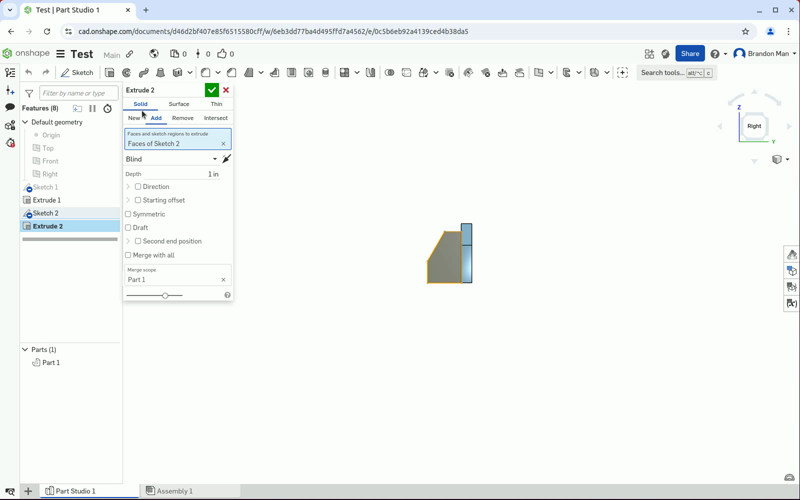
mouse_move(137, 120)
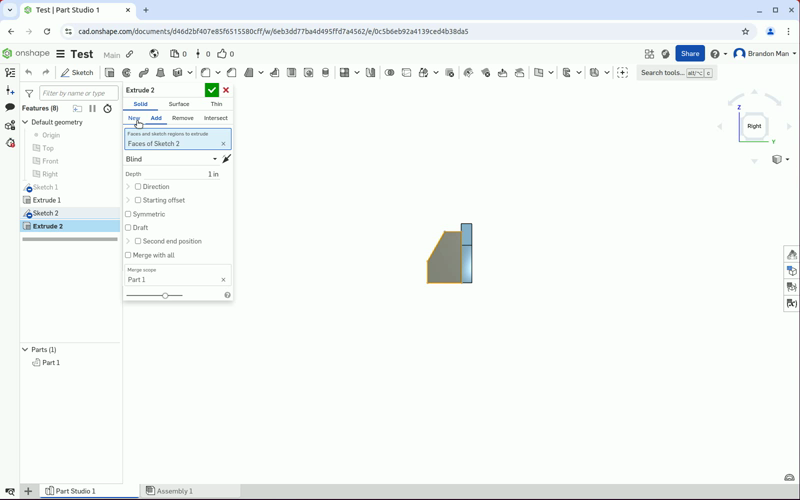
click(137, 120)
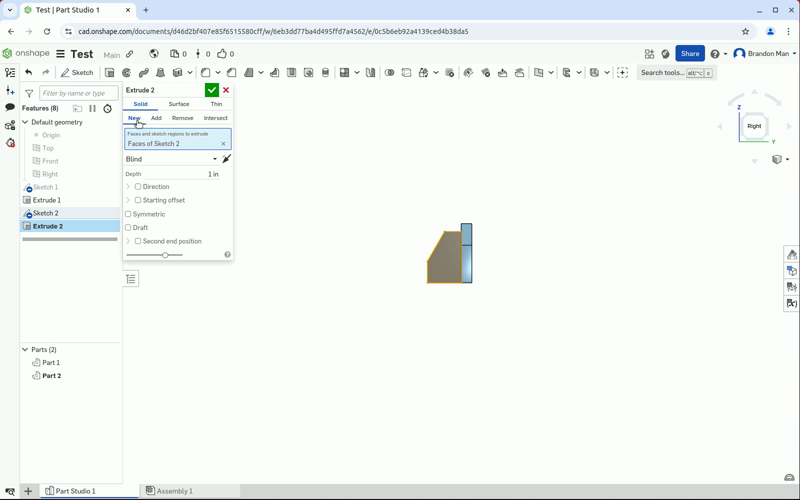
key(tab, 4)
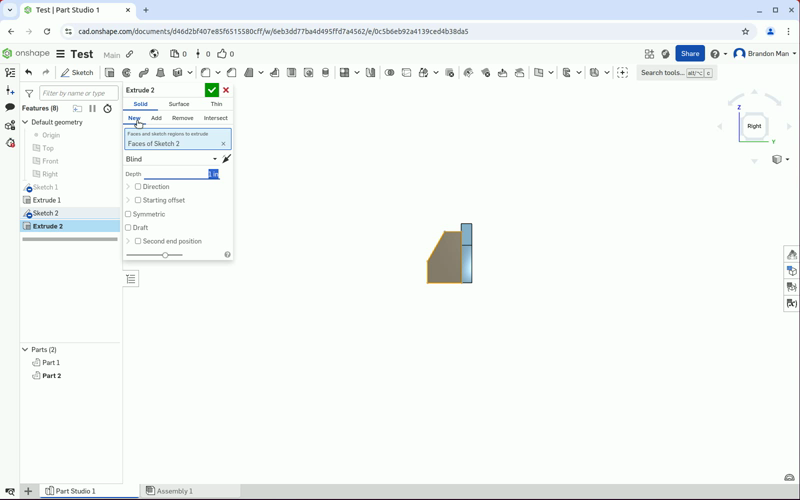
text(2.166)
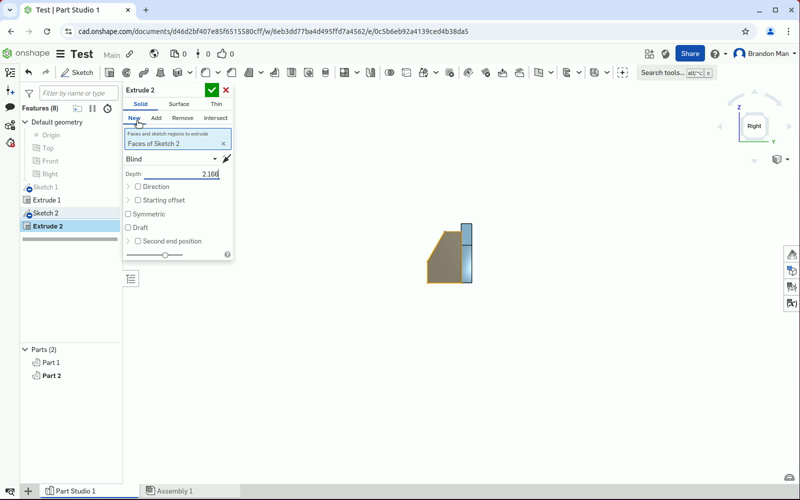
key(enter)
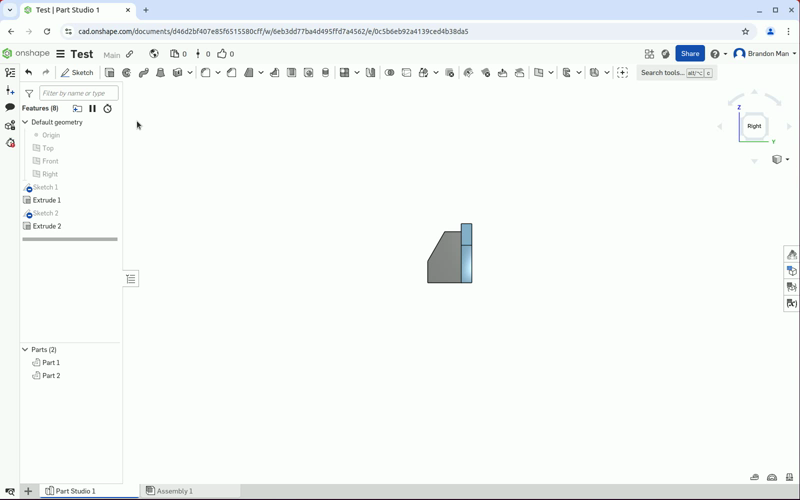
key(shift+h)
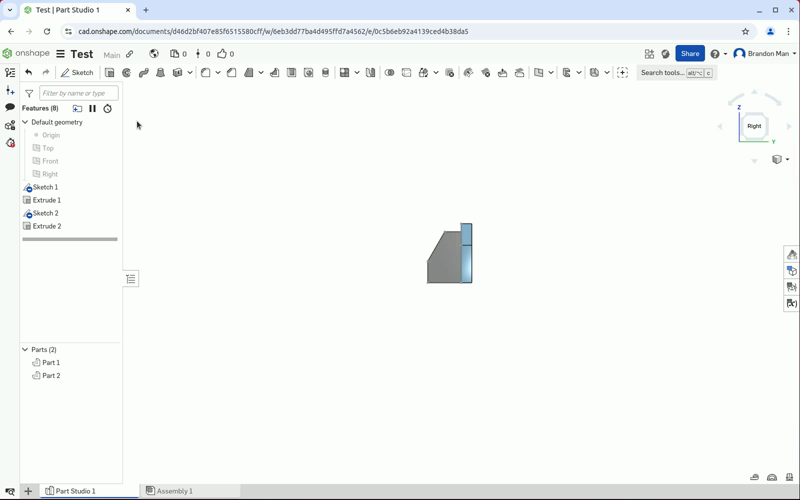
key(shift+h)
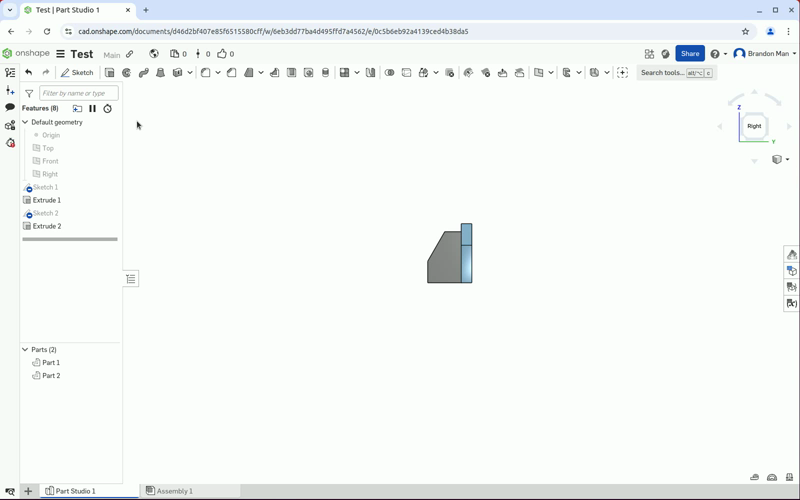
mouse_move(73, 189)
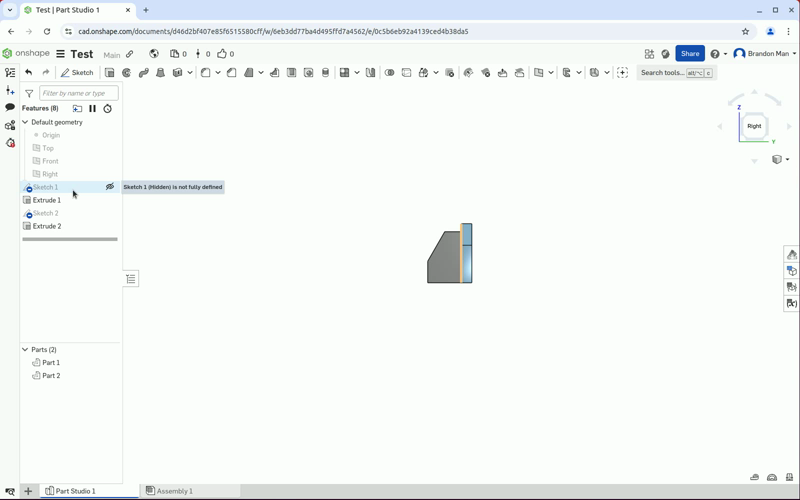
click(73, 189)
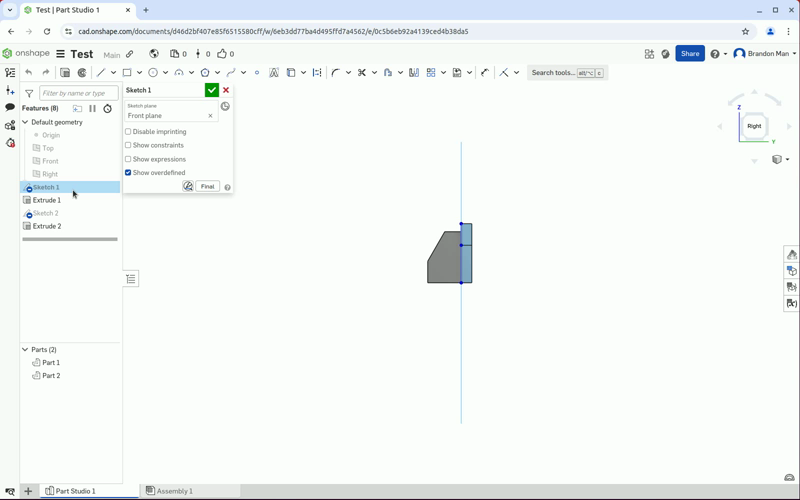
mouse_move(229, 92)
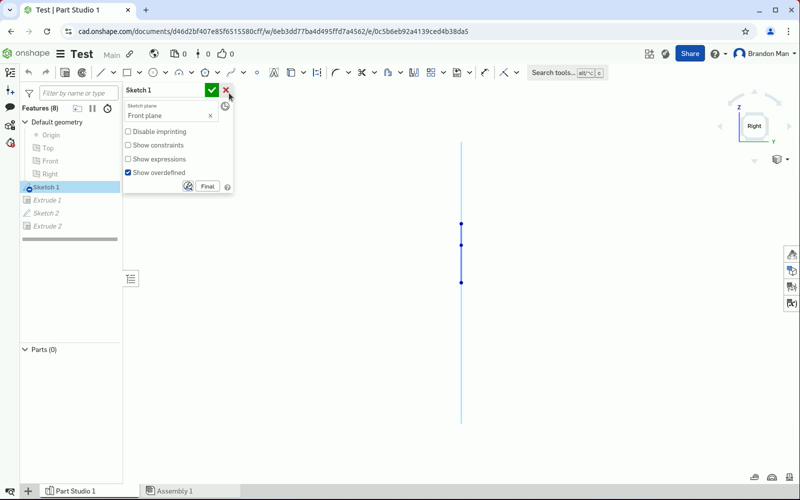
click(229, 92)
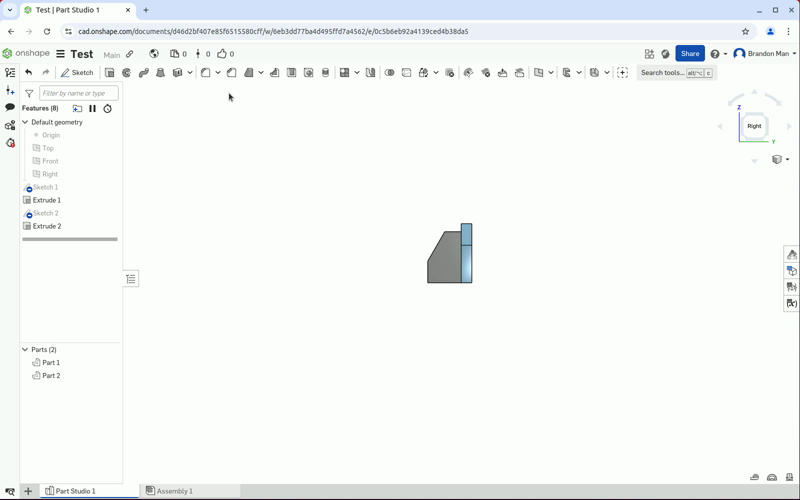
mouse_move(73, 352)
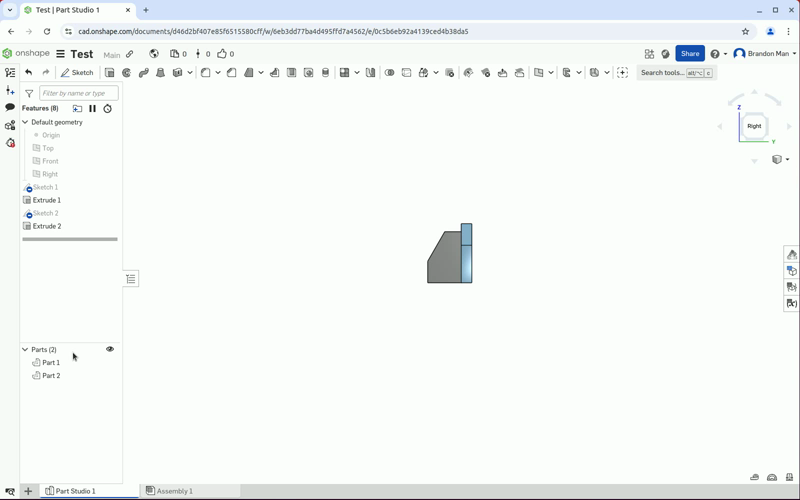
key(y)
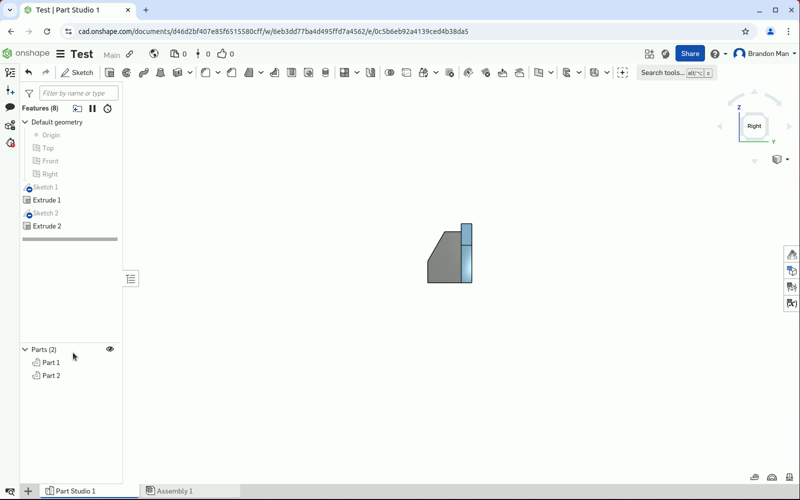
key(shift+p)
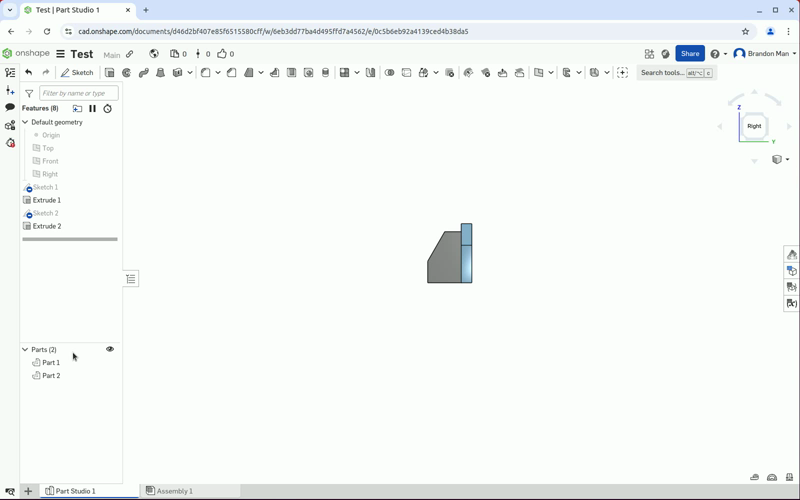
key(space)
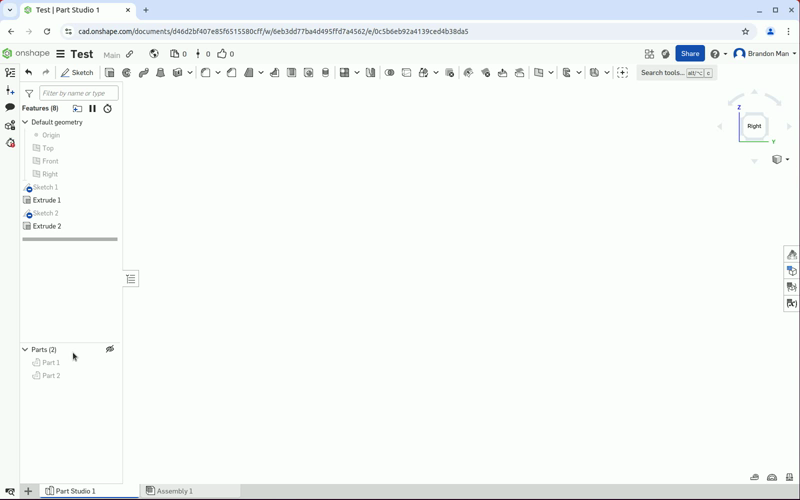
key_down(shift)
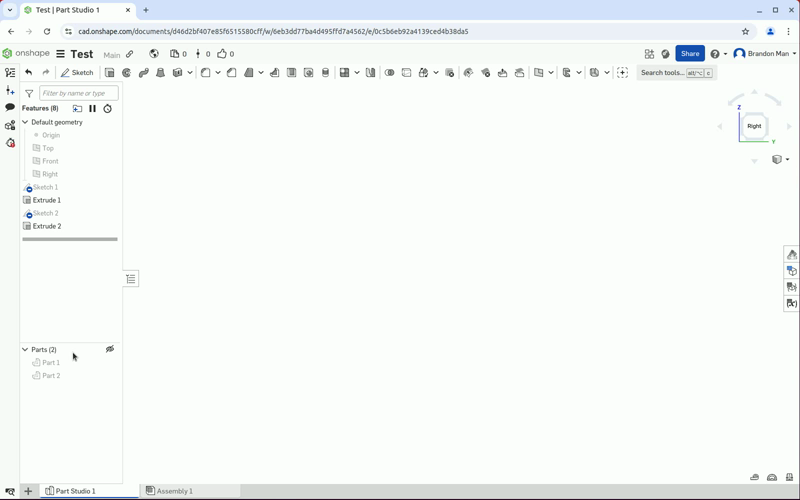
key(right)
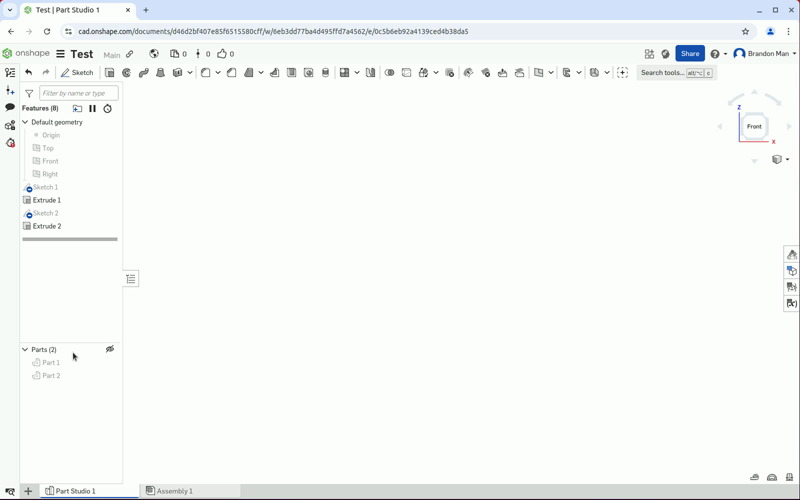
key_up(shift)
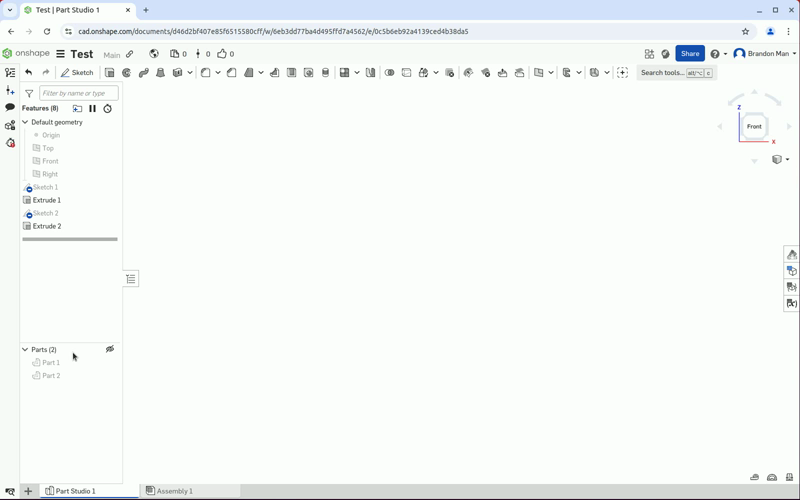
key(space)
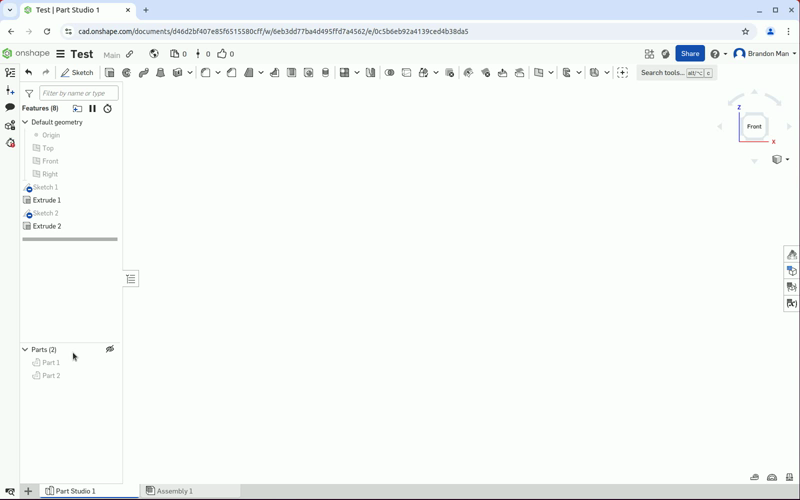
key_down(shift)
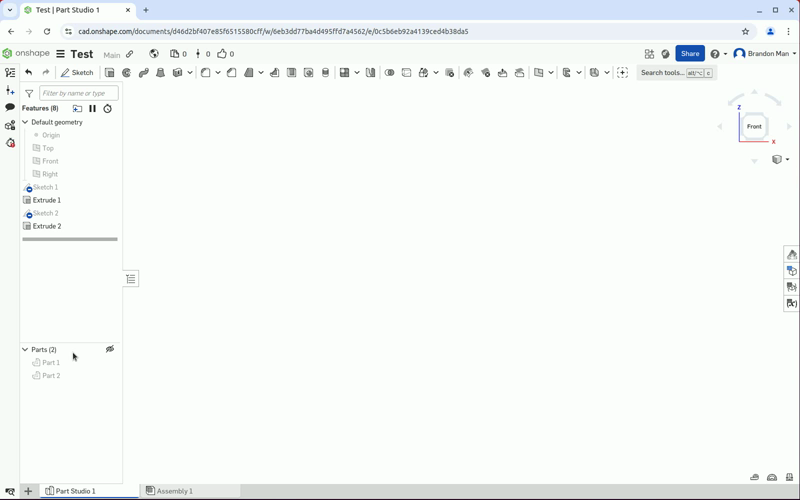
key(down)
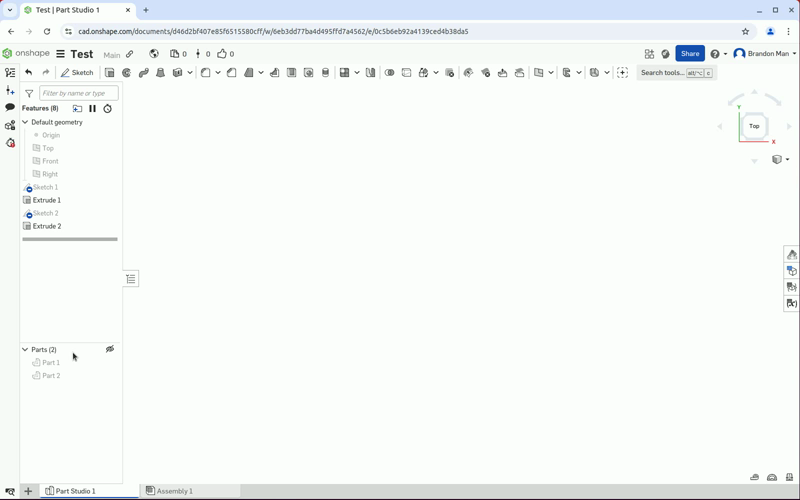
key_up(shift)
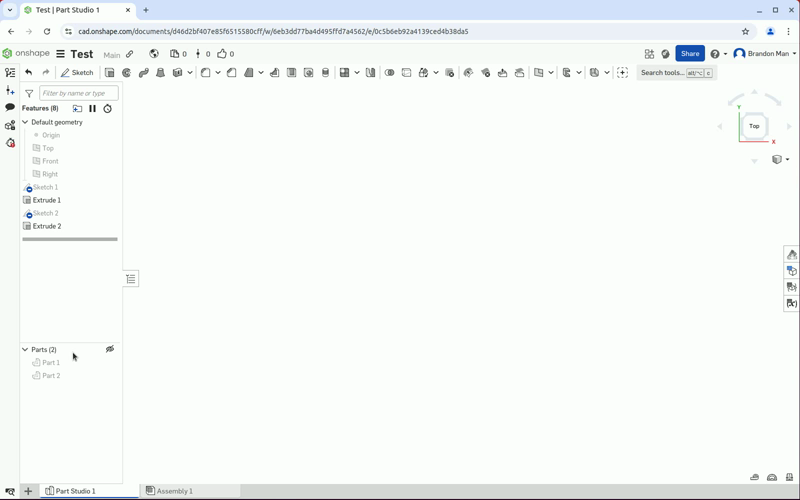
mouse_move(73, 352)
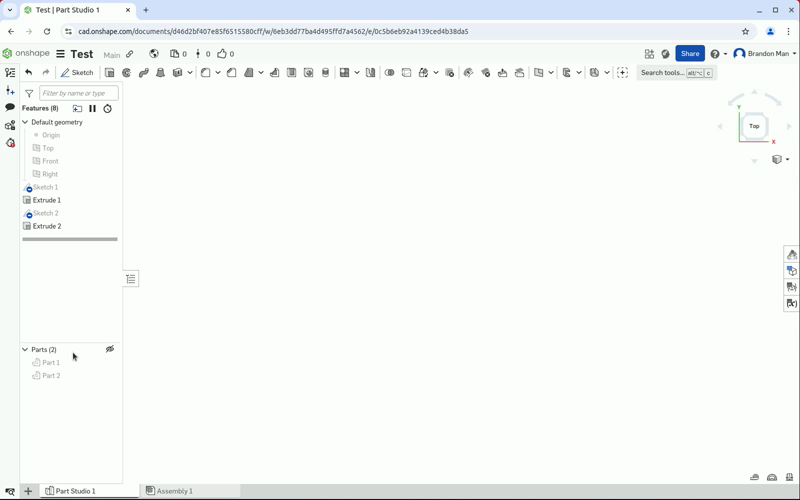
key(shift+y)
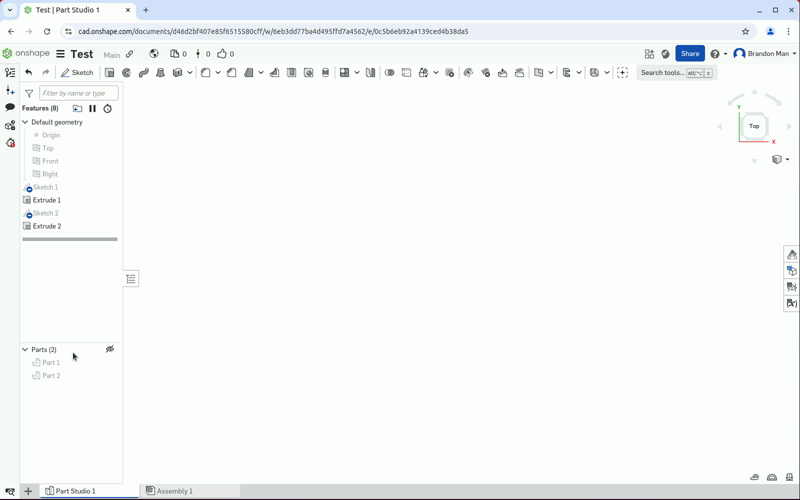
key(shift+s)
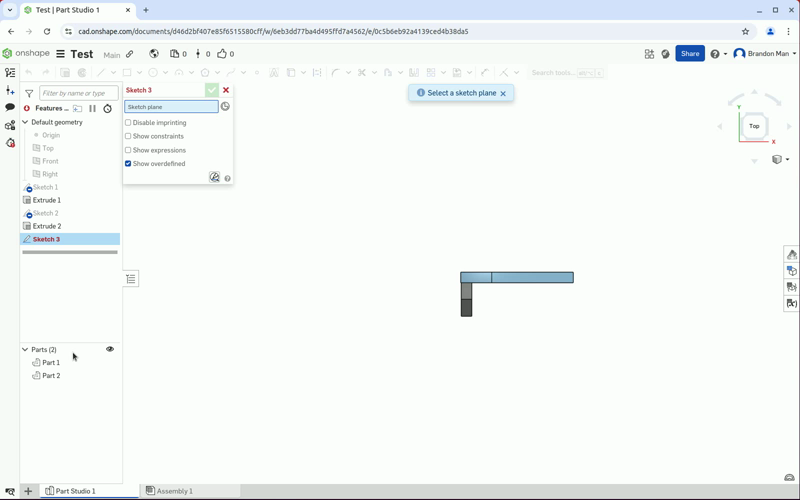
mouse_move(73, 150)
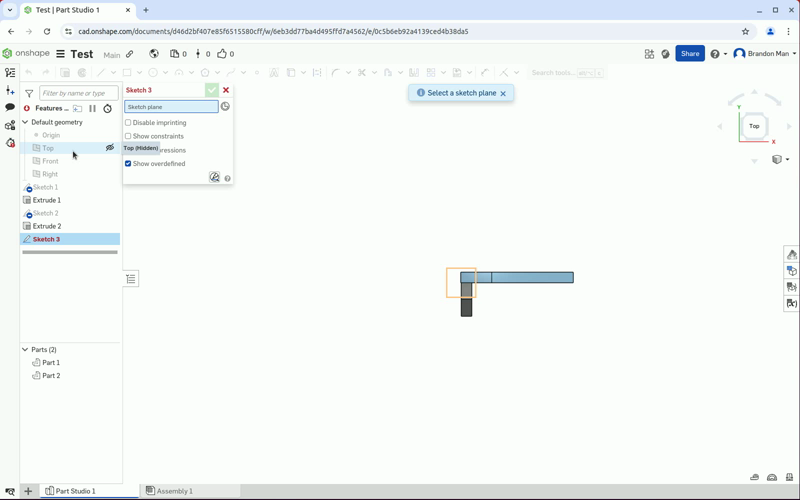
click(73, 150)
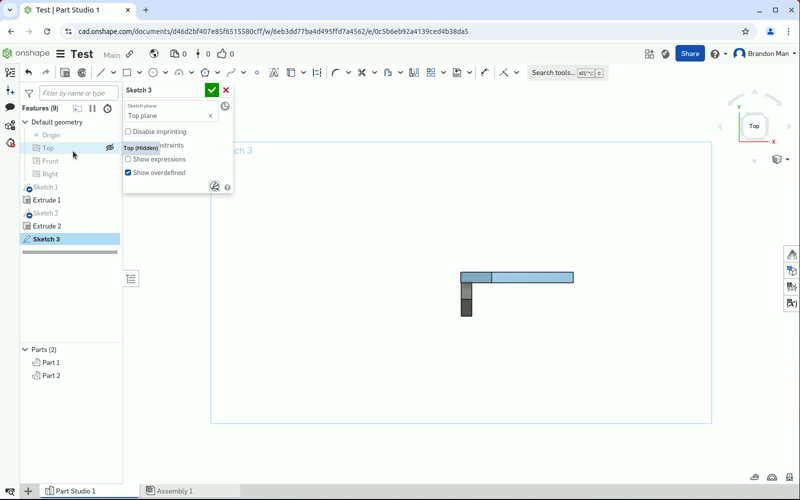
mouse_move(73, 352)
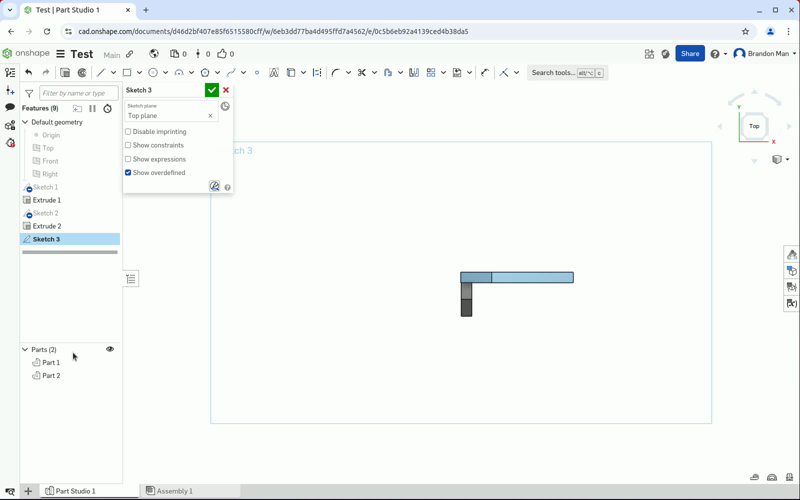
key(y)
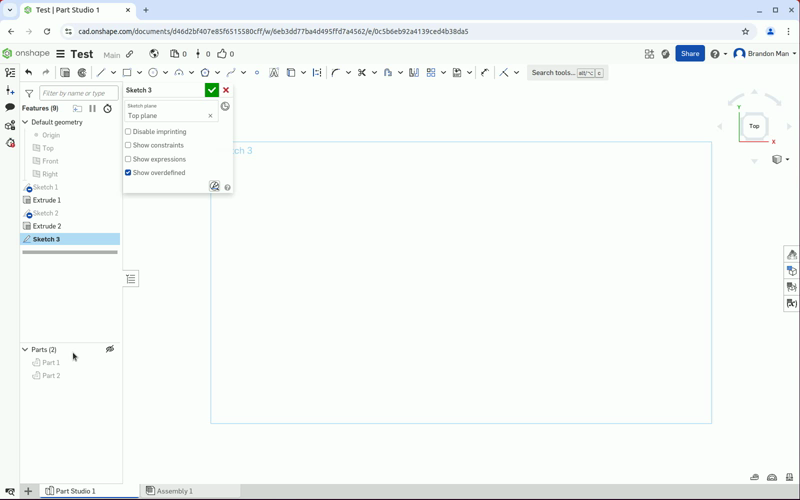
key(l)
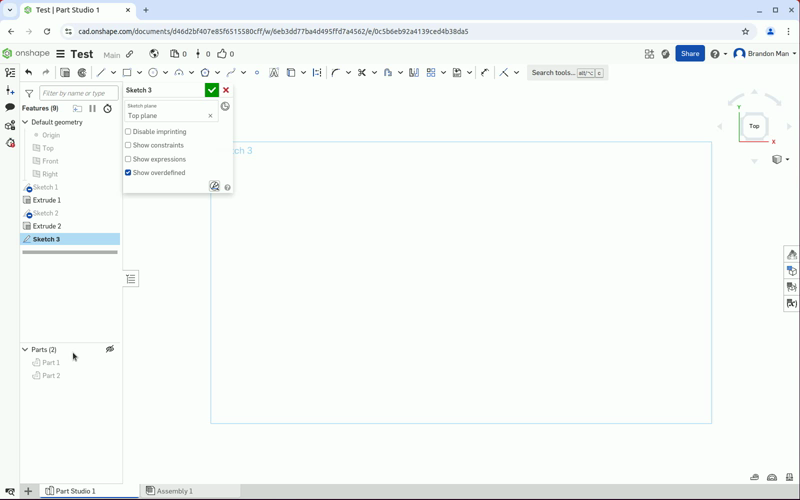
key_down(shift)
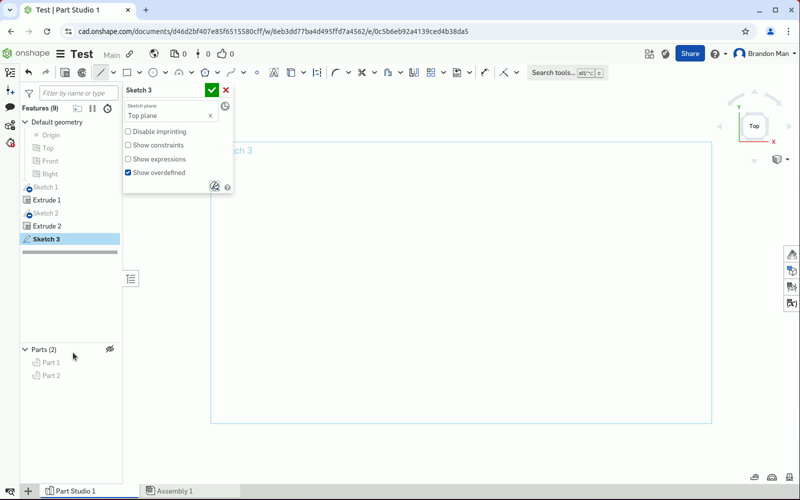
mouse_move(471, 315)
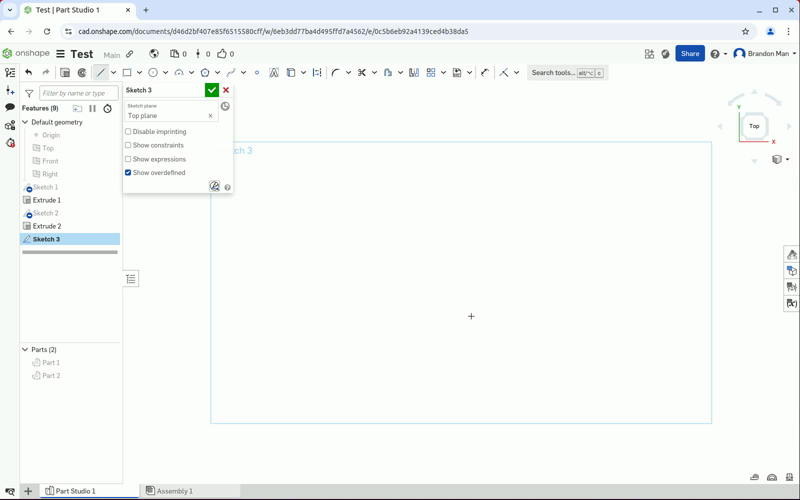
click(471, 315)
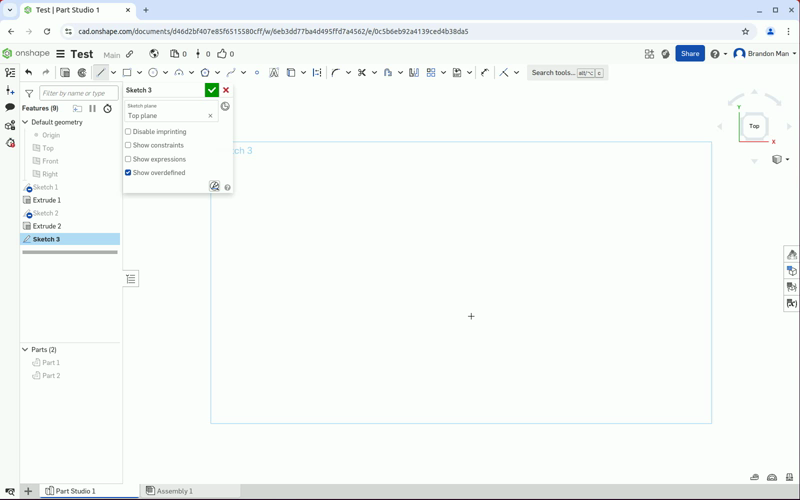
key_up(shift)
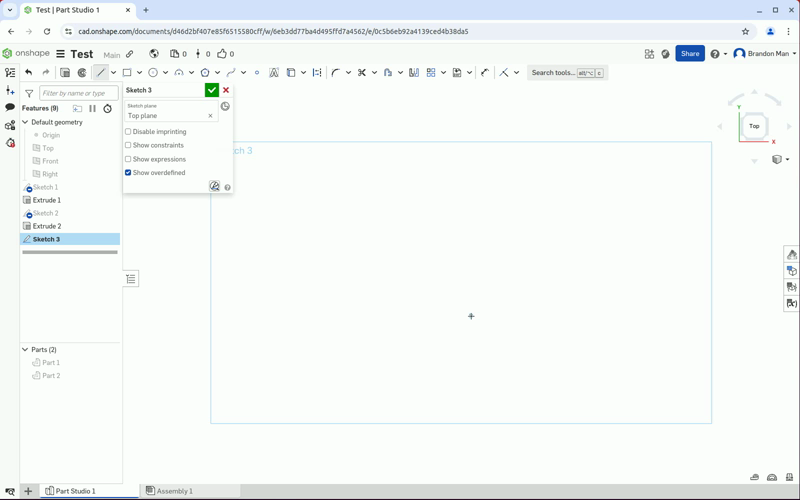
key_down(shift)
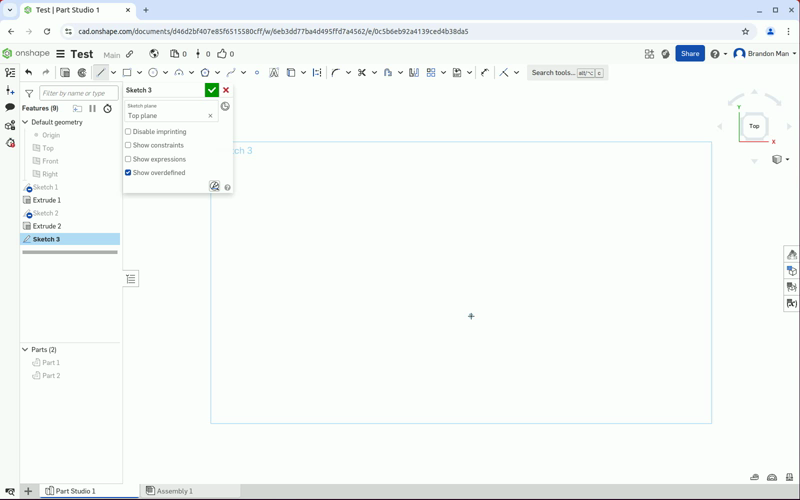
mouse_move(523, 282)
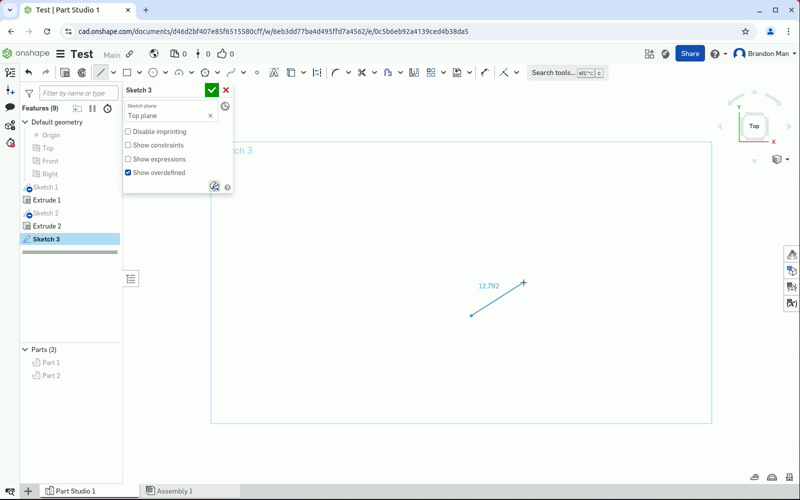
click(523, 282)
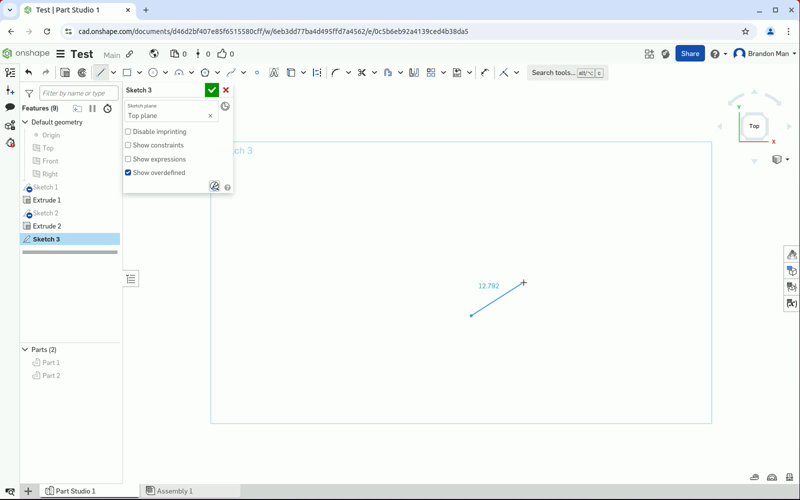
key_up(shift)
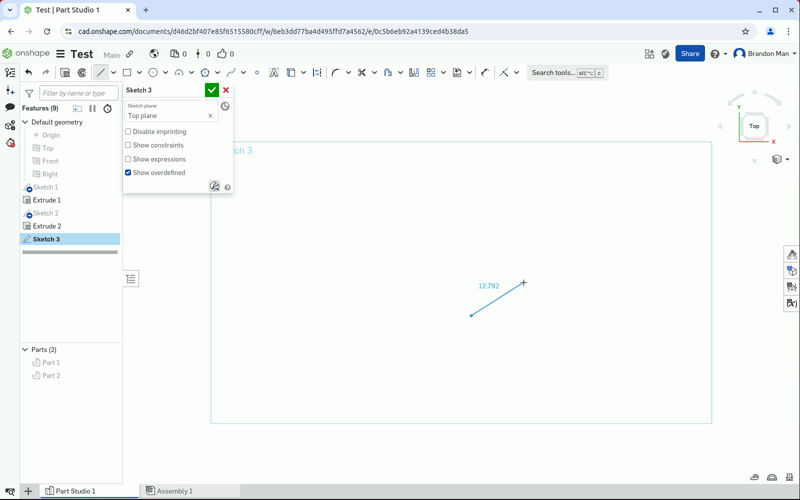
key_down(shift)
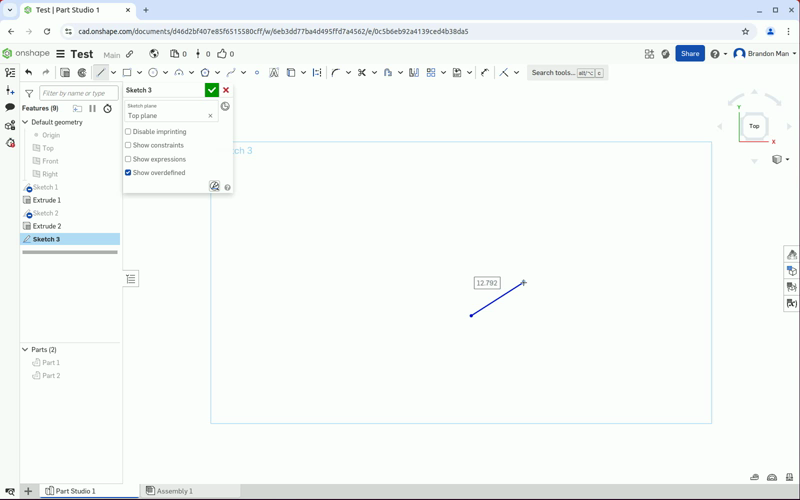
mouse_move(553, 282)
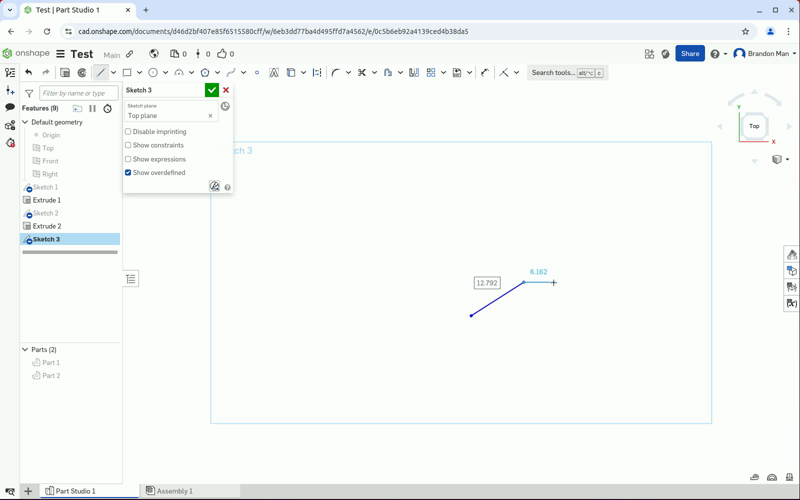
mouse_move(471, 282)
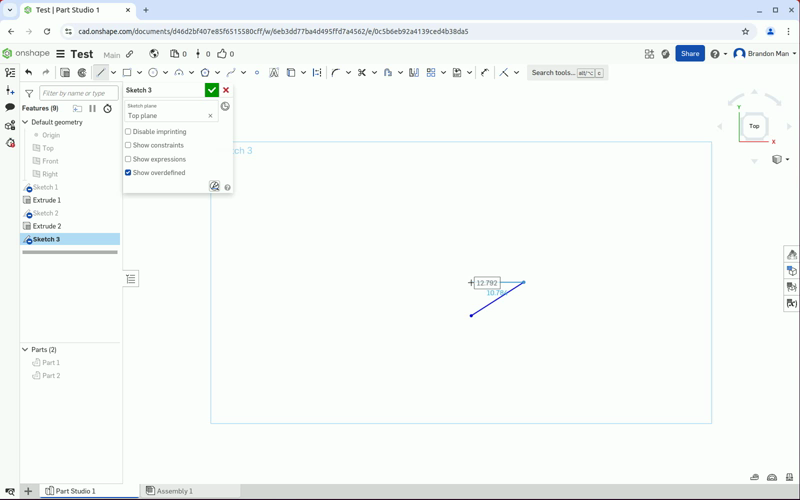
click(471, 282)
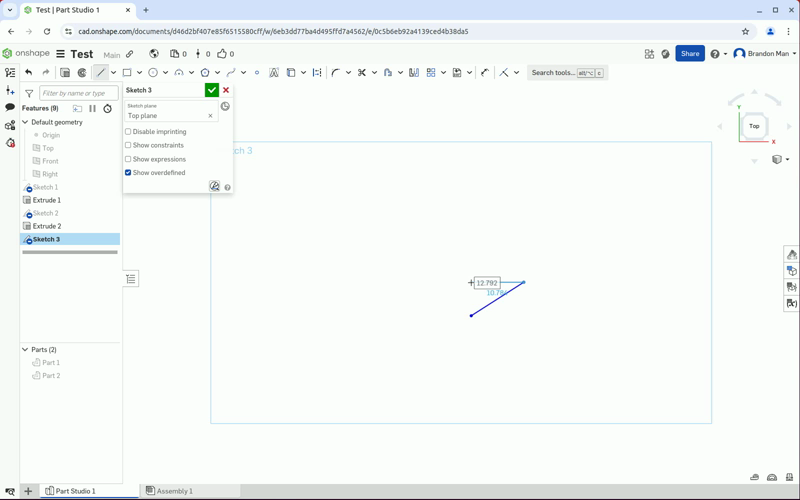
key_up(shift)
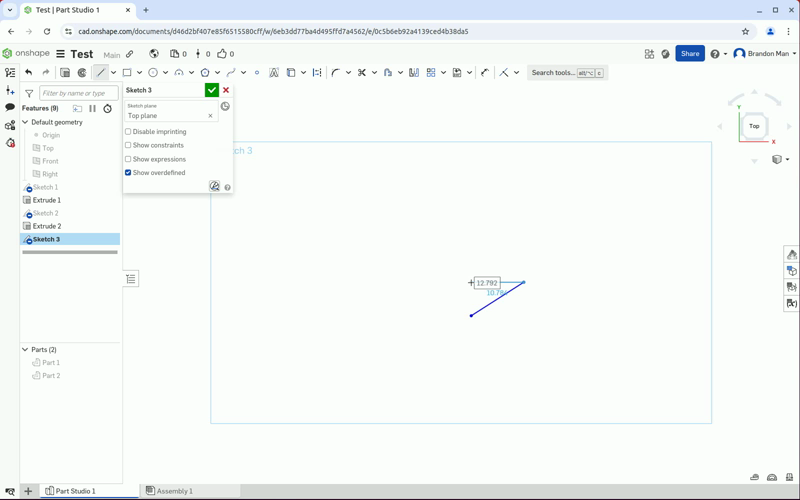
mouse_move(501, 282)
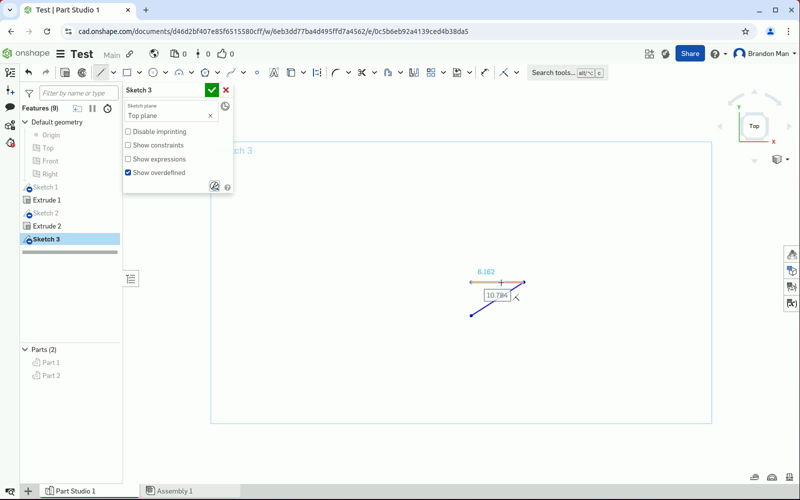
key_down(shift)
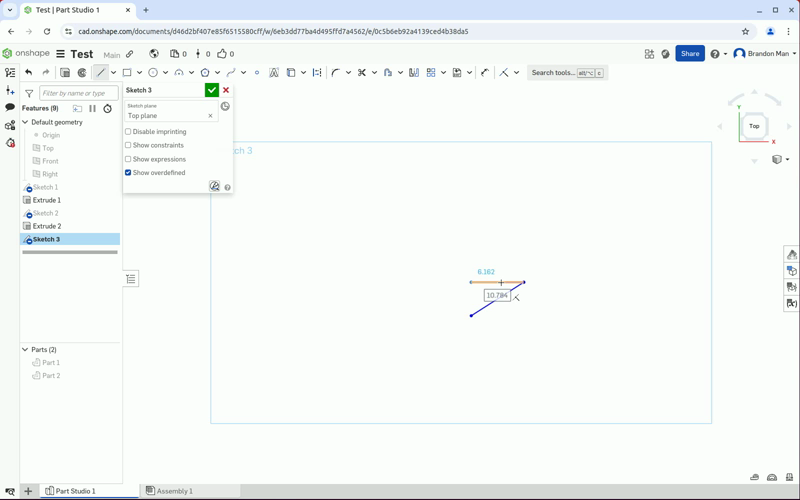
mouse_move(471, 315)
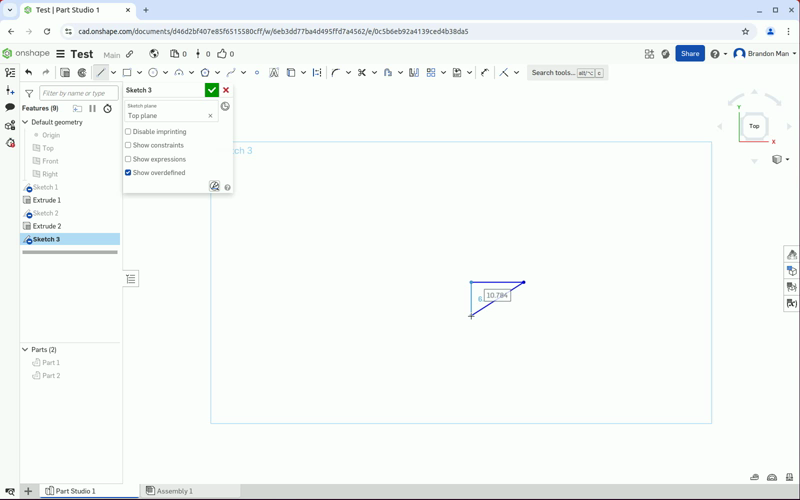
key_up(shift)
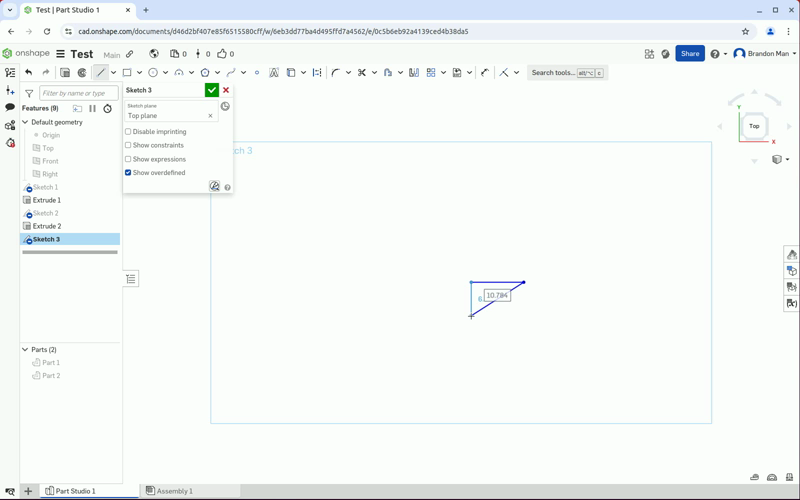
click(471, 315)
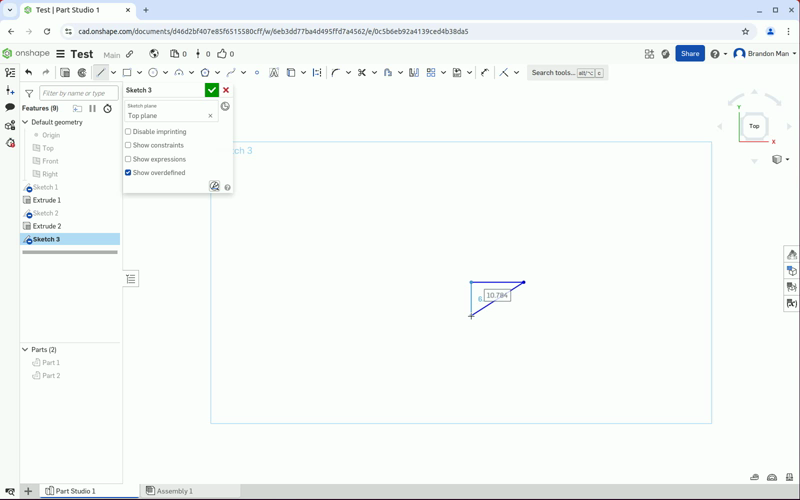
key(esc)
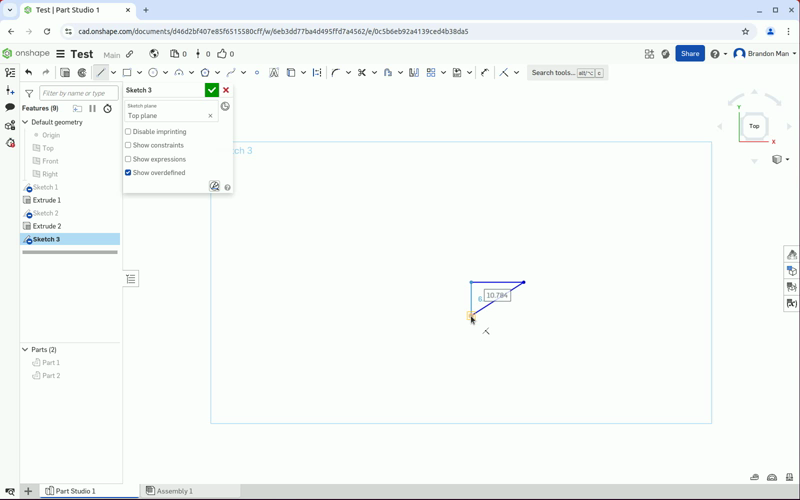
mouse_move(497, 286)
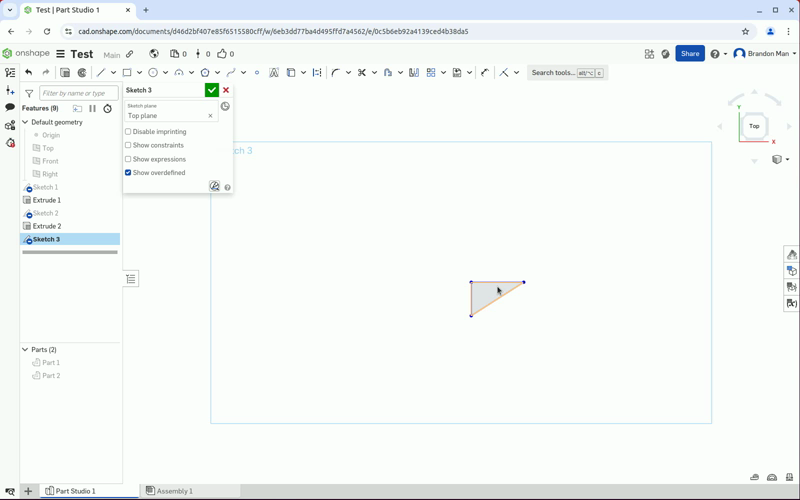
scroll(6)
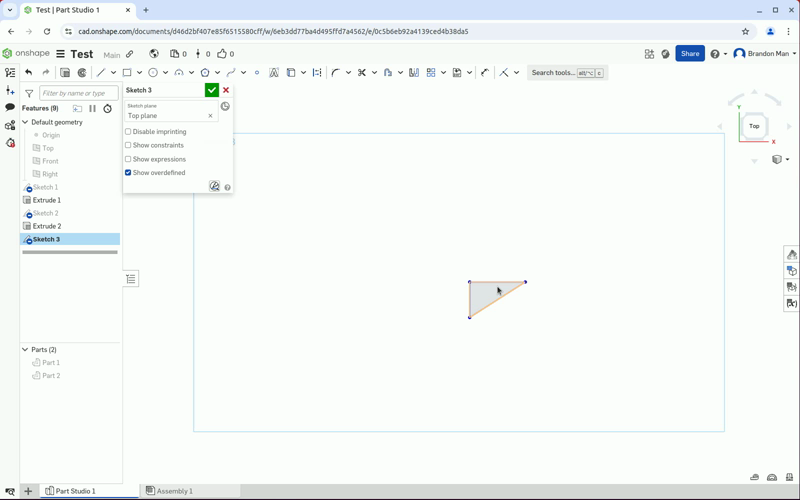
scroll(6)
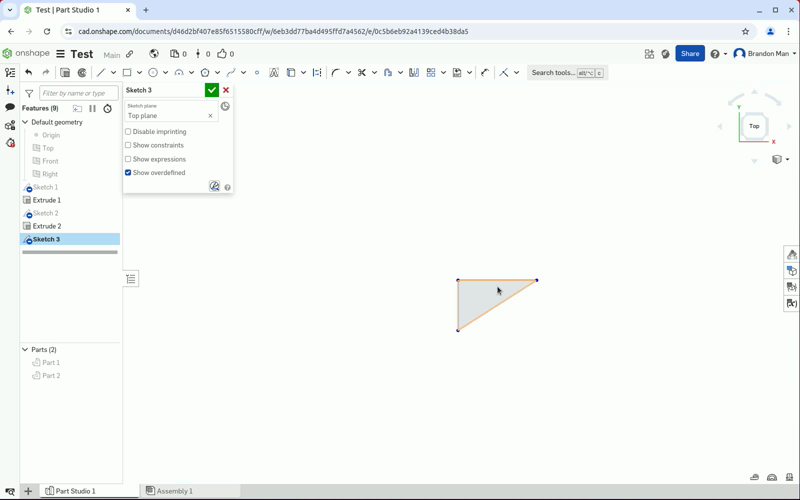
scroll(6)
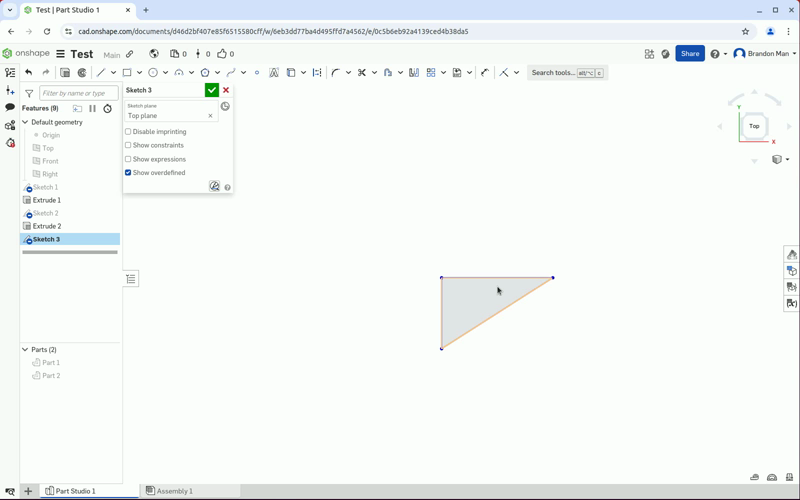
scroll(6)
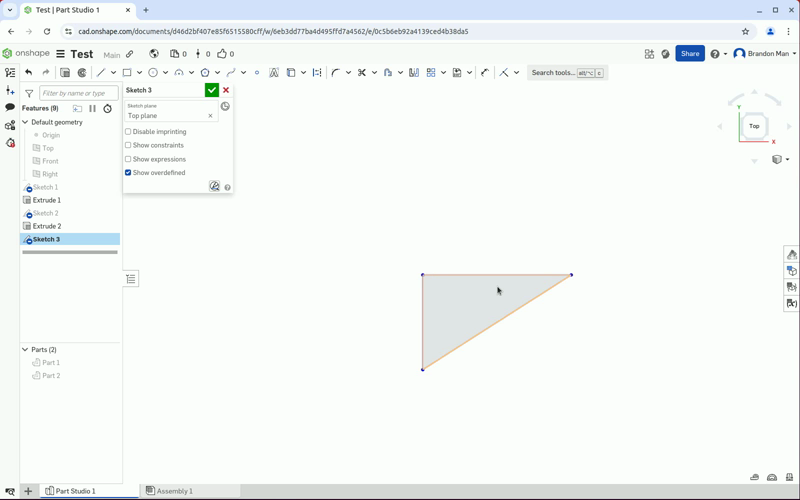
scroll(6)
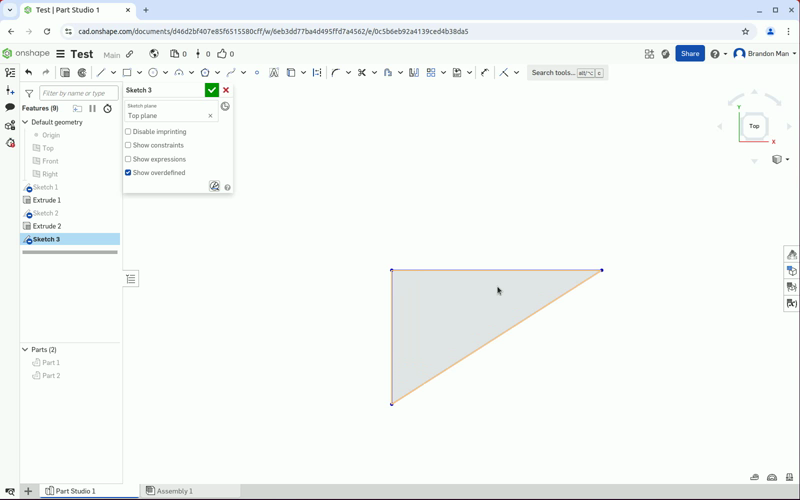
scroll(6)
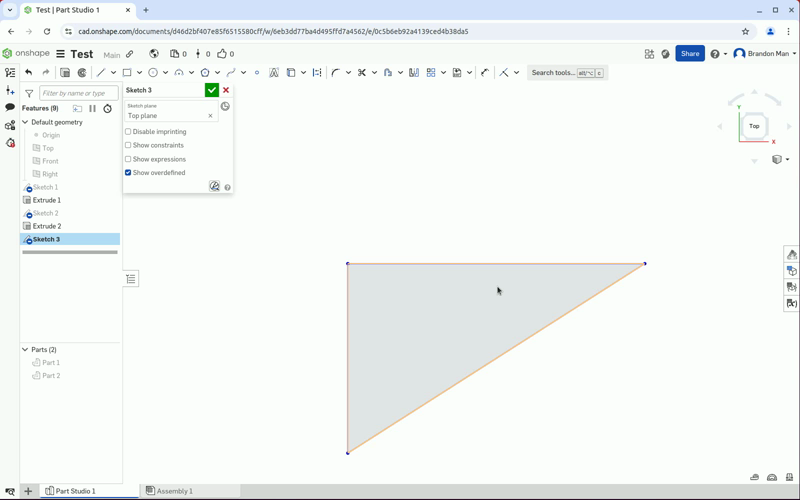
scroll(6)
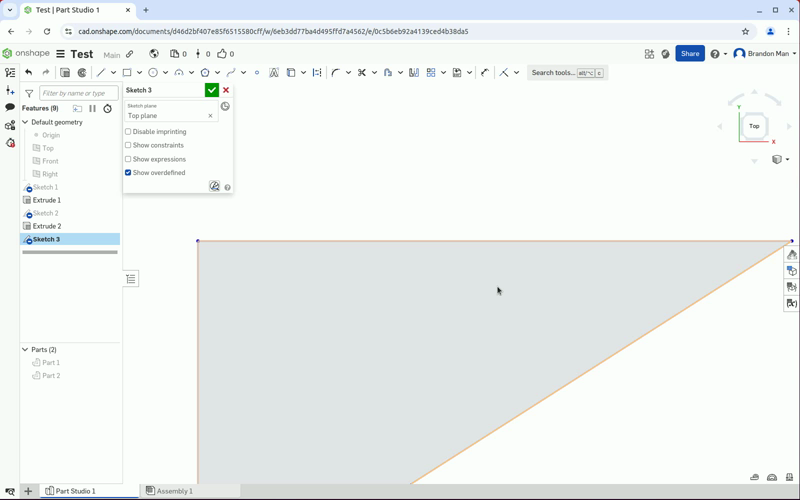
click(497, 286)
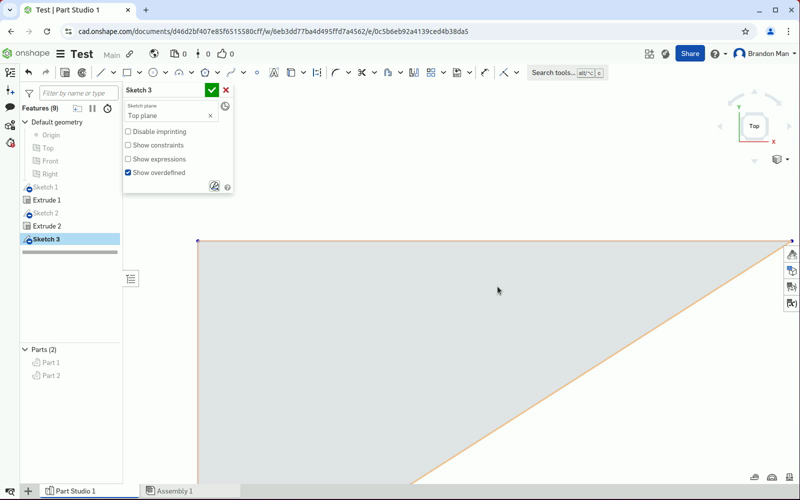
scroll(-6)
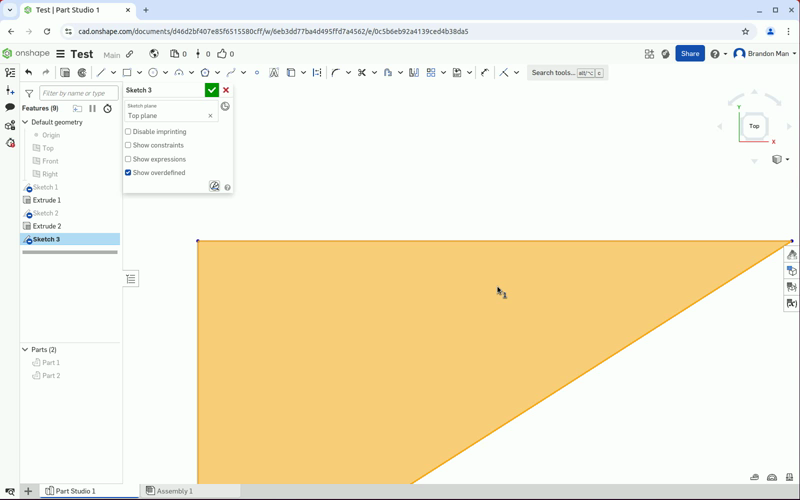
scroll(-6)
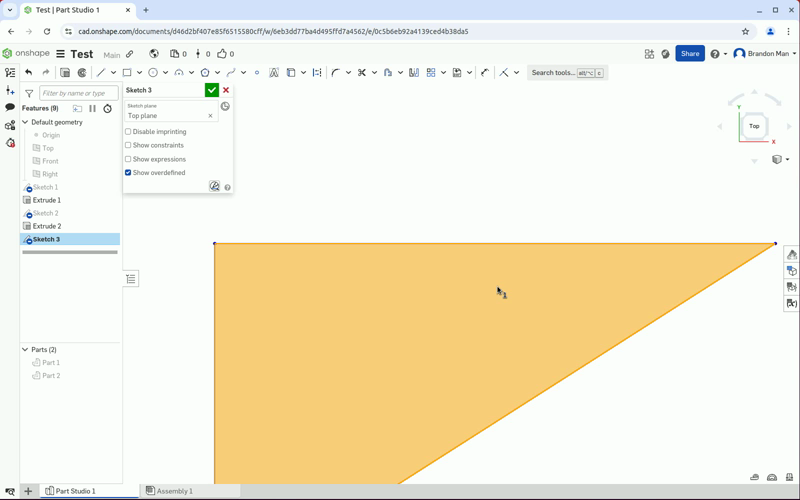
scroll(-6)
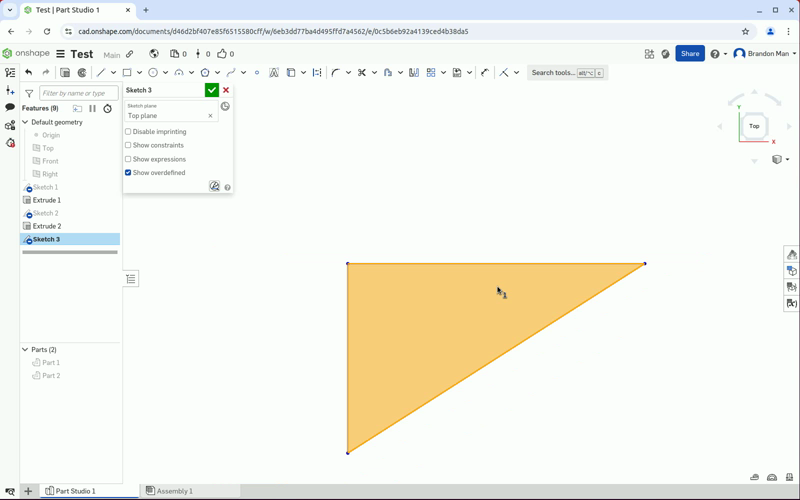
scroll(-6)
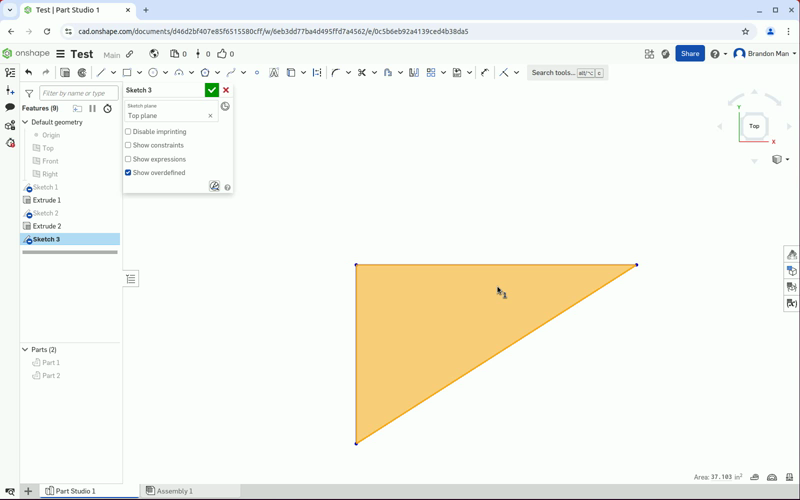
scroll(-6)
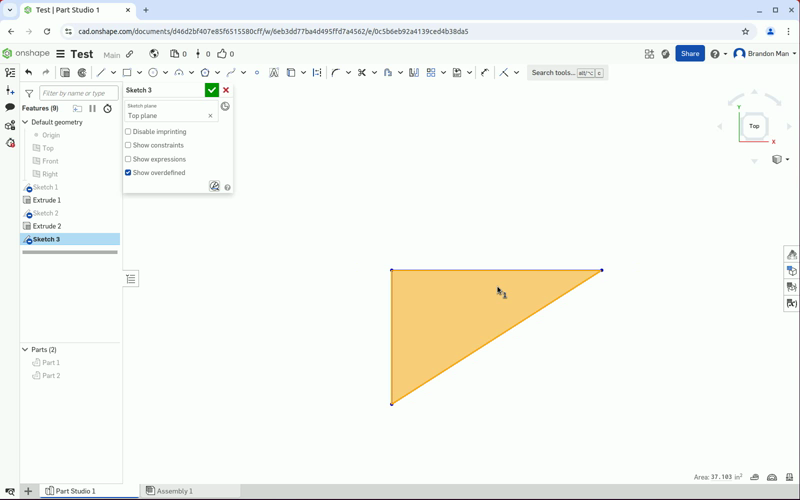
scroll(-6)
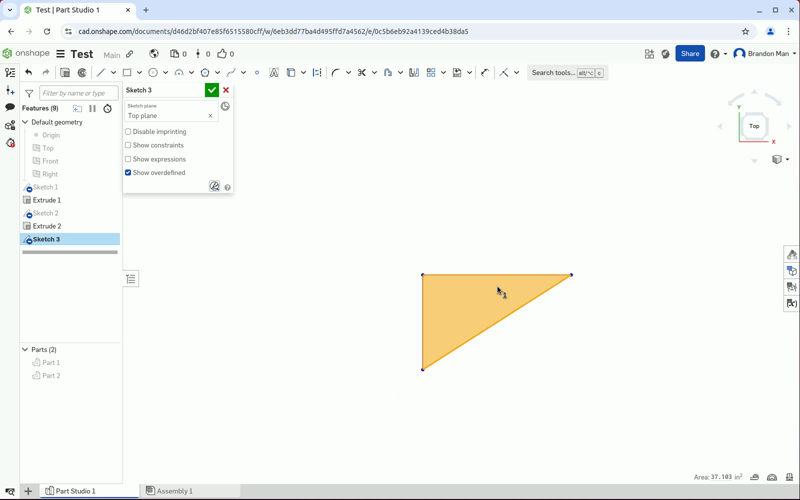
scroll(-6)
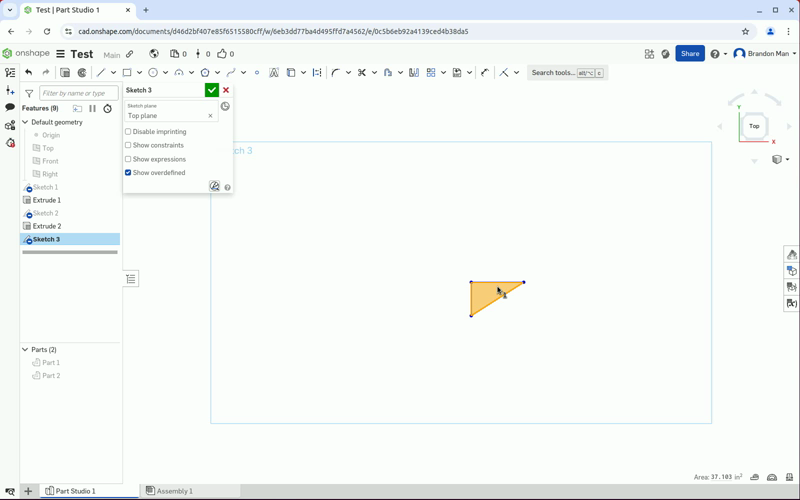
mouse_move(73, 352)
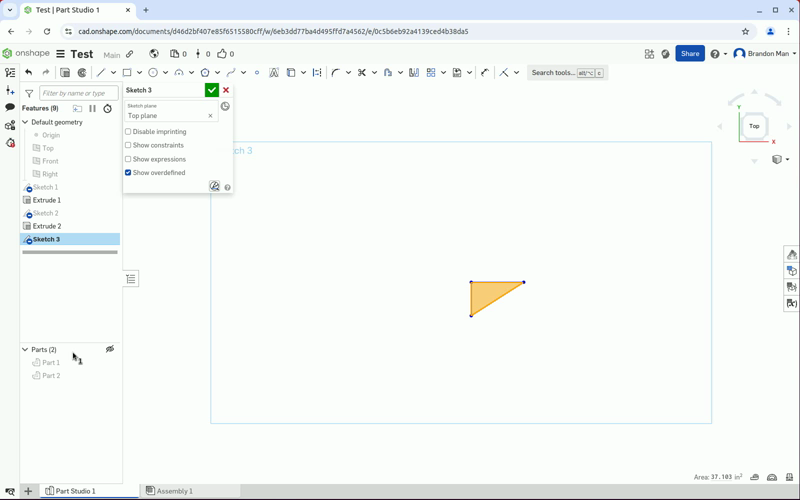
key(shift+y)
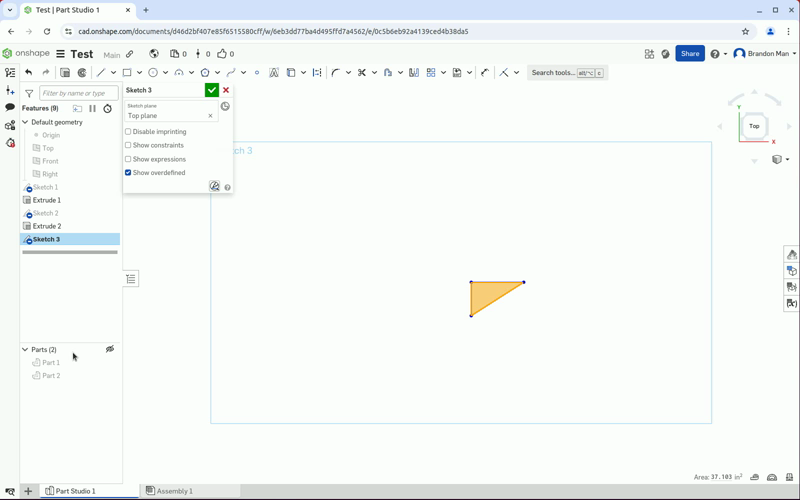
key(shift+e)
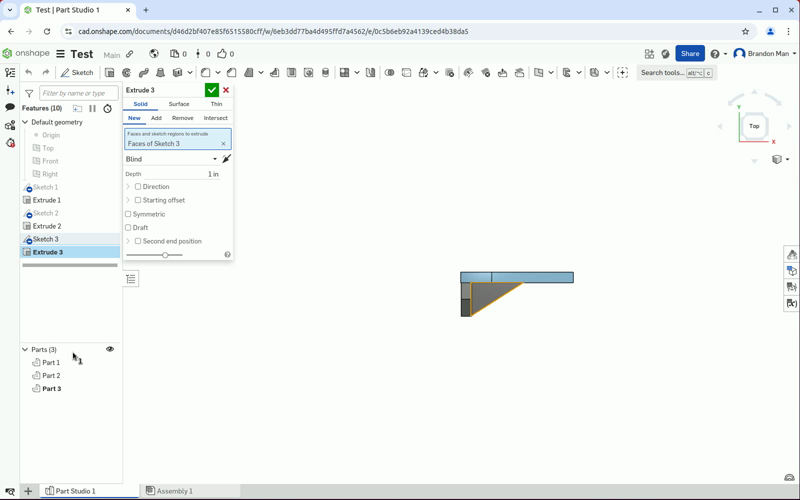
mouse_move(143, 106)
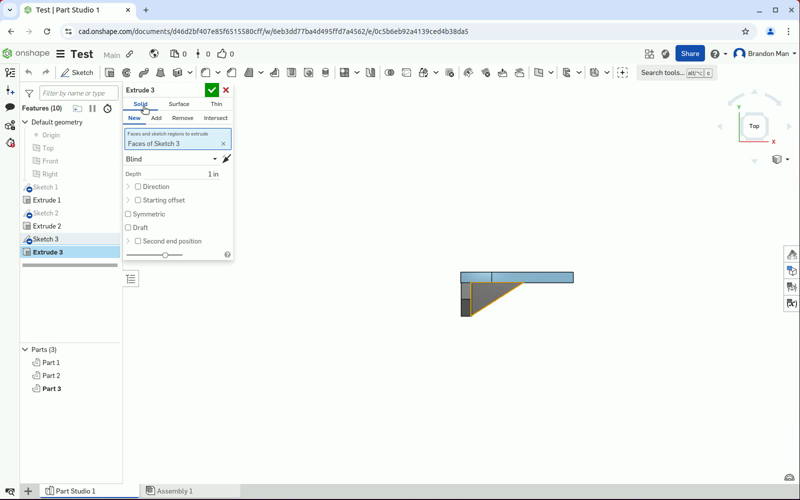
click(143, 106)
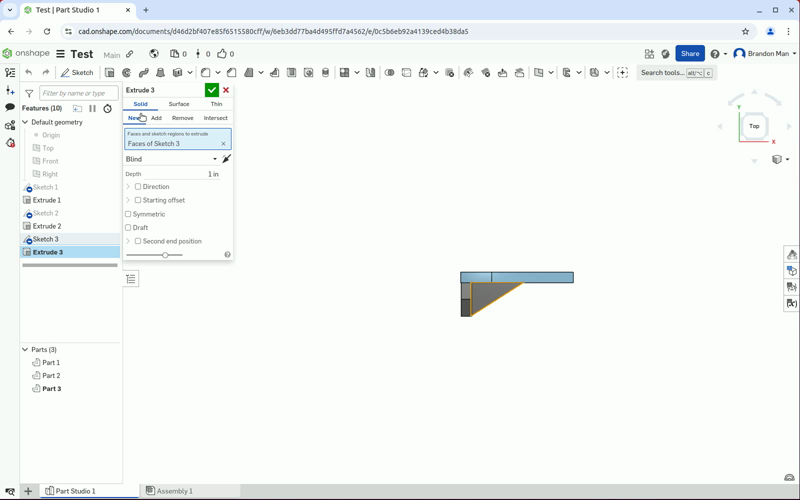
mouse_move(137, 120)
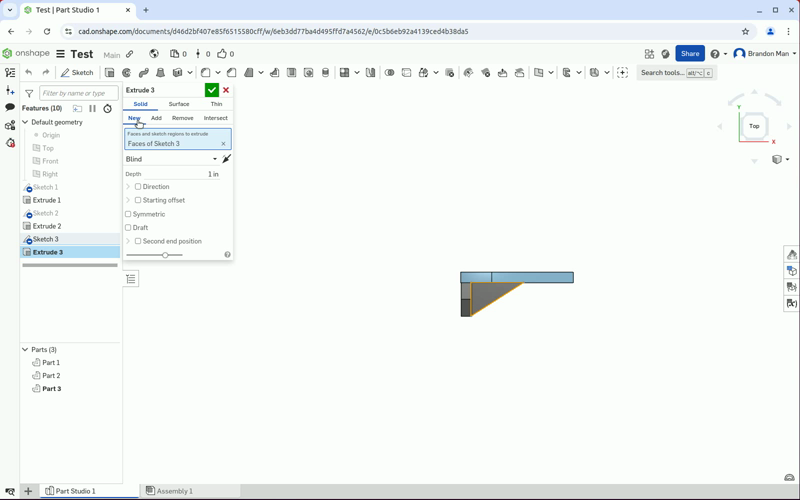
click(137, 120)
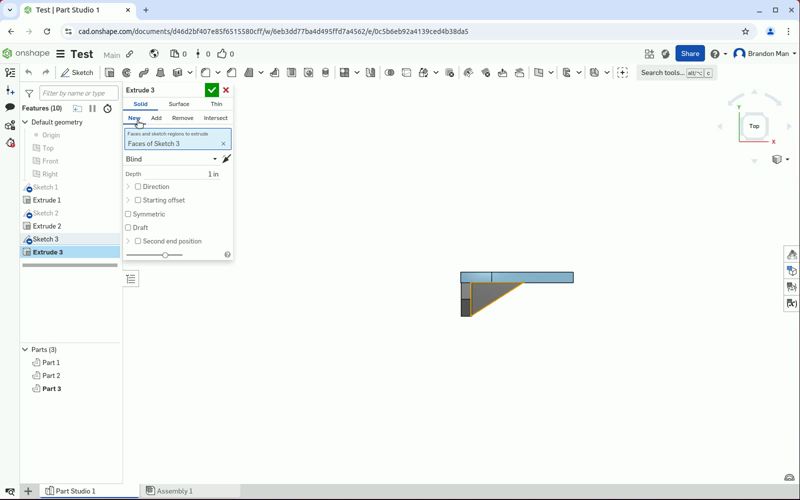
key(tab, 4)
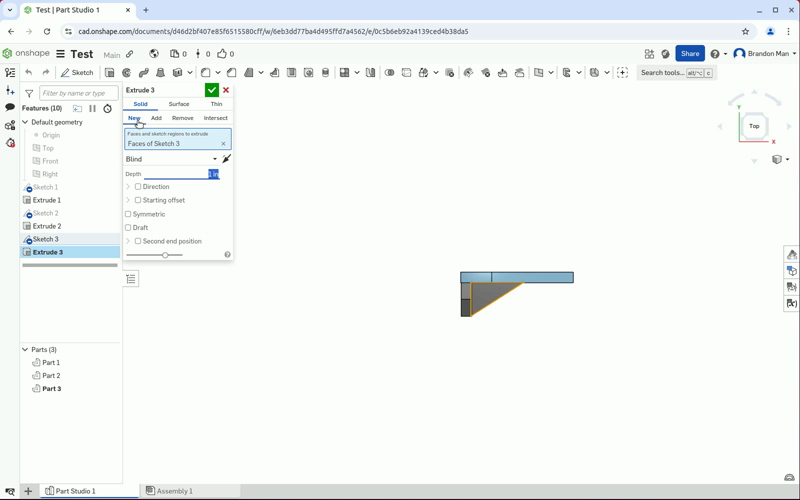
text(2.166)
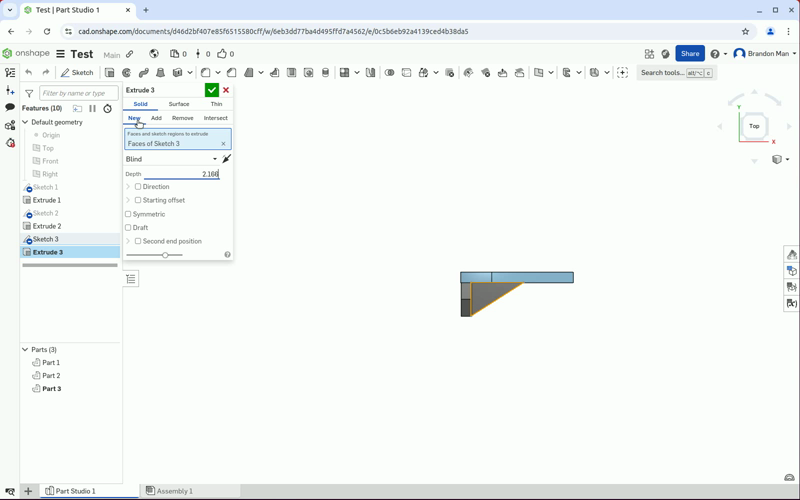
key(enter)
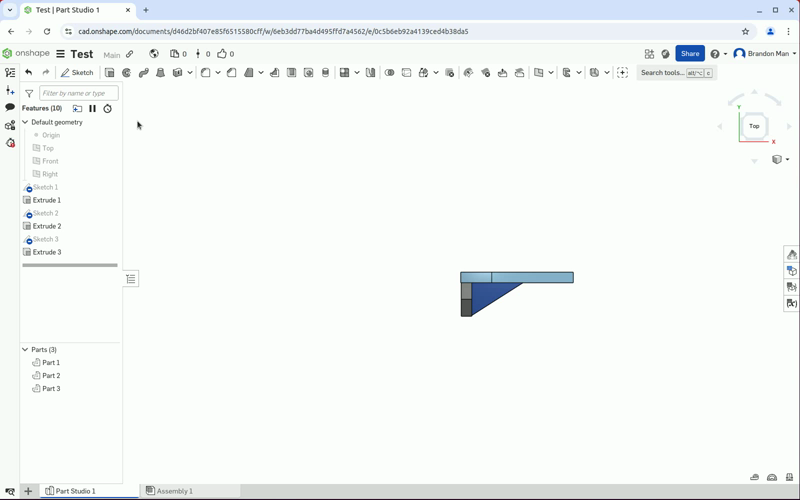
key(shift+h)
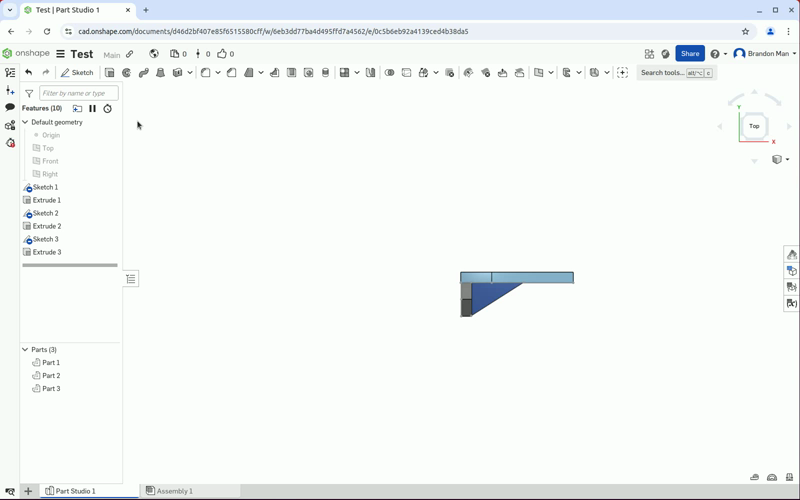
key(shift+h)
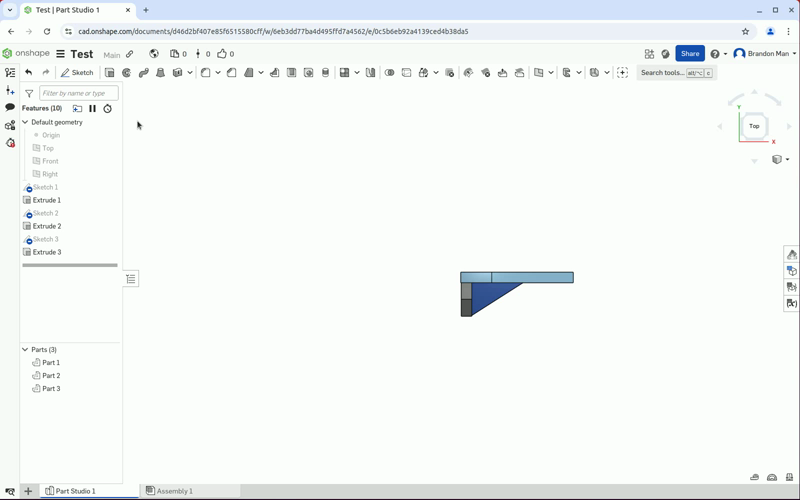
mouse_move(73, 189)
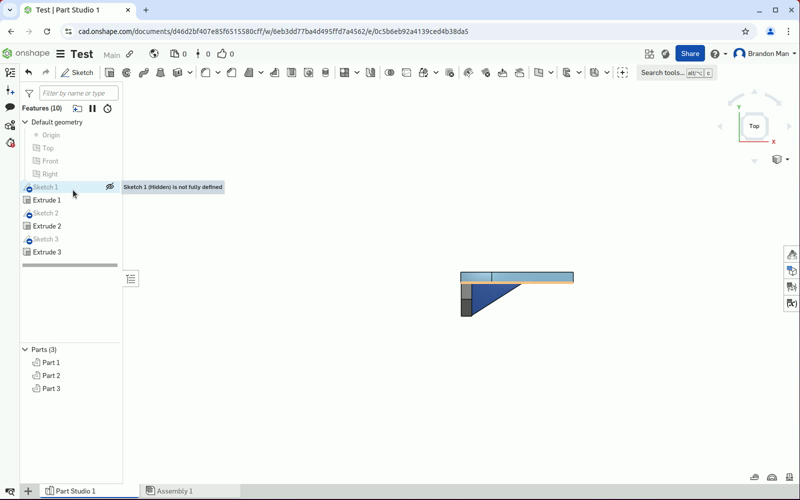
click(73, 189)
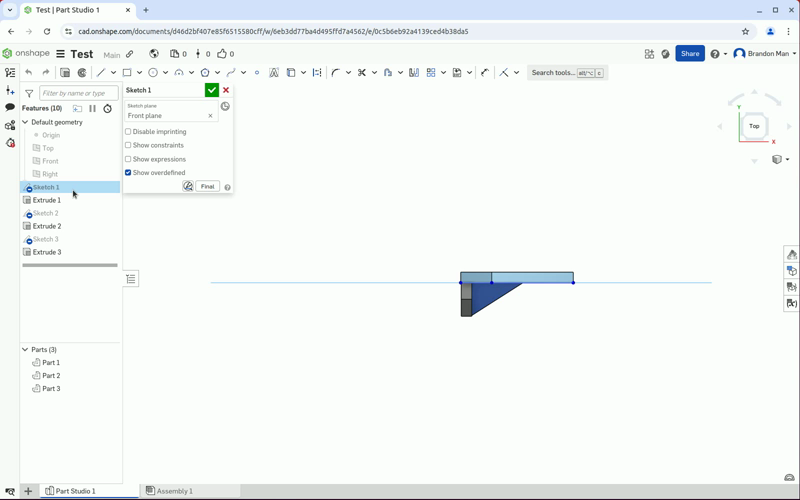
mouse_move(229, 92)
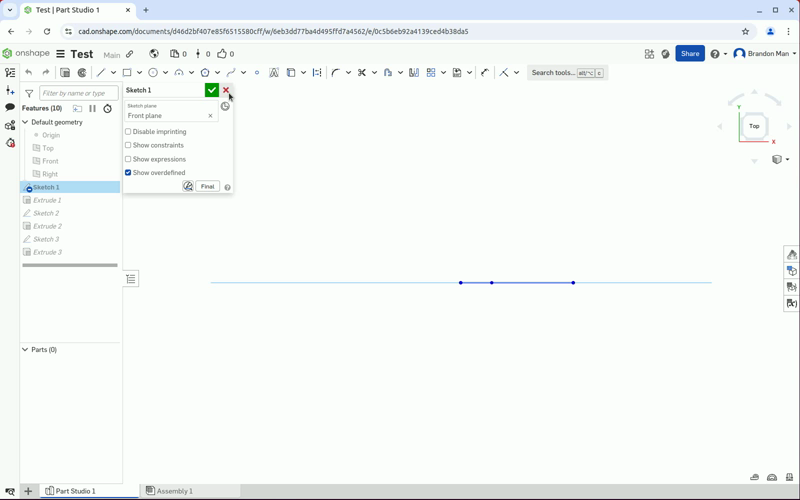
click(229, 92)
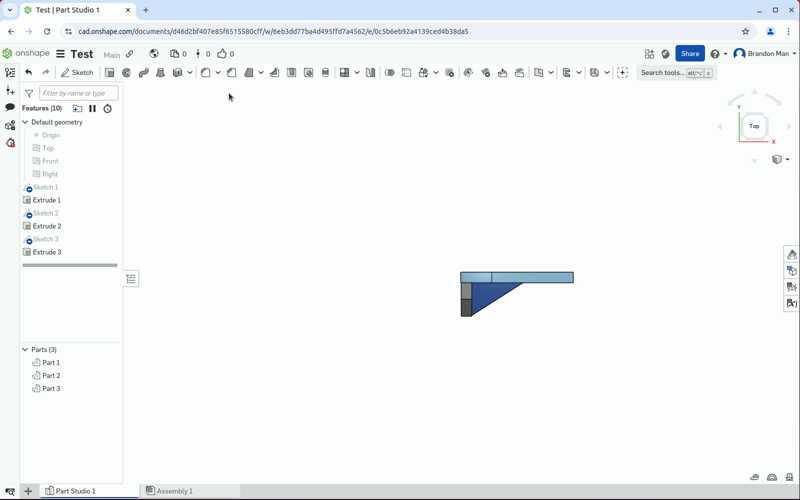
mouse_move(73, 352)
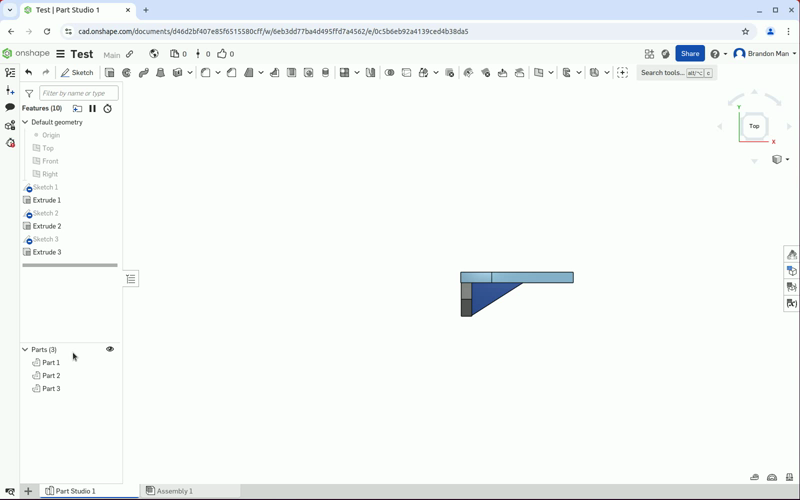
key(y)
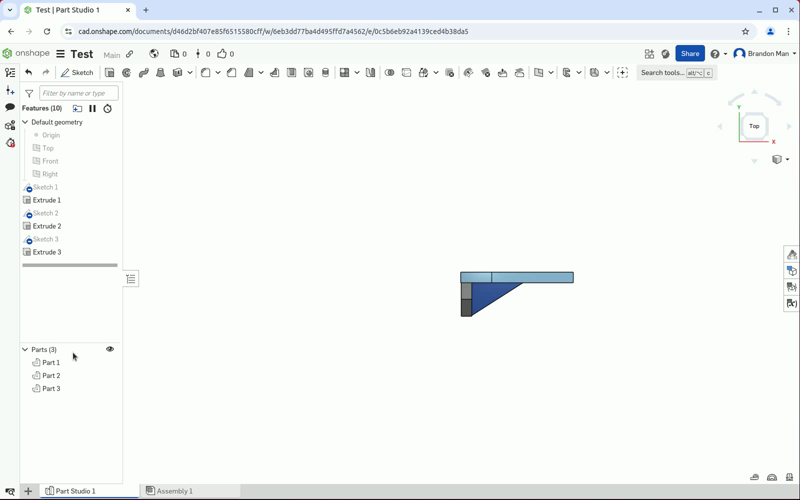
key(shift+p)
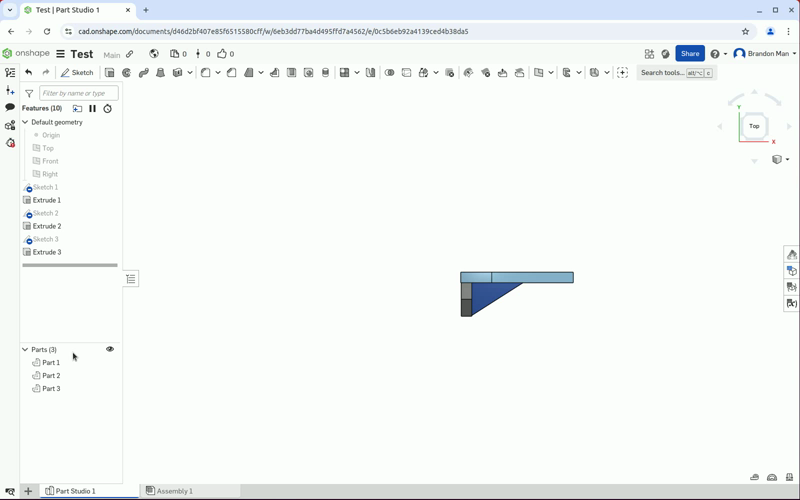
key(space)
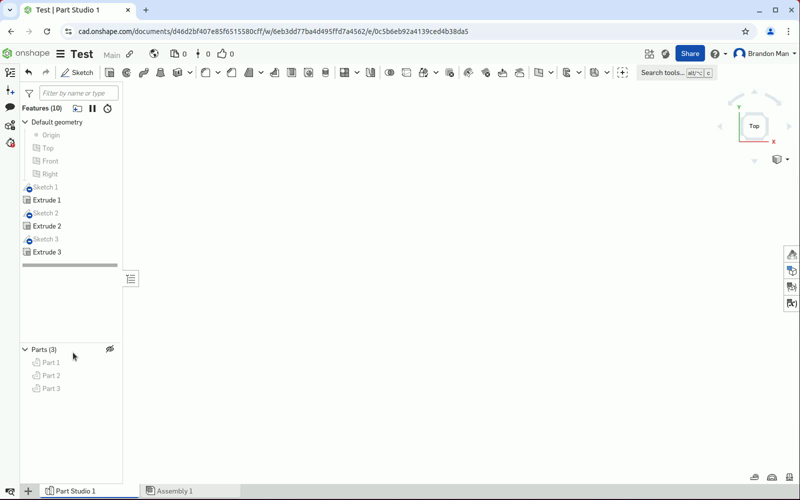
key_down(shift)
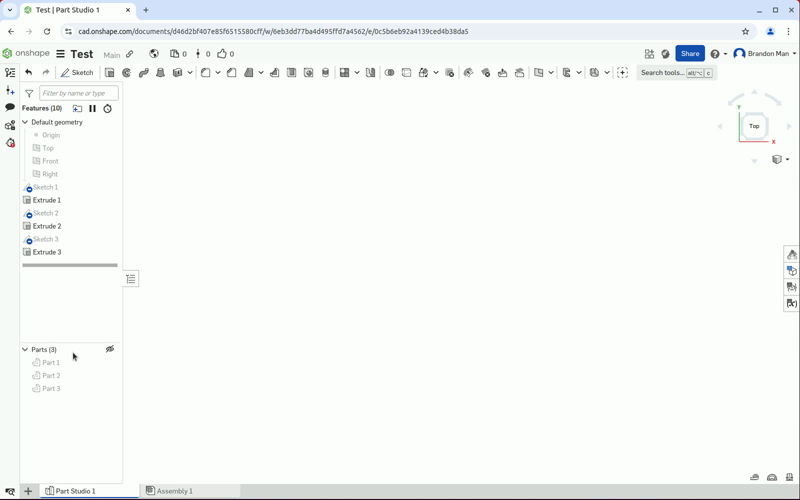
key(up)
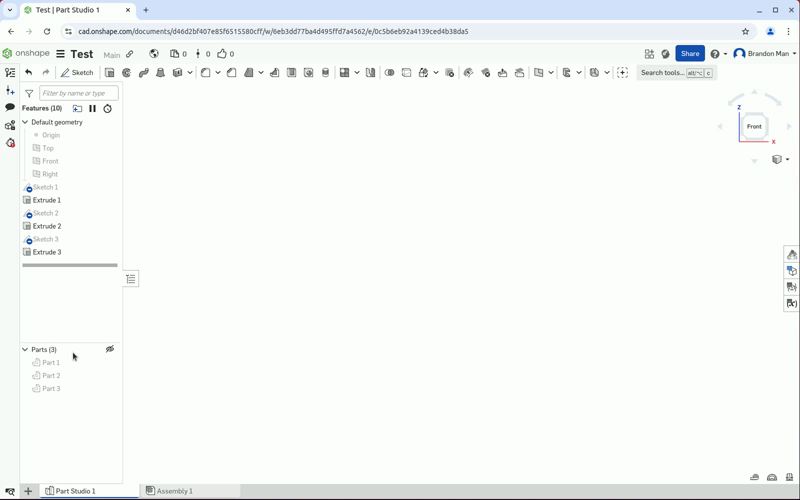
key_up(shift)
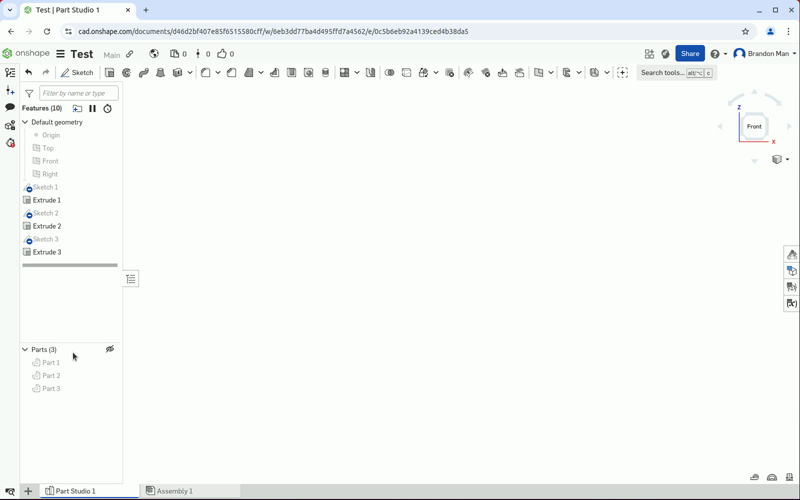
mouse_move(73, 352)
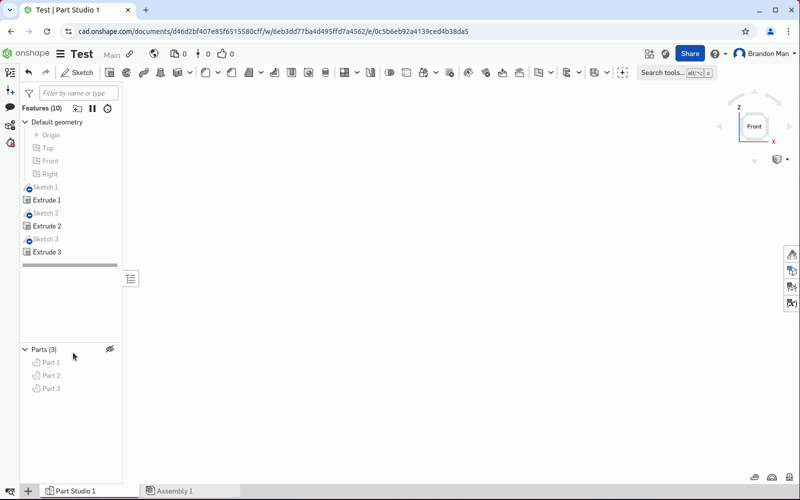
key(shift+y)
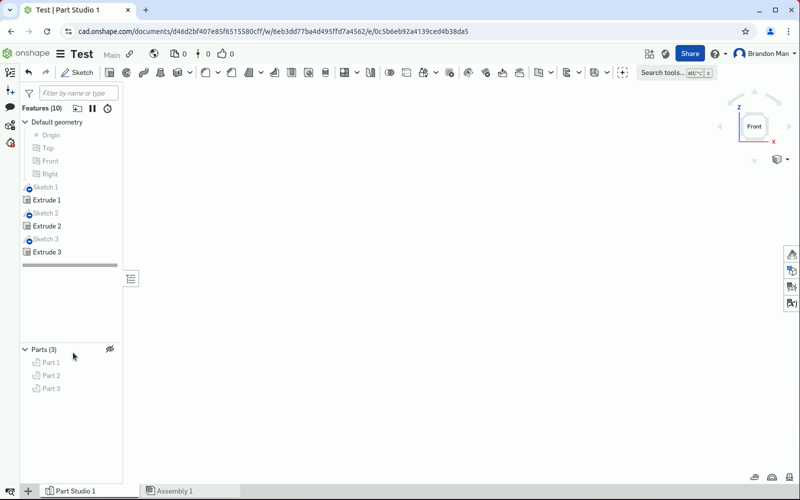
key(shift+s)
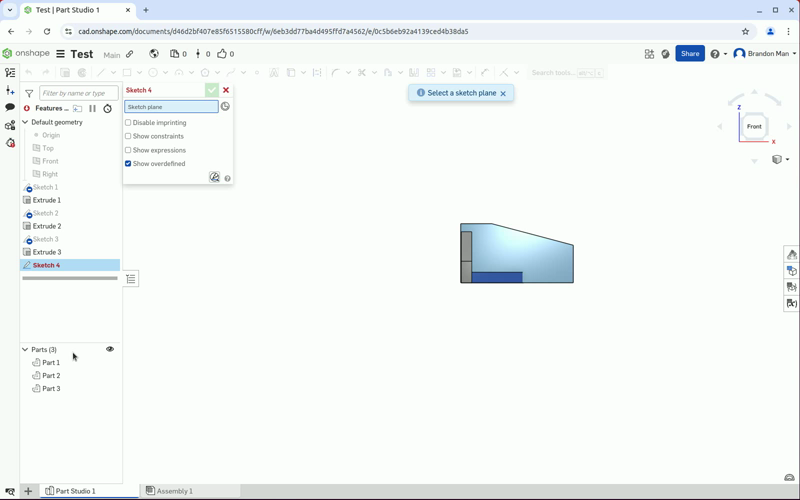
mouse_move(73, 163)
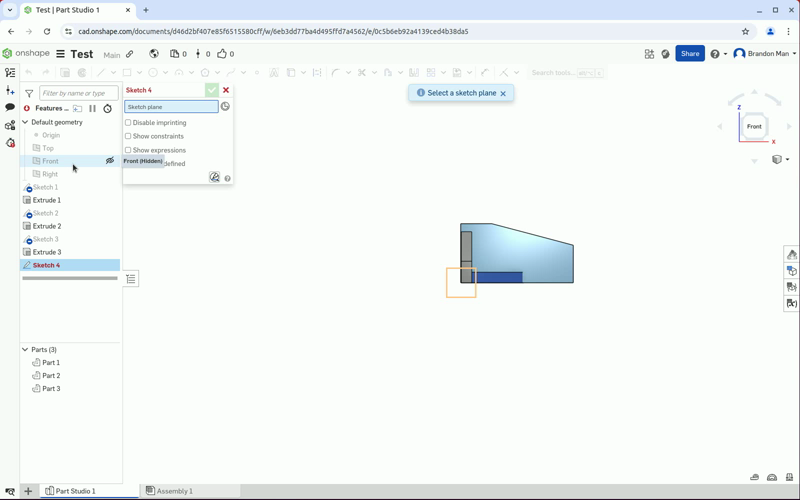
click(73, 163)
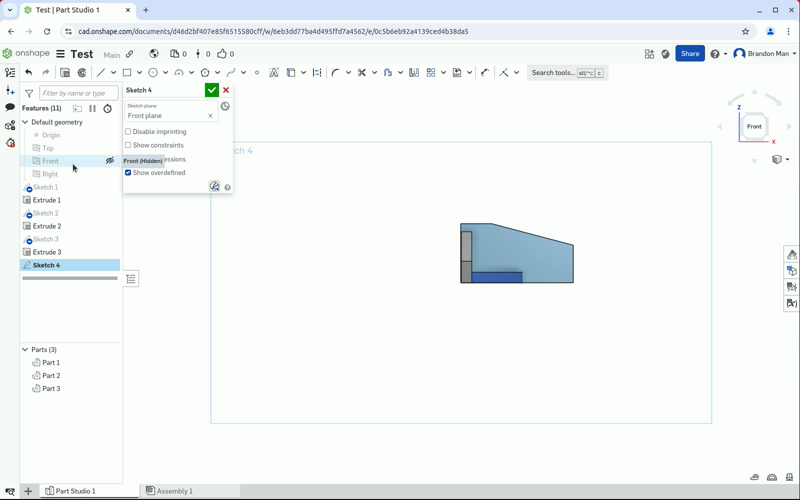
mouse_move(73, 352)
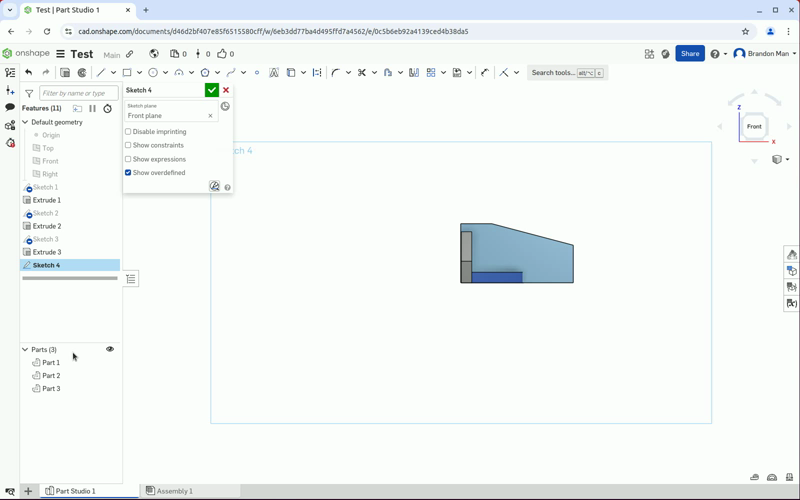
key(y)
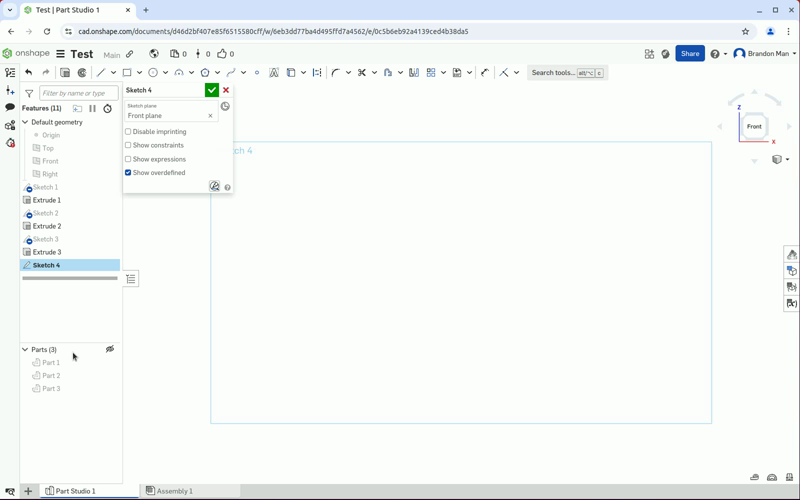
key(c)
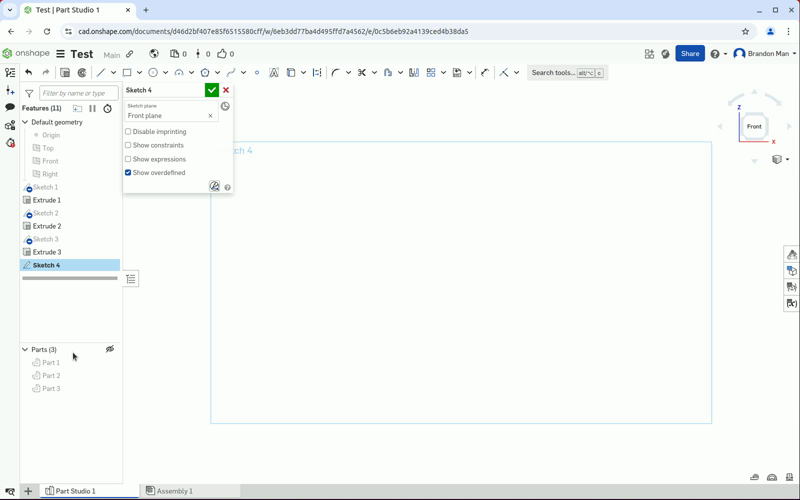
key_down(shift)
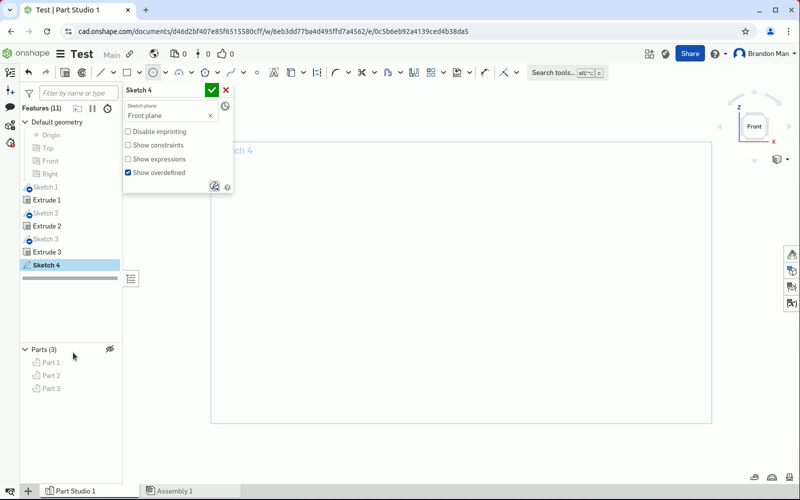
mouse_move(554, 264)
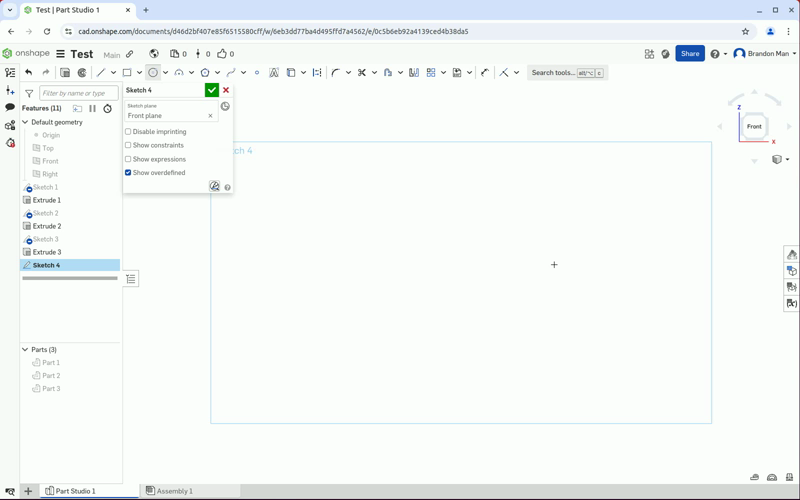
click(554, 264)
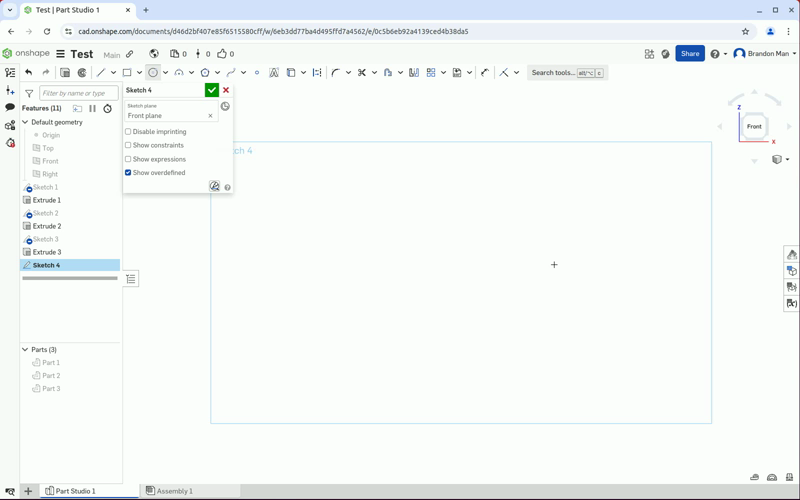
key_up(shift)
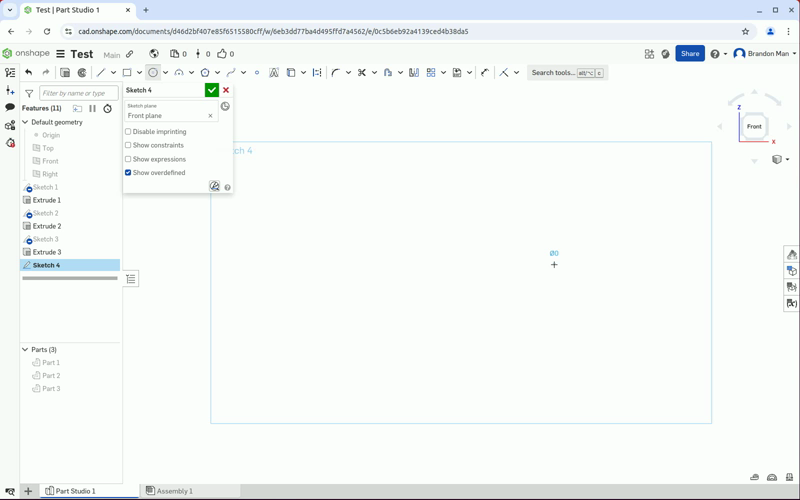
mouse_move(562, 264)
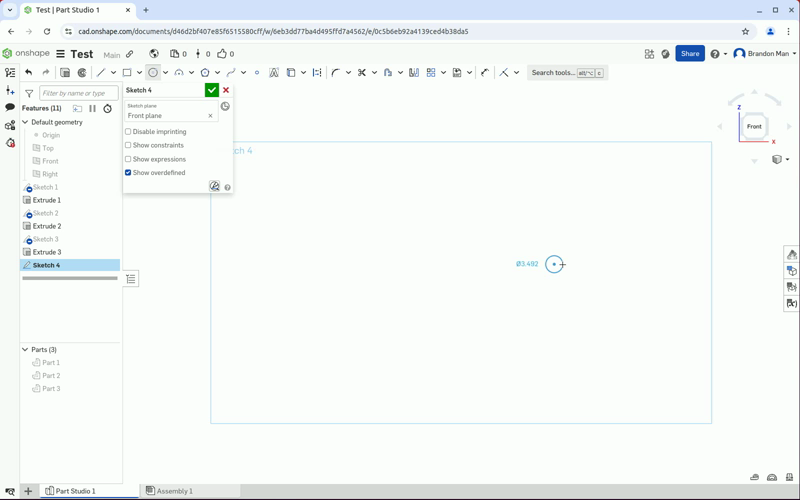
click(562, 264)
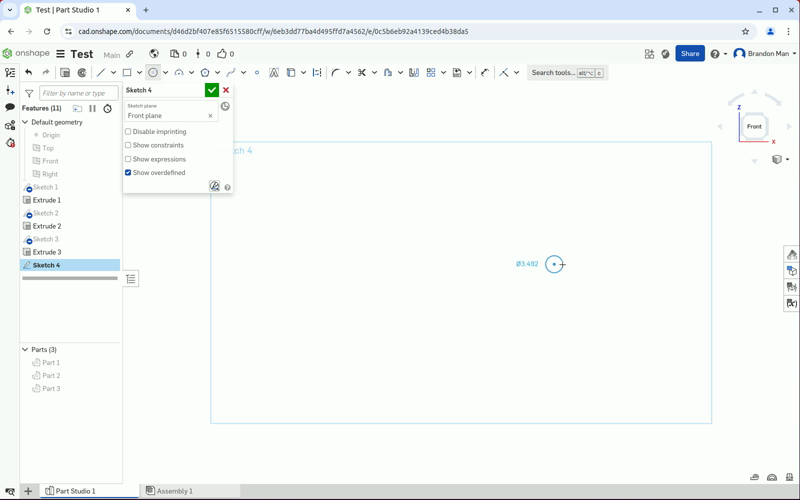
key(esc)
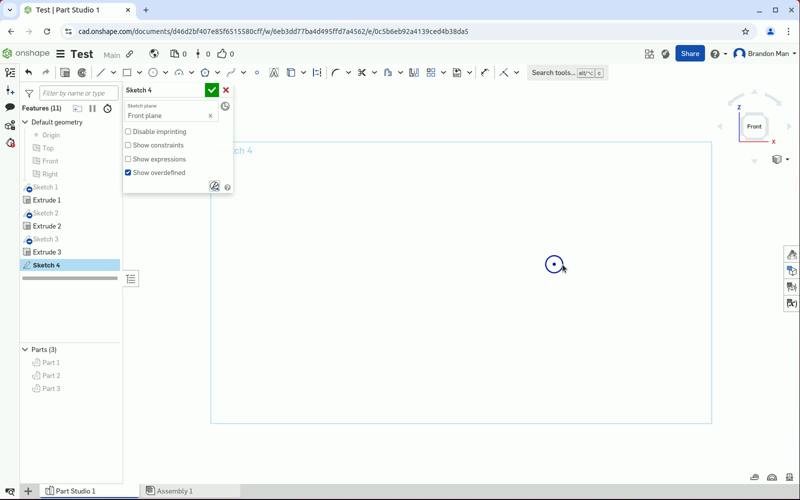
mouse_move(560, 263)
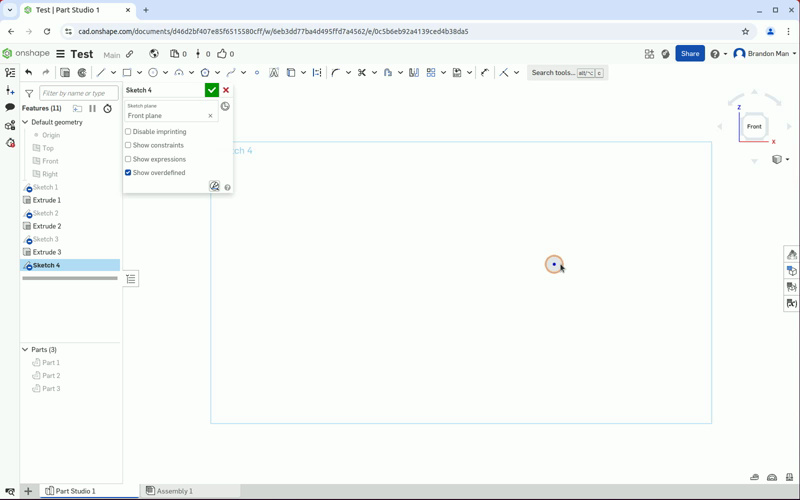
scroll(6)
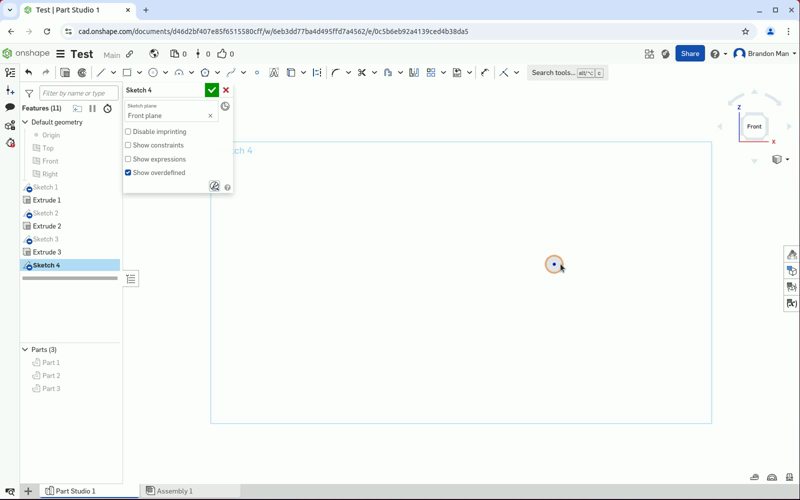
scroll(6)
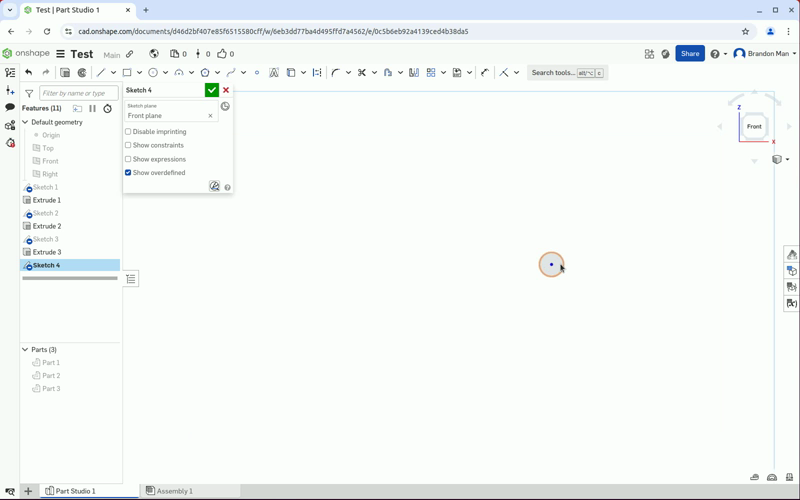
scroll(6)
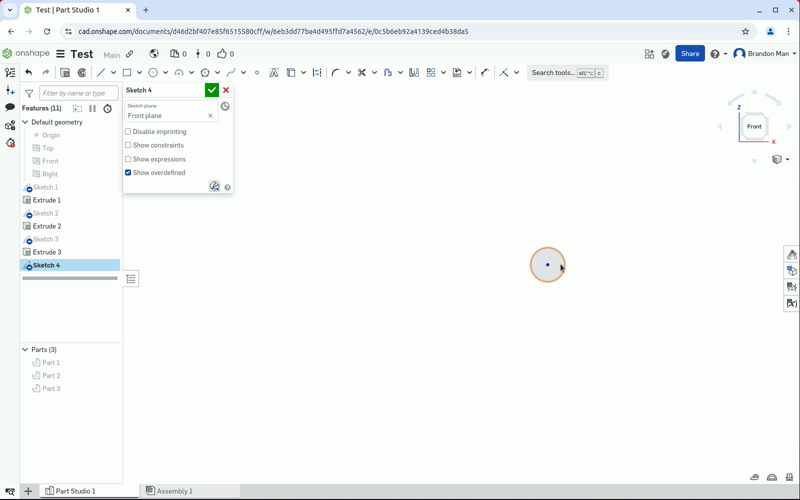
scroll(6)
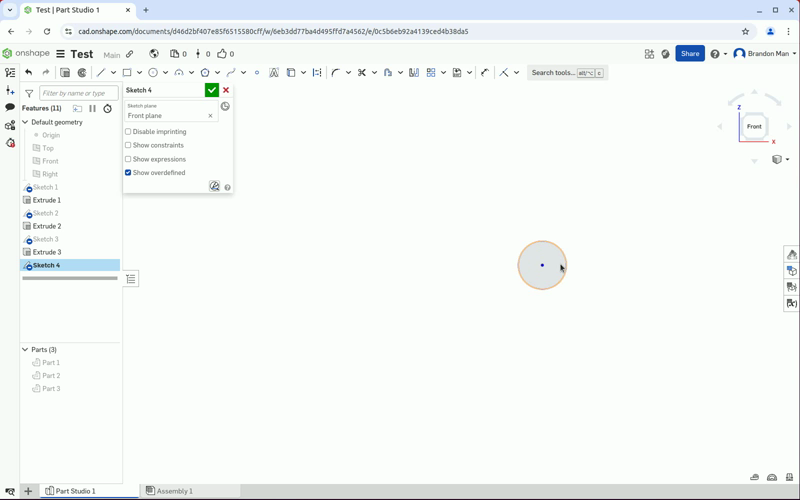
scroll(6)
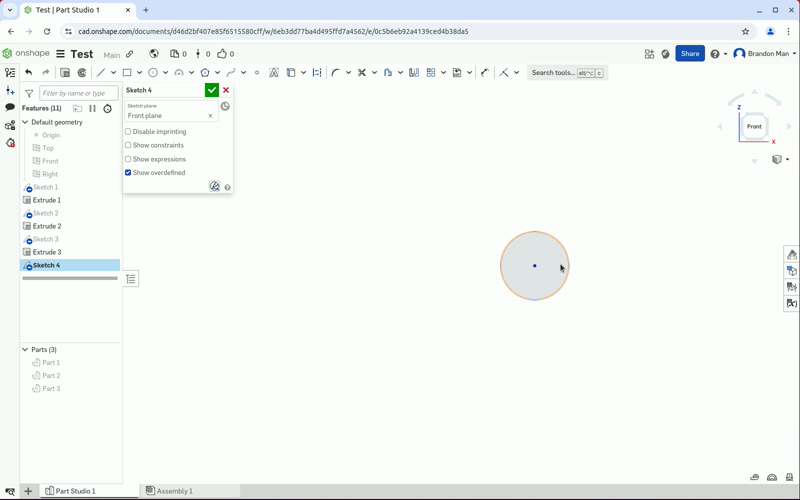
scroll(6)
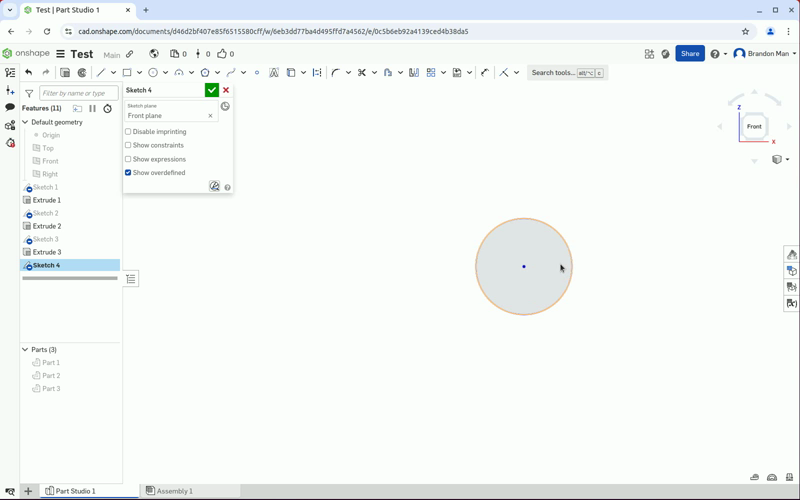
scroll(6)
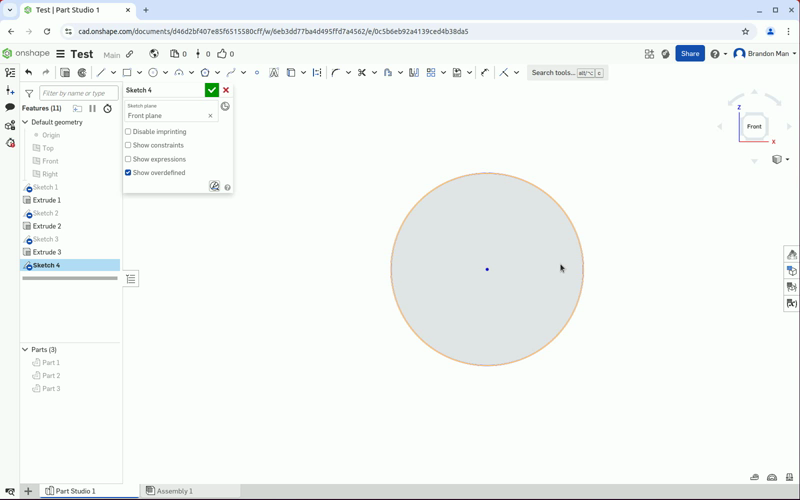
click(560, 263)
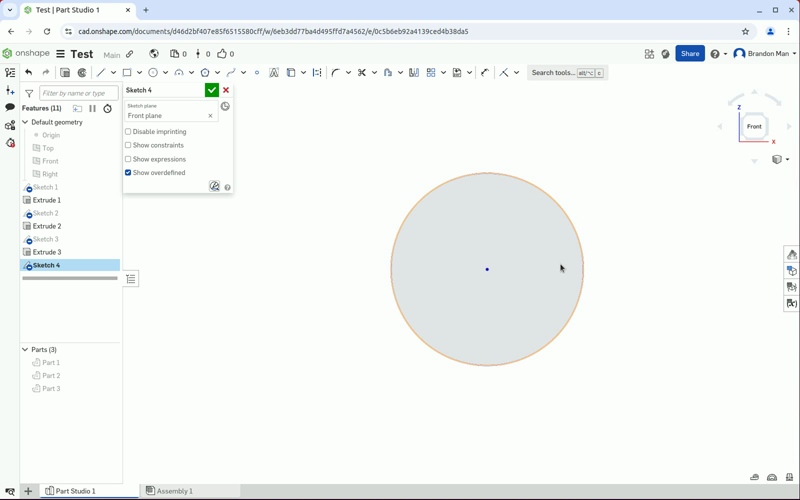
scroll(-6)
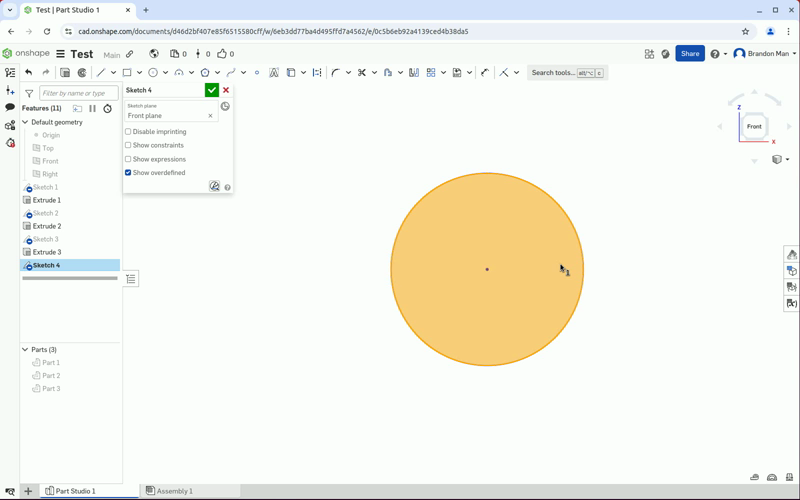
scroll(-6)
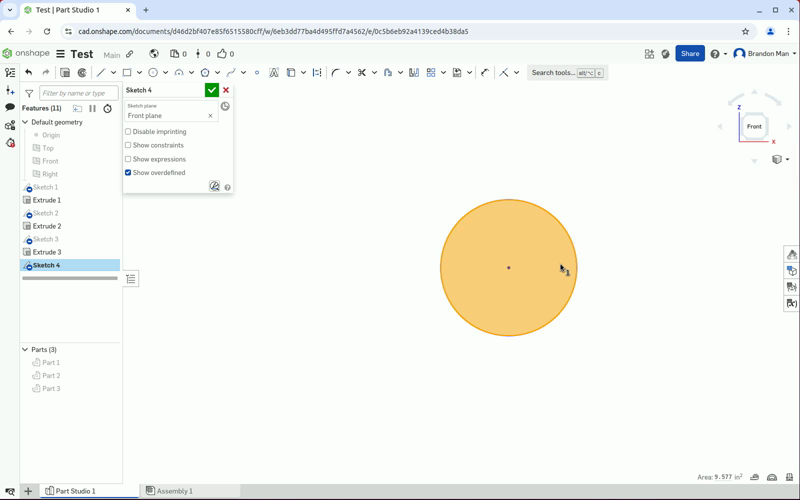
scroll(-6)
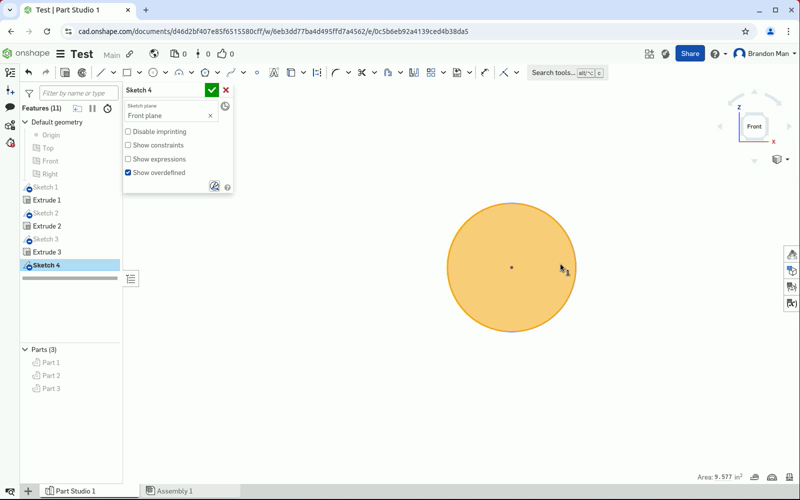
scroll(-6)
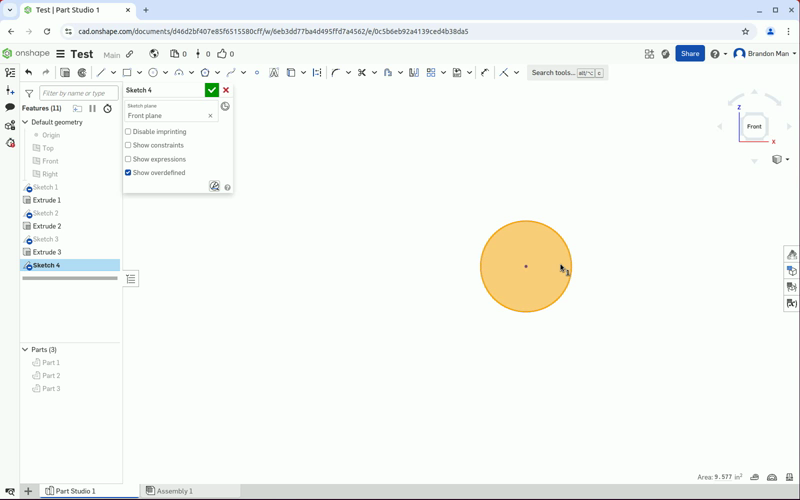
scroll(-6)
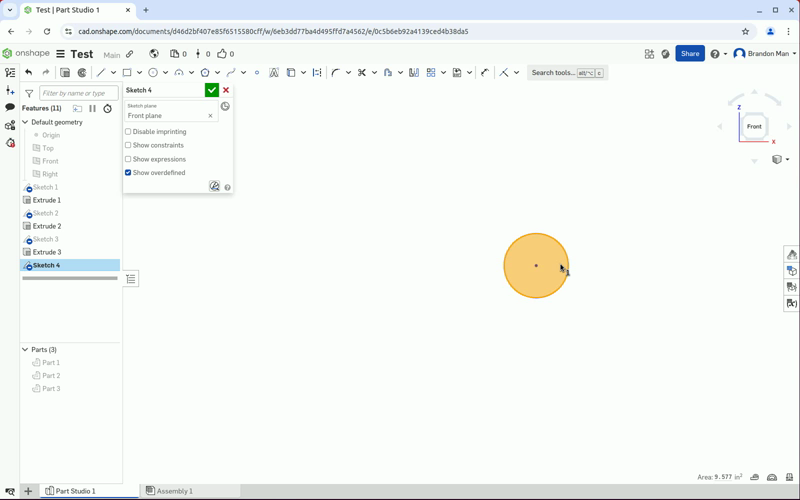
scroll(-6)
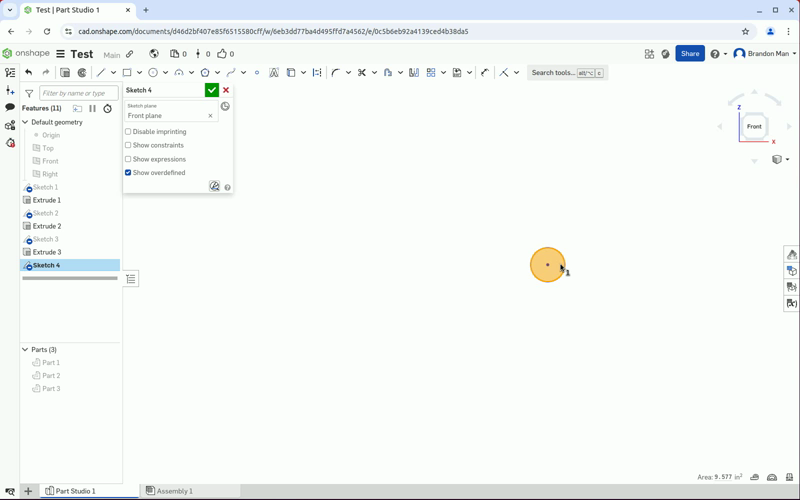
scroll(-6)
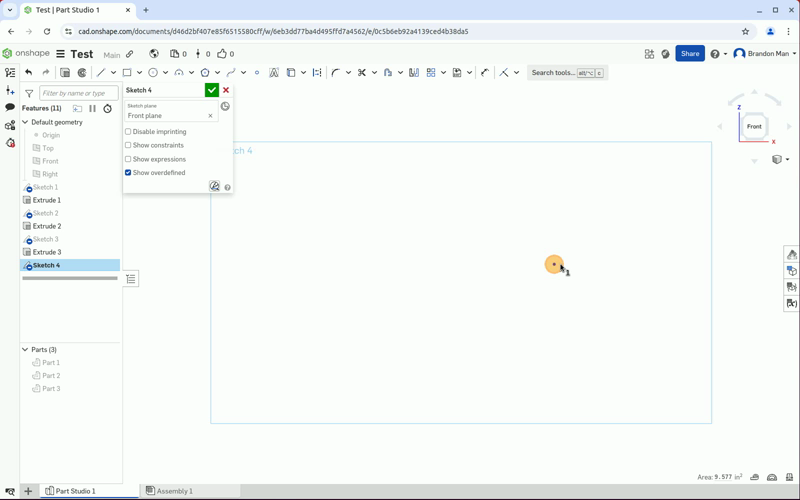
mouse_move(73, 352)
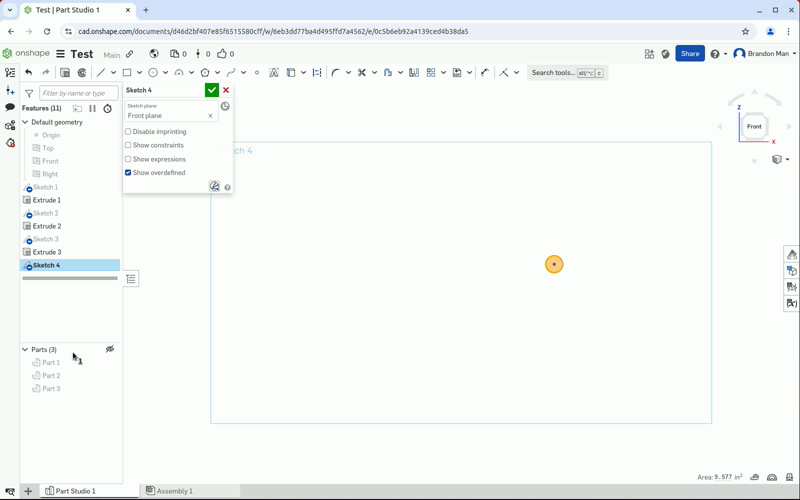
key(shift+y)
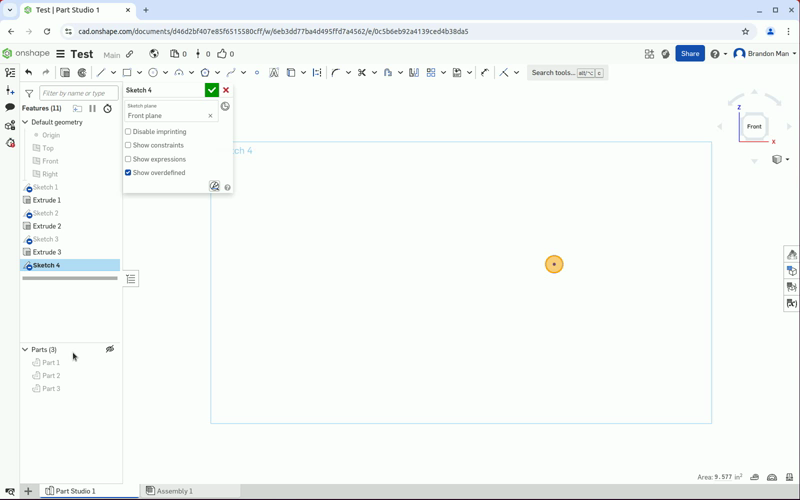
key(shift+e)
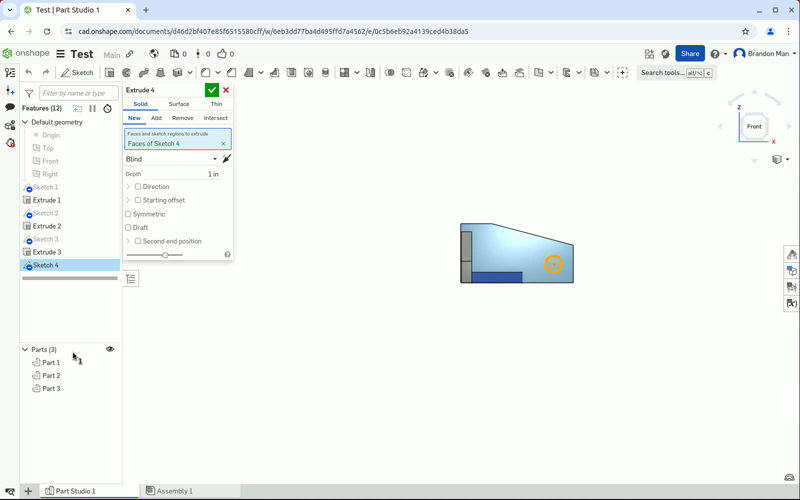
mouse_move(143, 106)
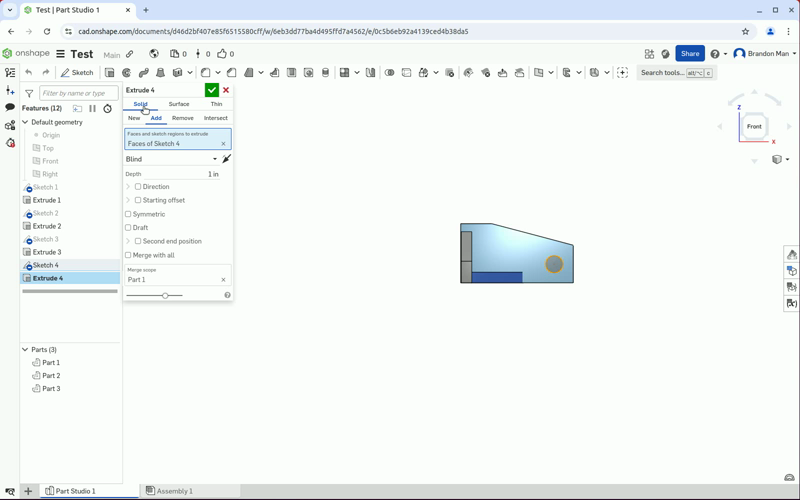
click(143, 106)
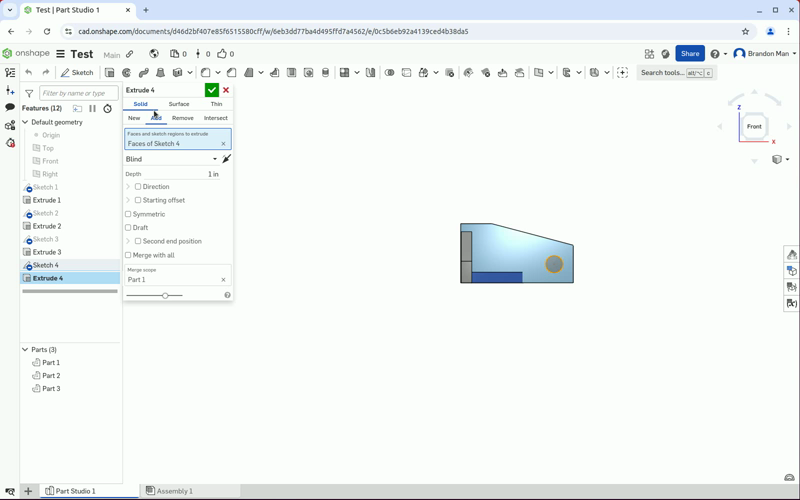
mouse_move(186, 120)
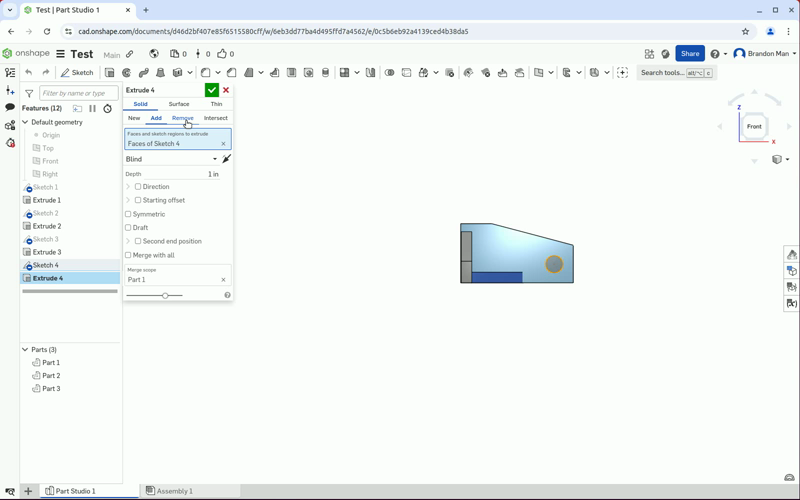
click(186, 120)
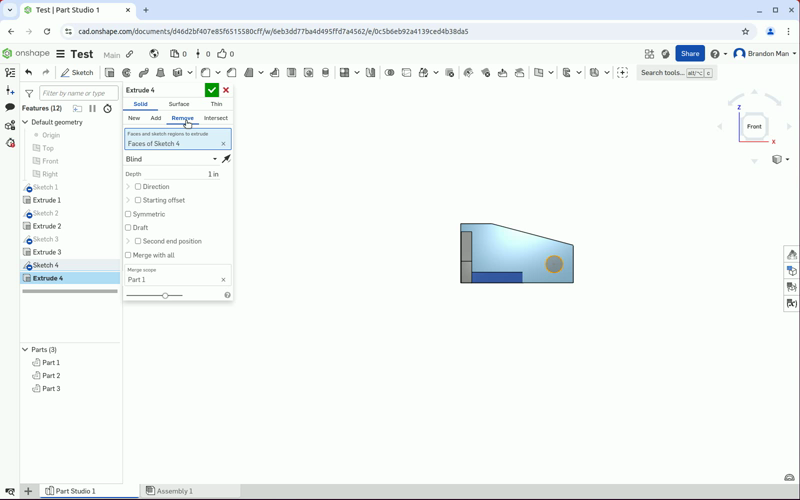
key(tab, 4)
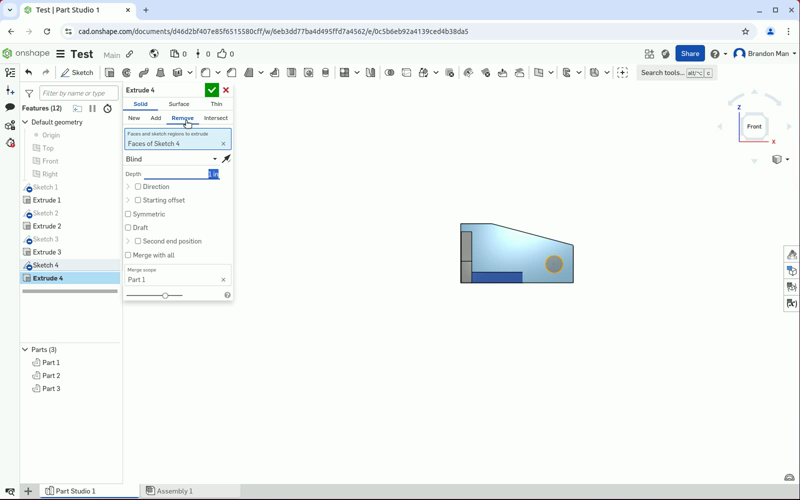
text(2.166)
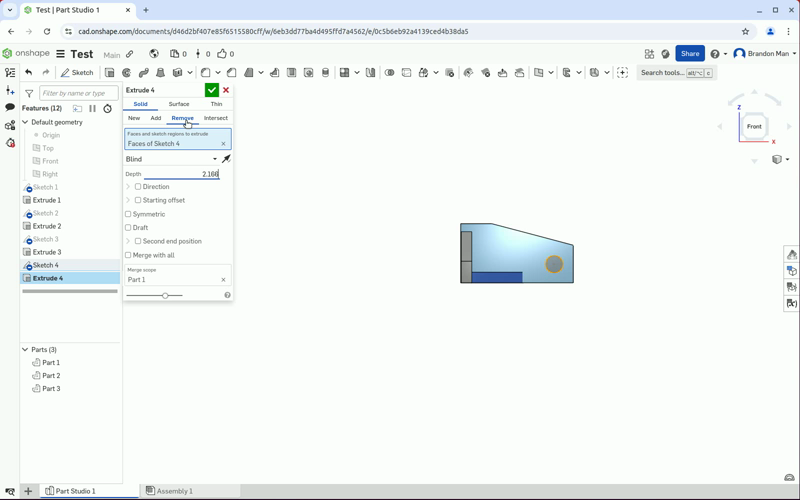
key(tab, 6)
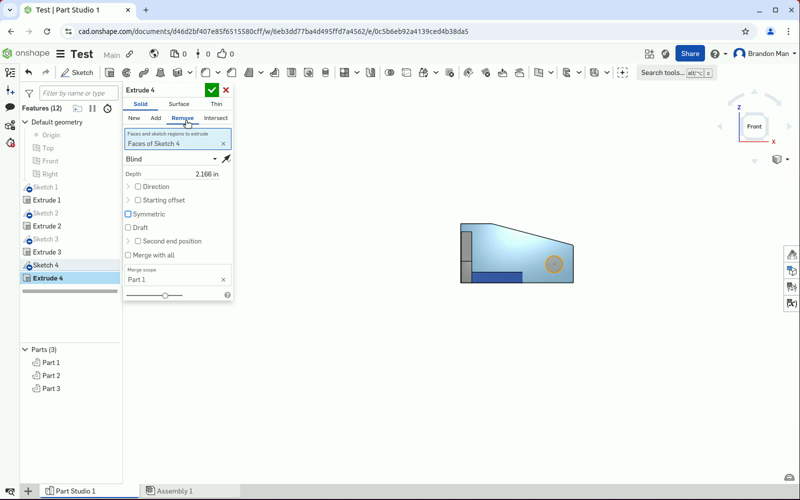
key(space)
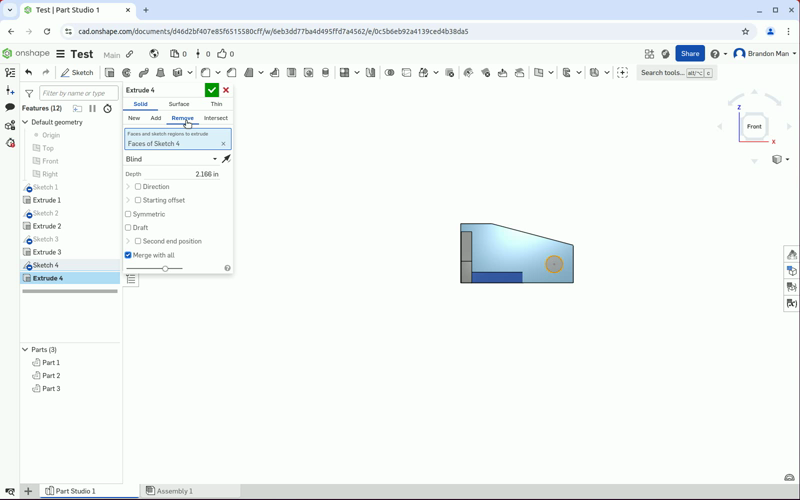
key(enter)
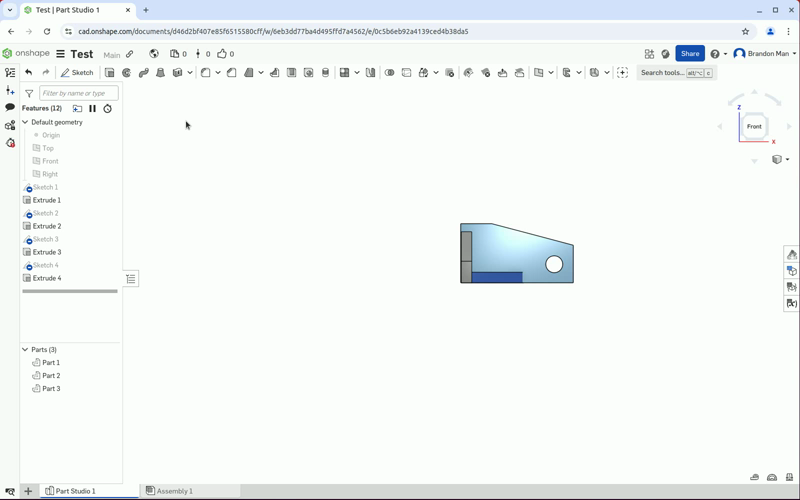
key(shift+h)
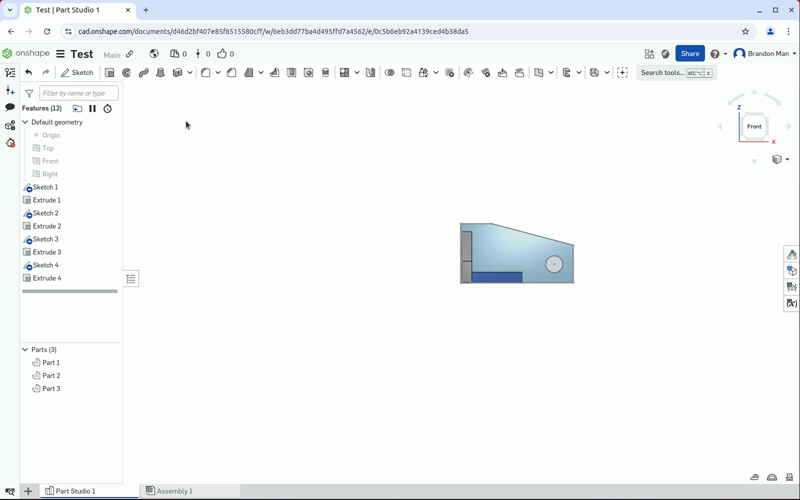
key(shift+h)
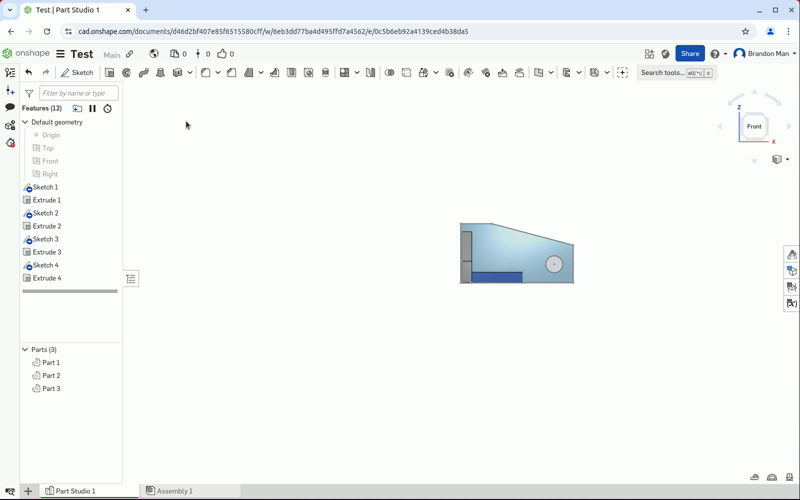
key(shift+7)
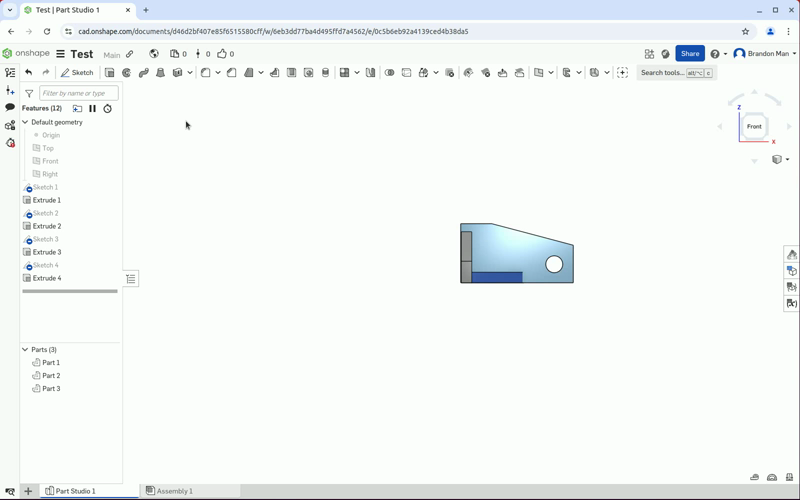
key(left, 2)
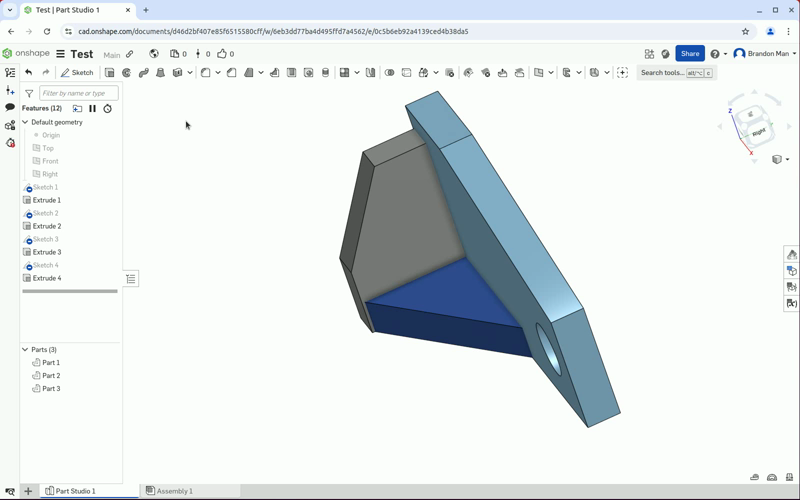
key(down, 2)
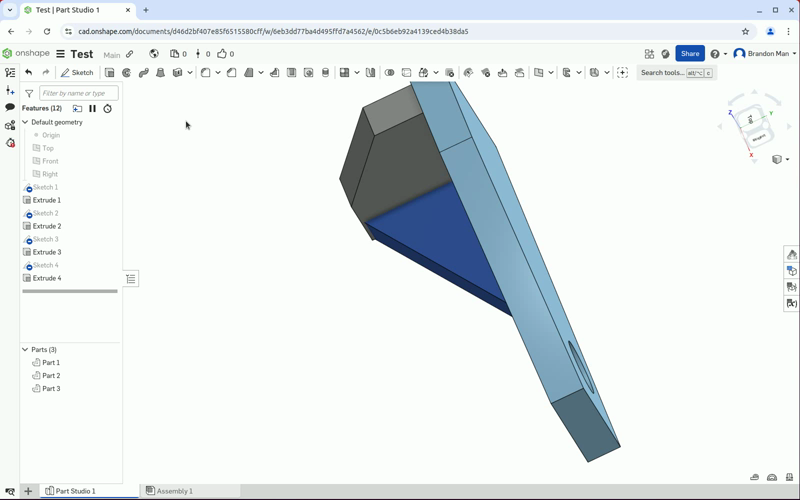
key(up, 2)
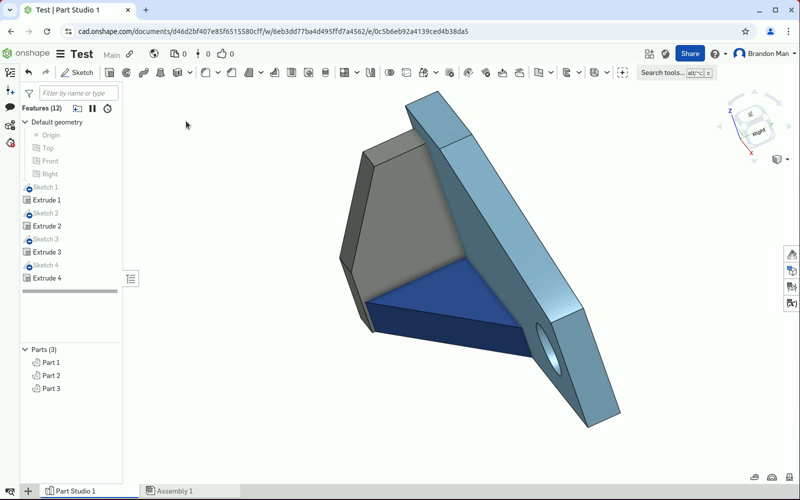
key(right, 2)
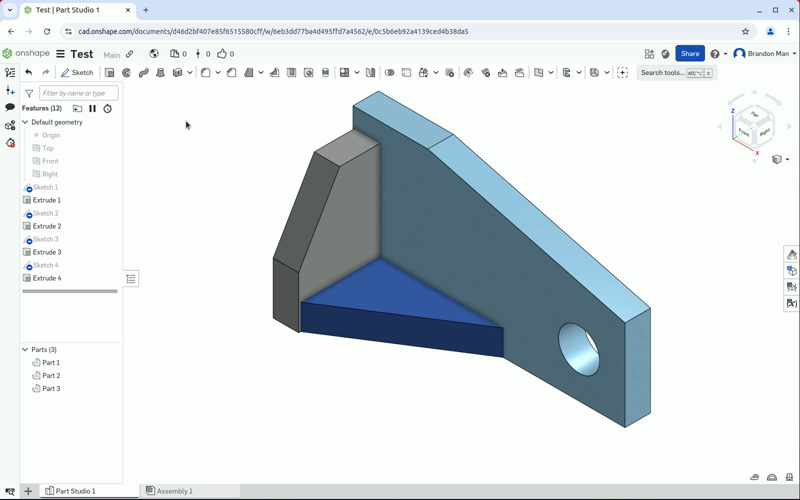
mouse_move(73, 189)
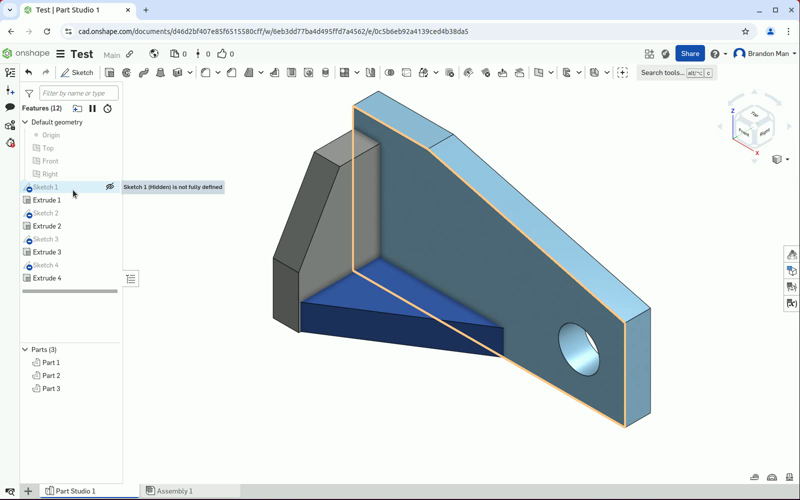
click(73, 189)